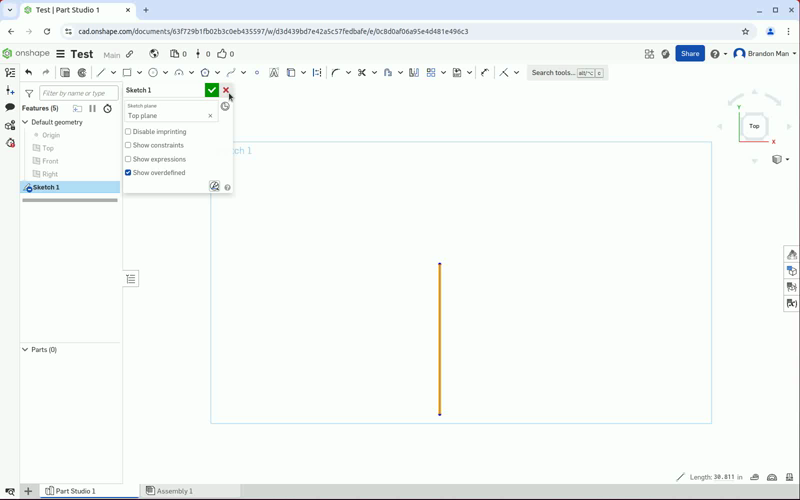
key(shift+h)
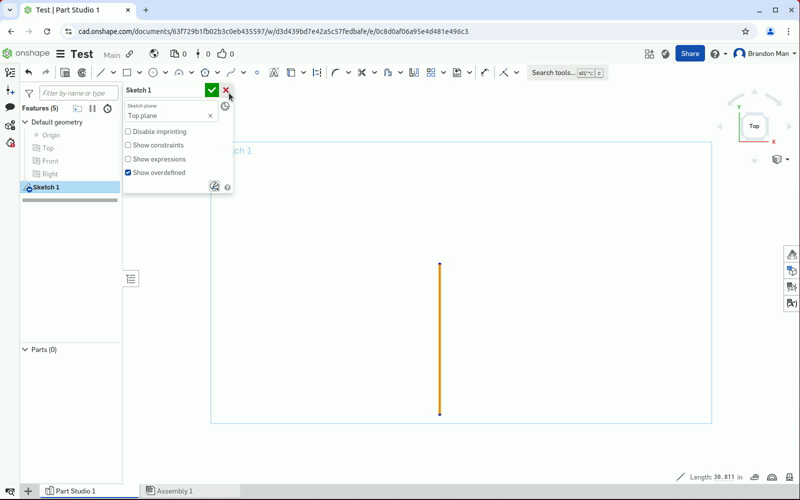
key(shift+s)
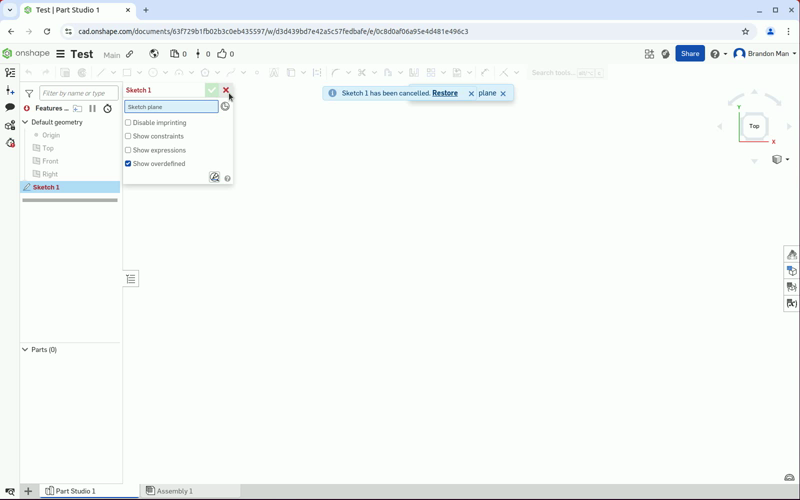
mouse_move(73, 150)
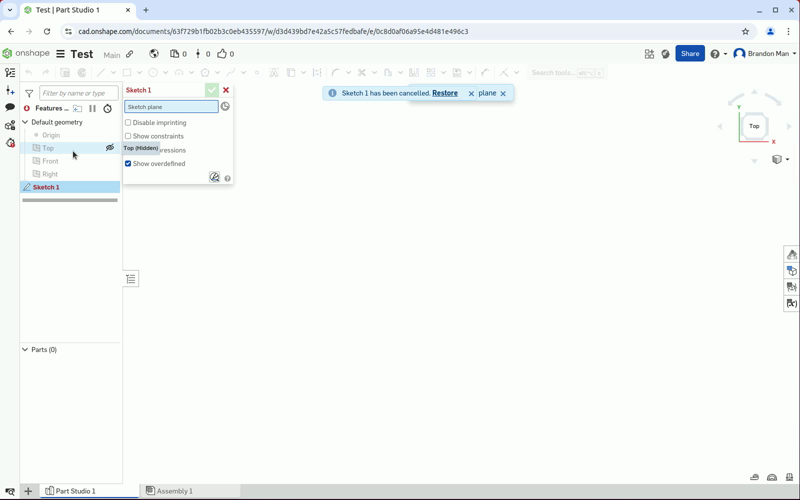
click(73, 150)
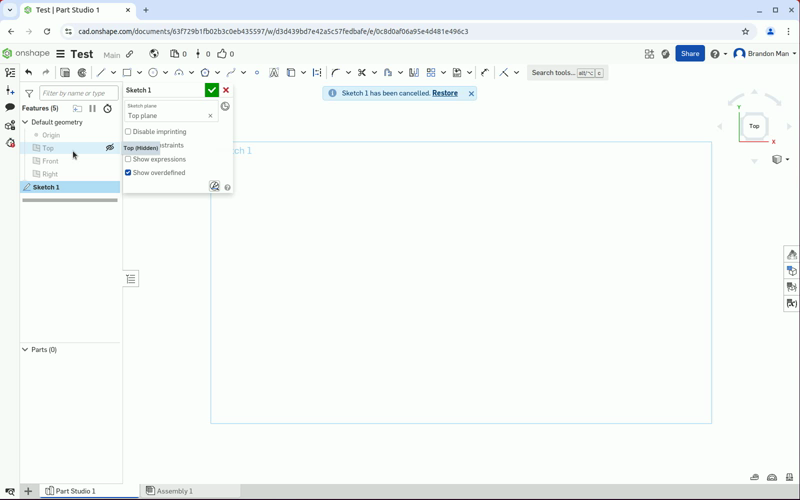
mouse_move(73, 352)
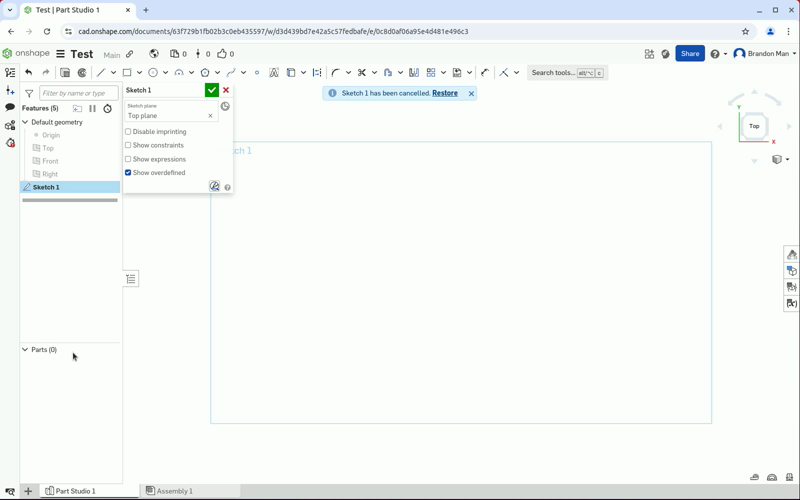
key(y)
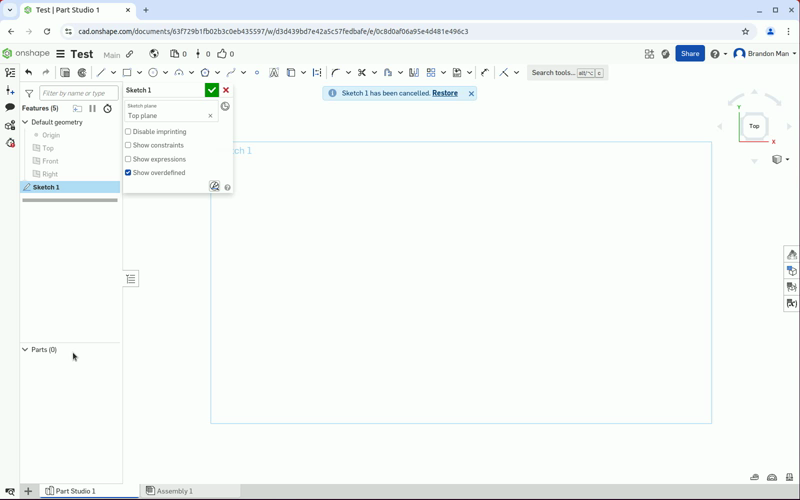
key(l)
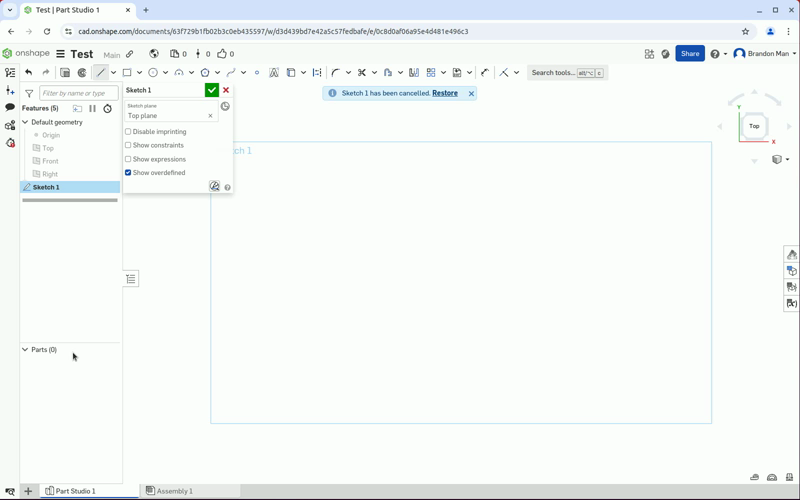
key_down(shift)
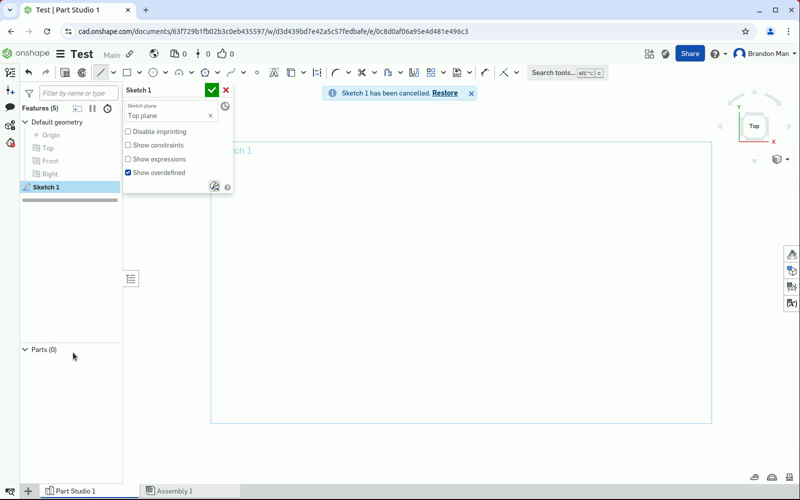
mouse_move(348, 388)
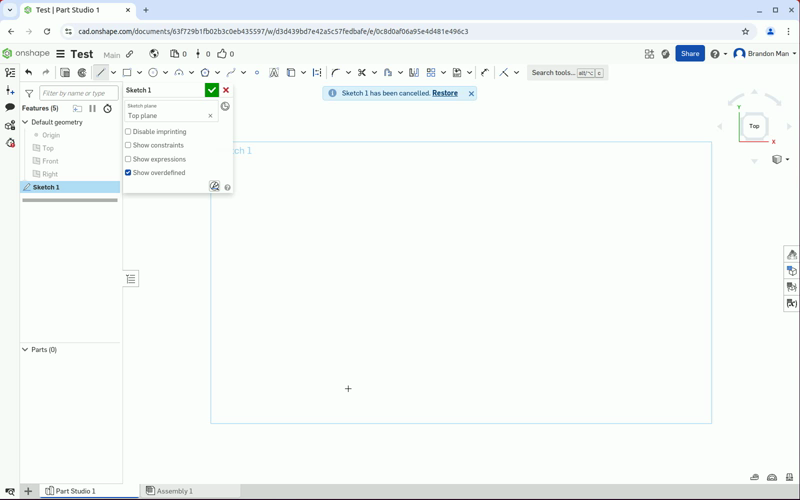
click(348, 388)
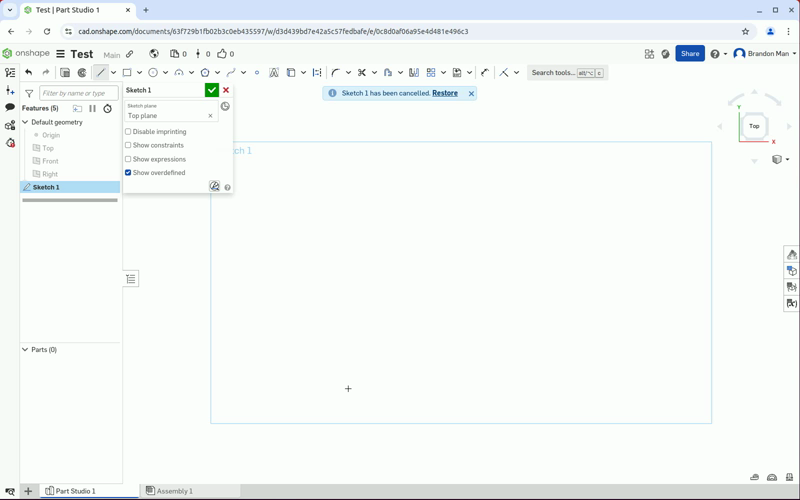
key_up(shift)
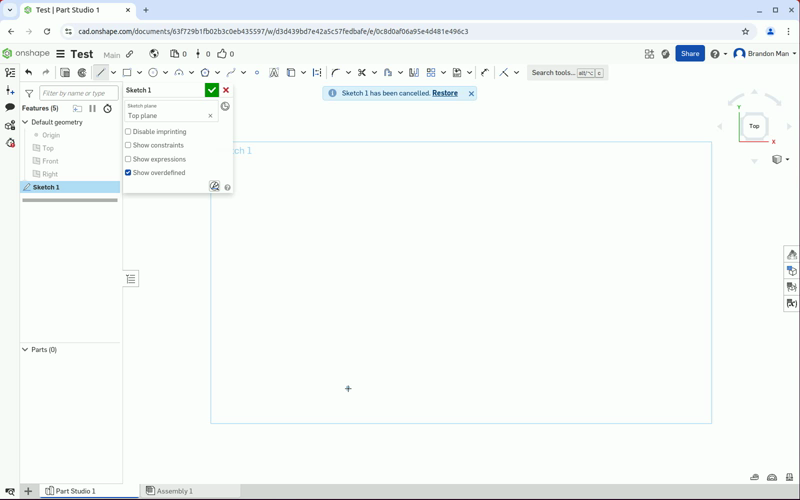
key_down(shift)
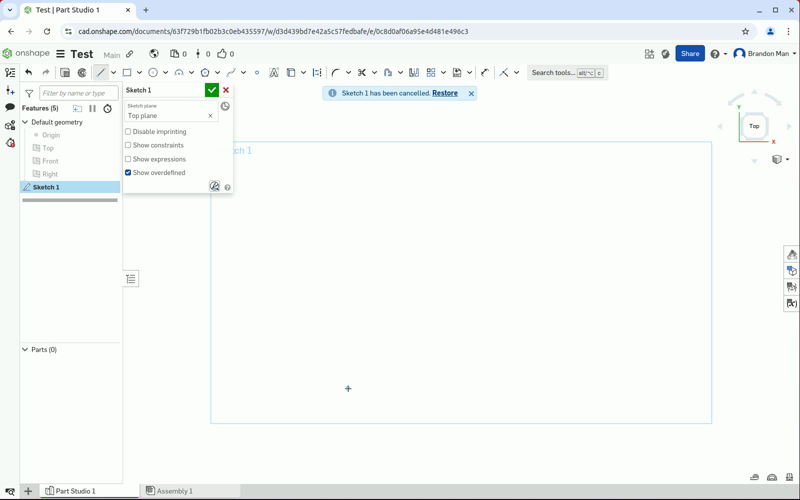
mouse_move(572, 388)
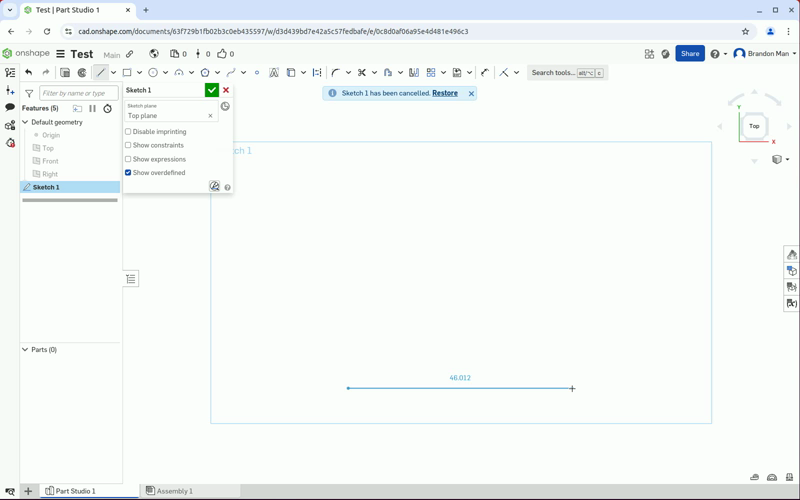
click(572, 388)
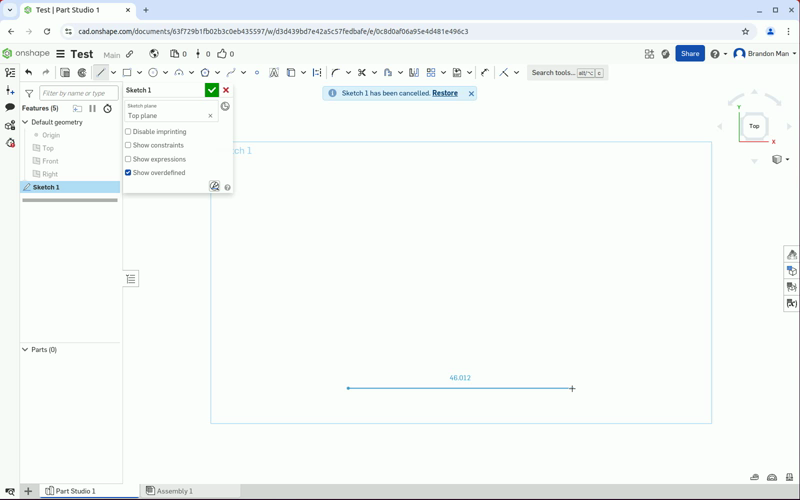
key_up(shift)
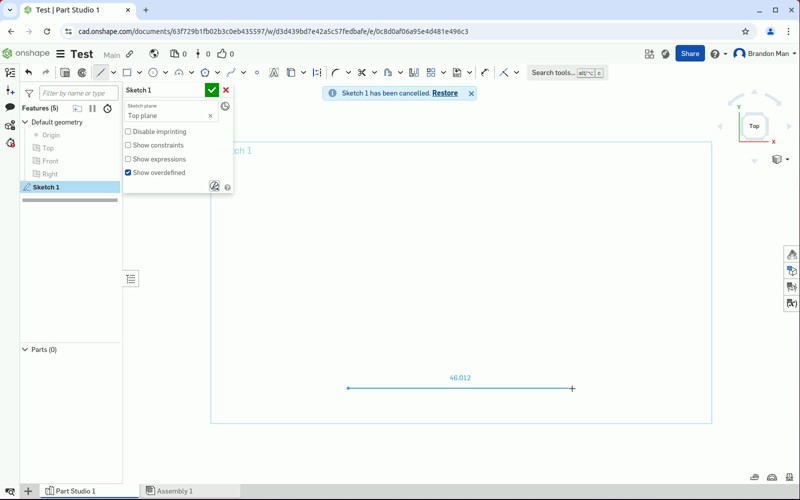
key_down(shift)
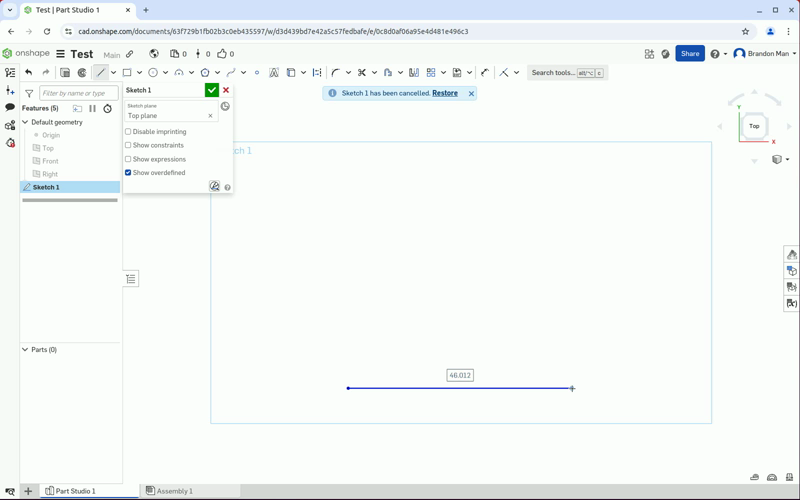
mouse_move(572, 178)
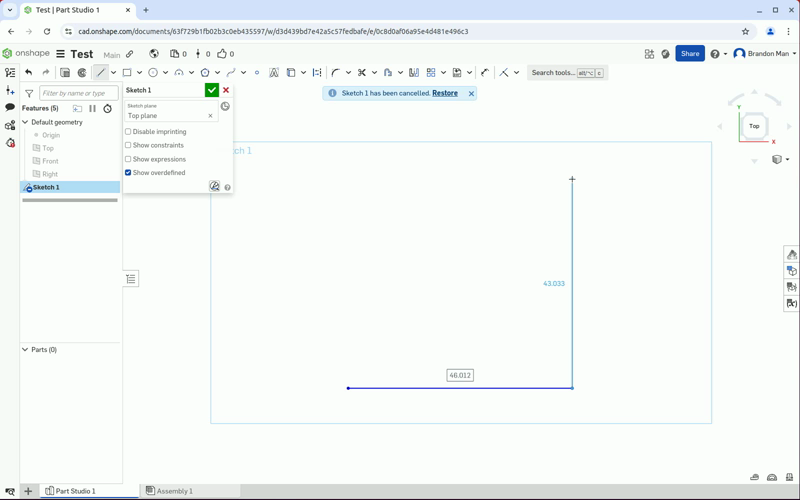
click(572, 178)
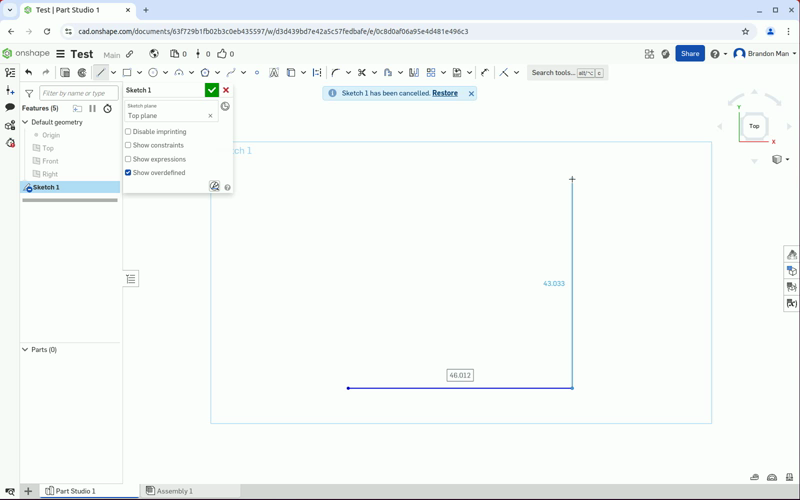
key_up(shift)
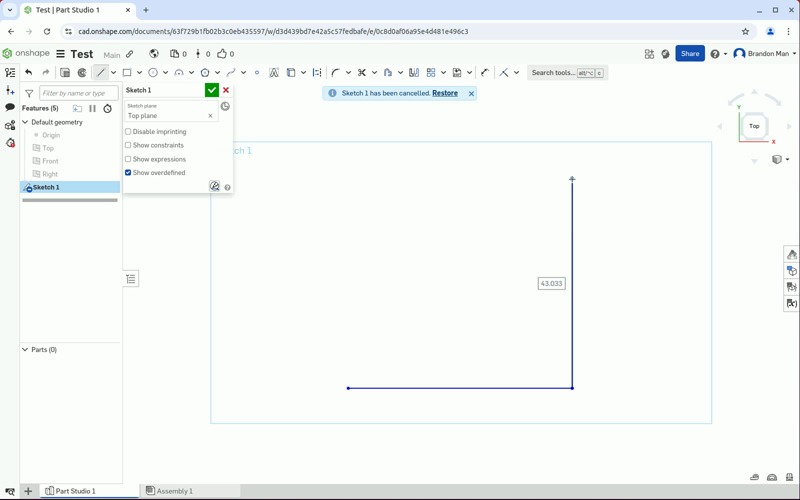
key_down(shift)
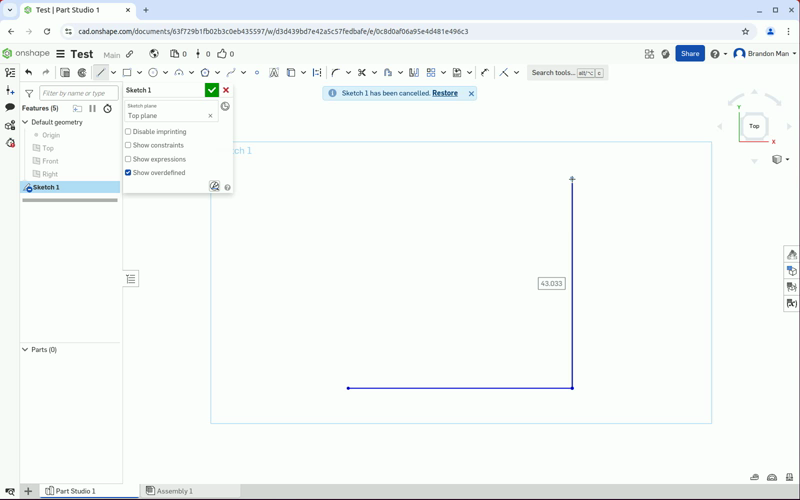
mouse_move(348, 178)
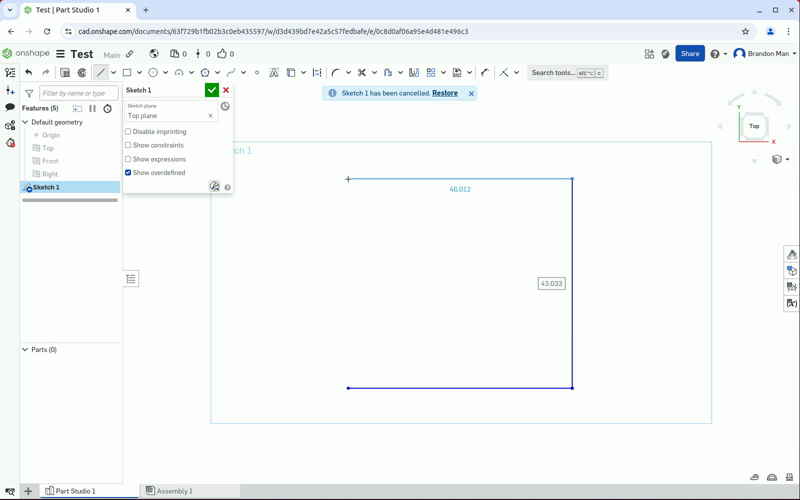
click(348, 178)
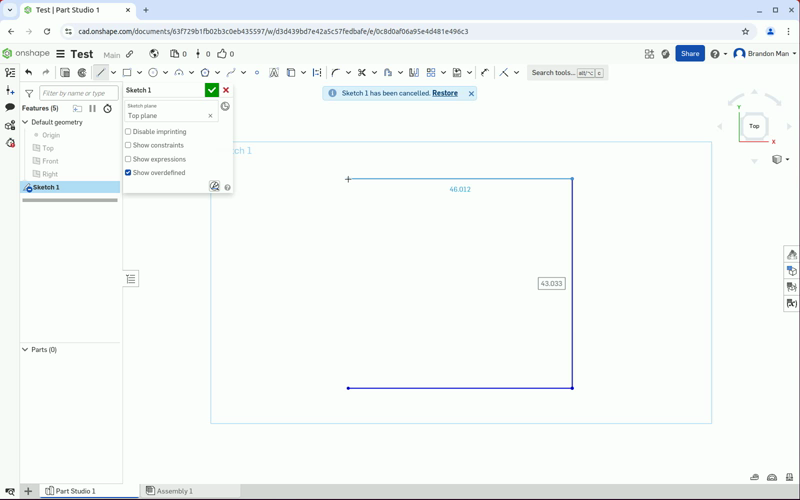
key_up(shift)
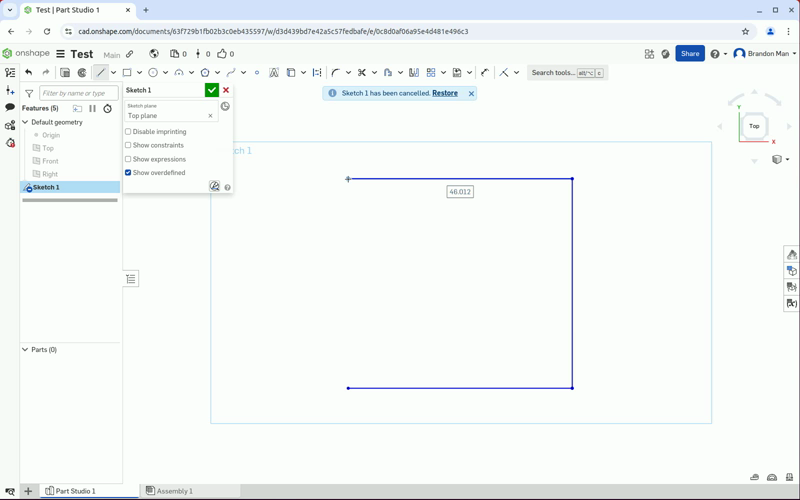
key_down(shift)
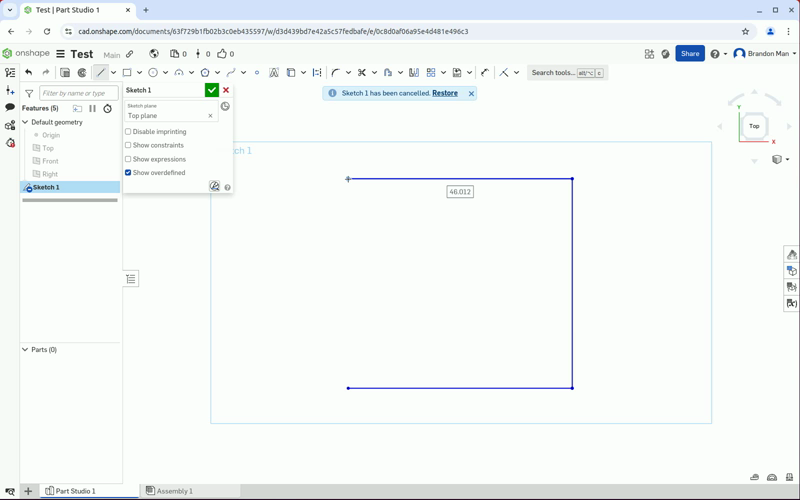
mouse_move(348, 388)
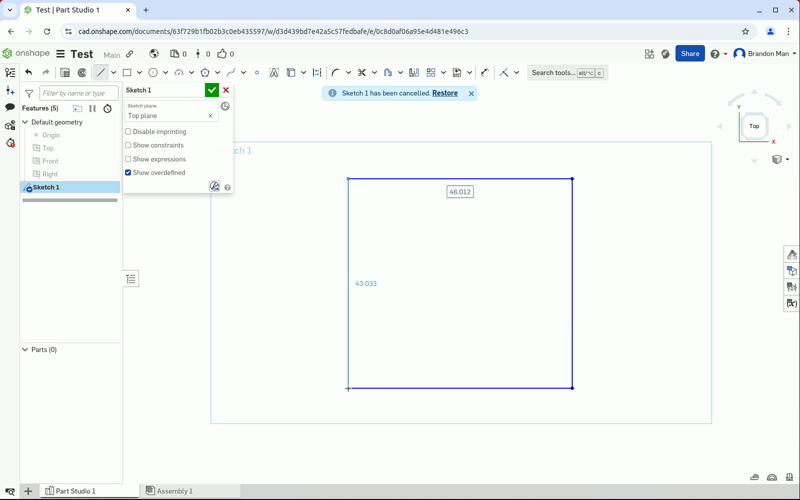
key_up(shift)
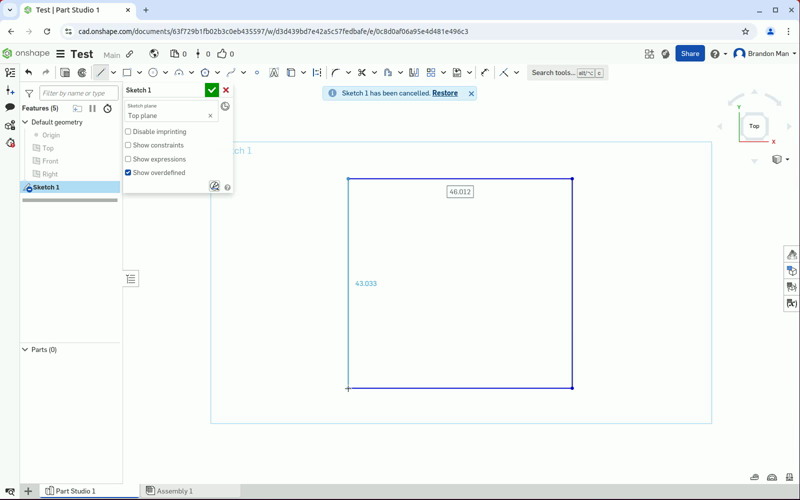
click(348, 388)
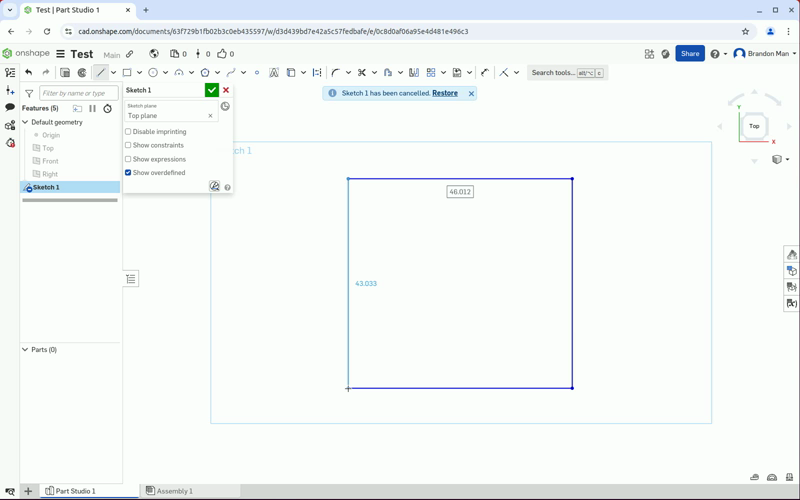
key(esc)
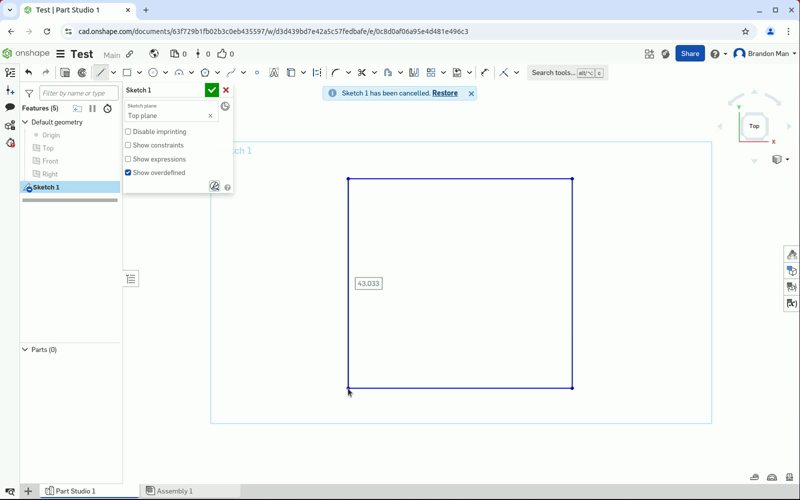
mouse_move(459, 254)
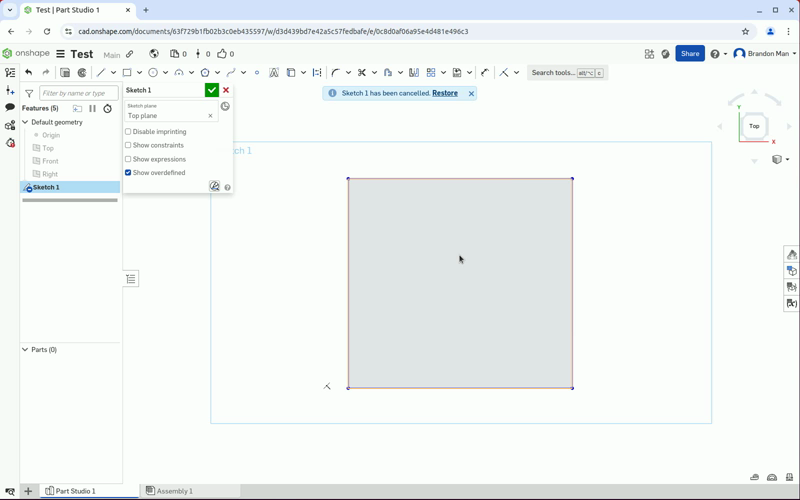
click(459, 254)
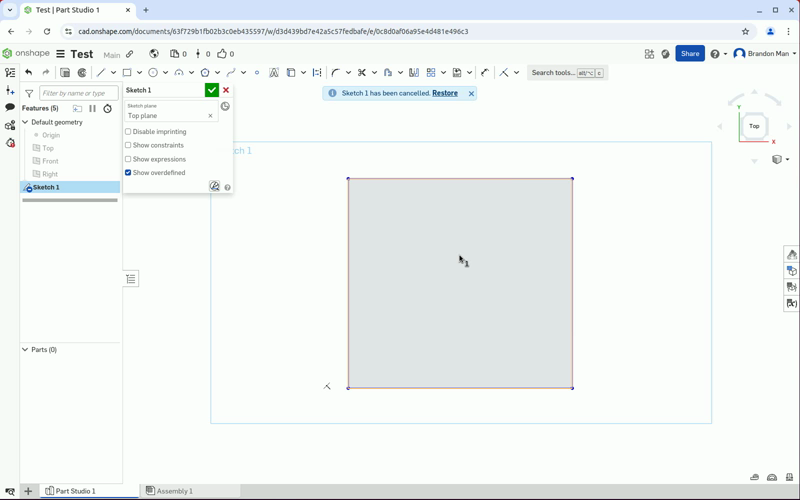
mouse_move(73, 352)
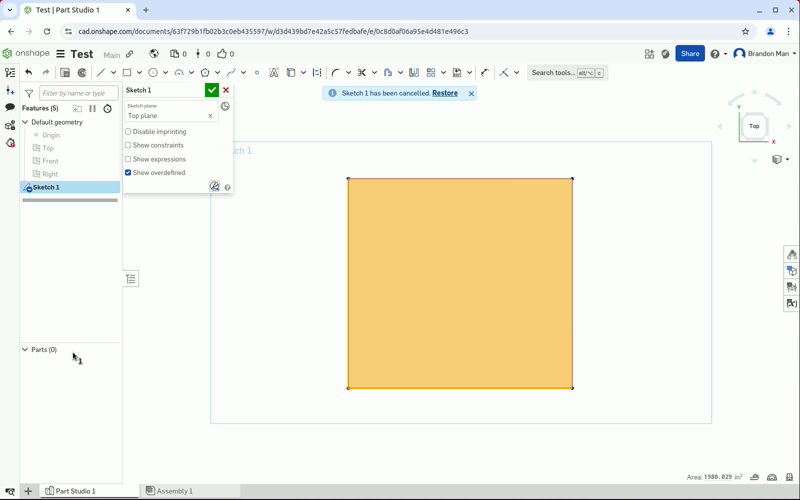
key(shift+y)
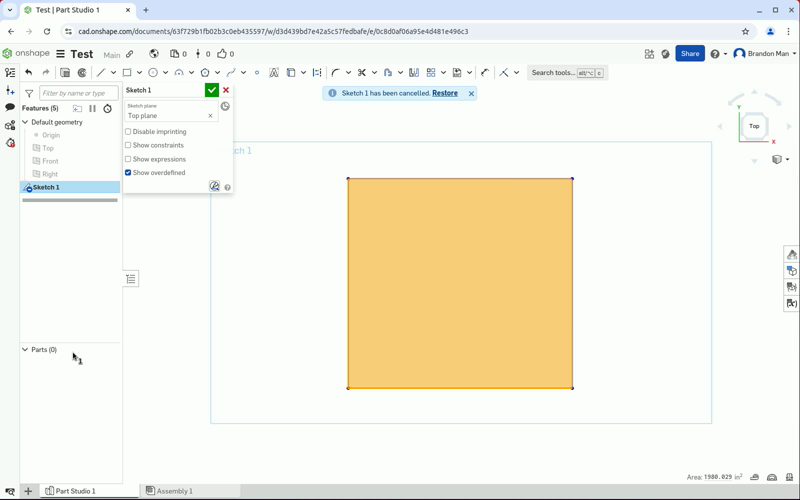
key(shift+e)
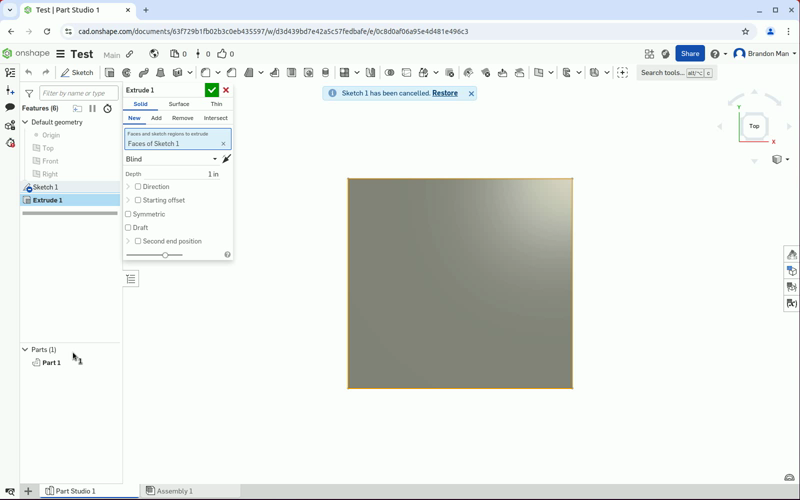
mouse_move(143, 106)
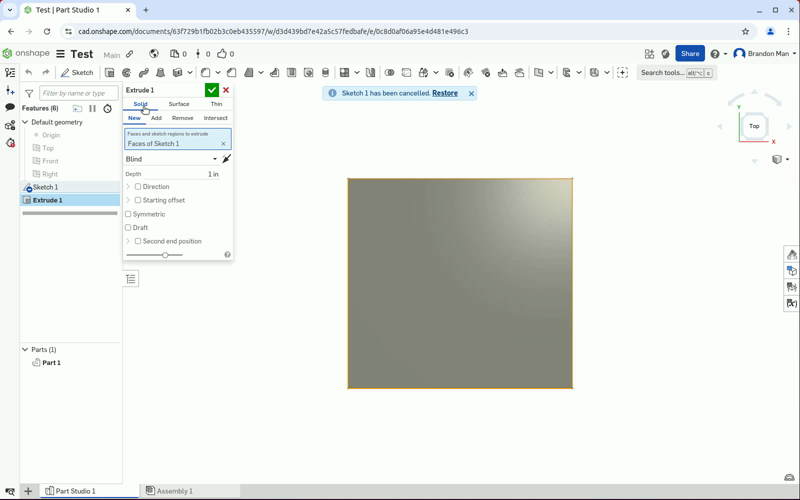
click(143, 106)
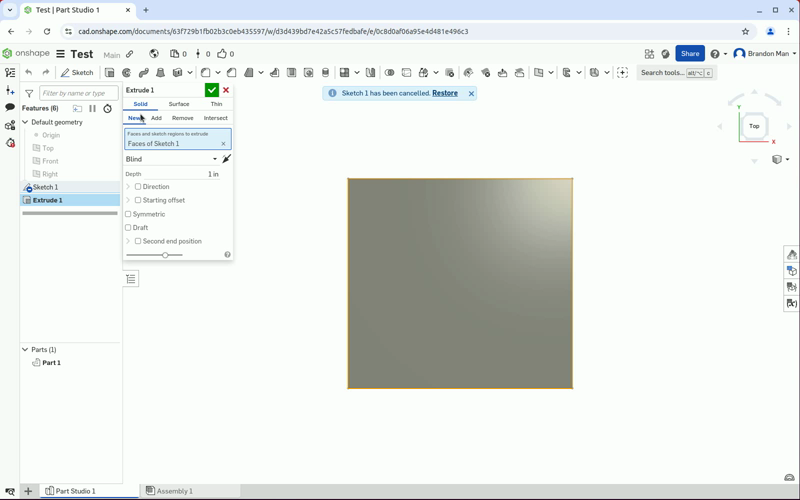
mouse_move(137, 120)
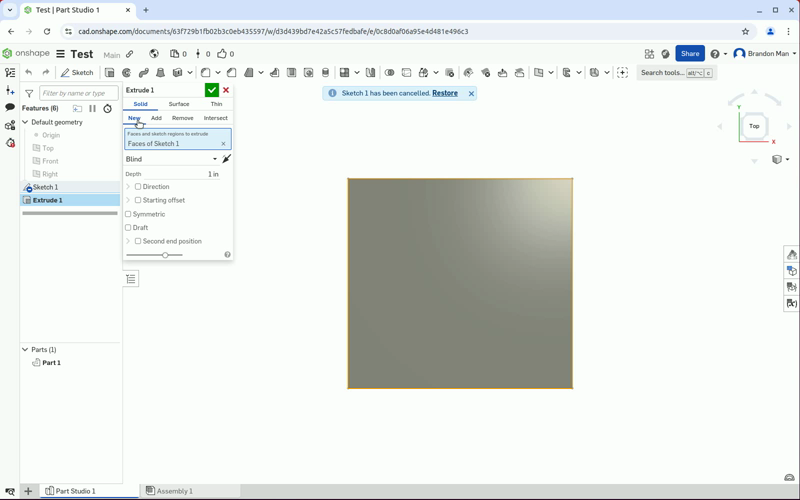
click(137, 120)
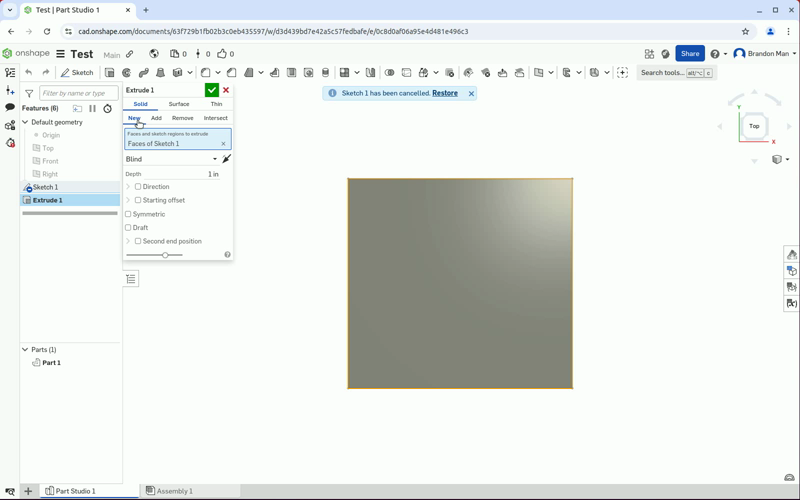
key(tab, 4)
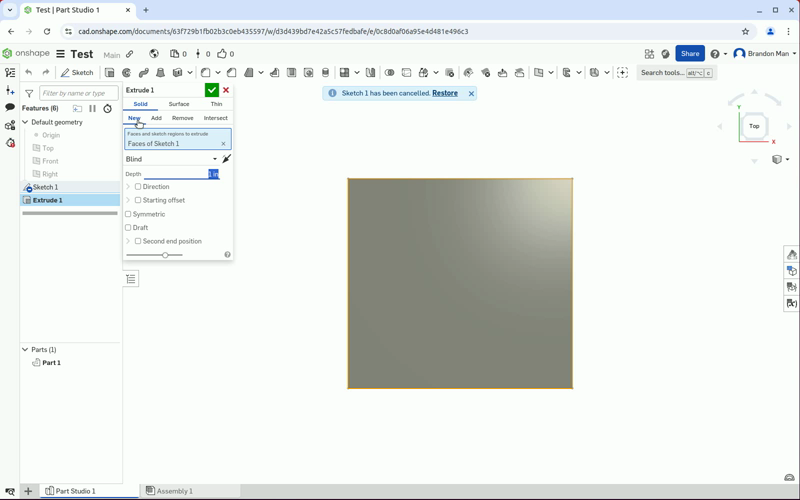
text(1.444)
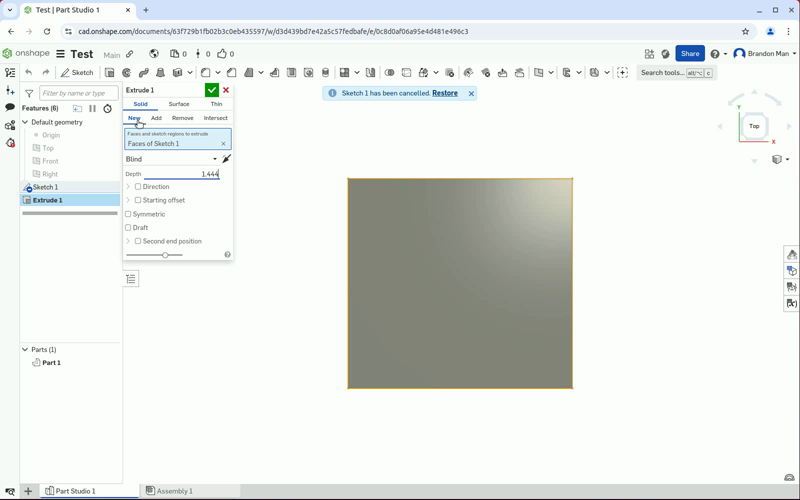
key(enter)
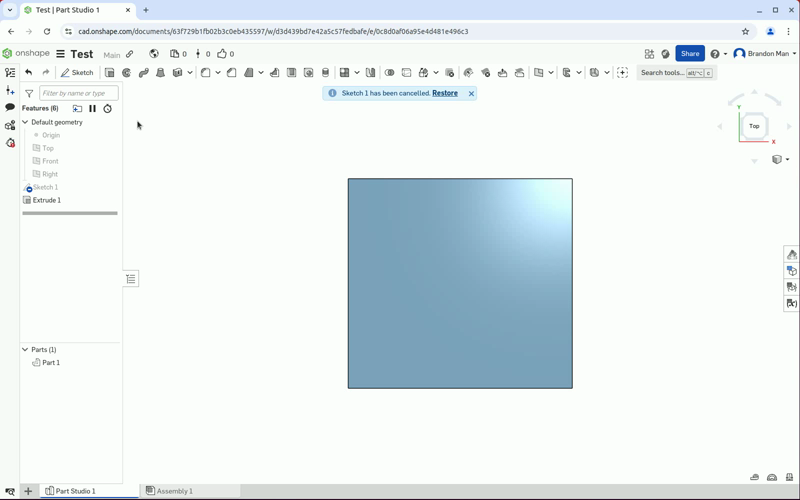
key(shift+h)
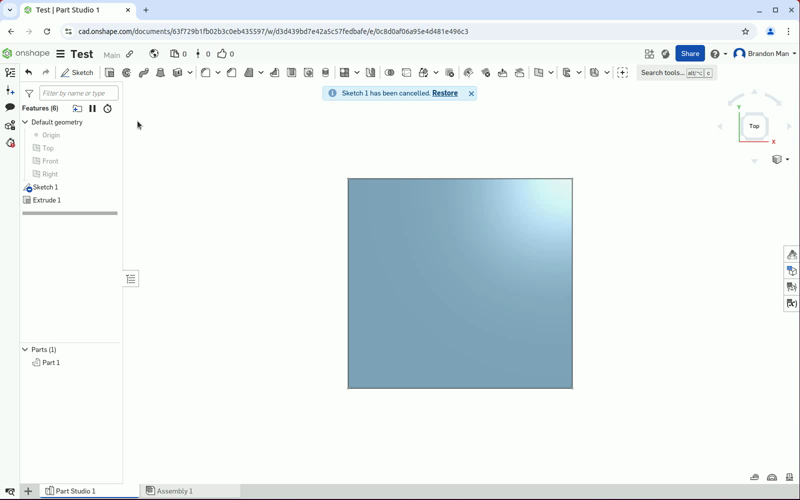
key(shift+h)
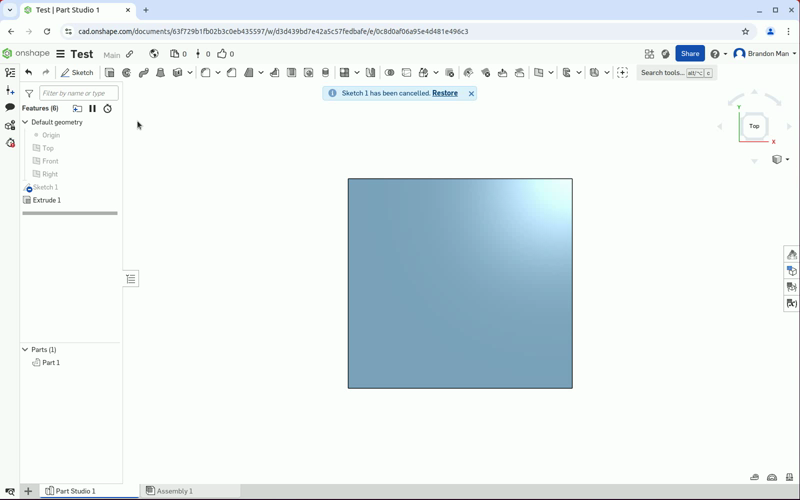
mouse_move(73, 189)
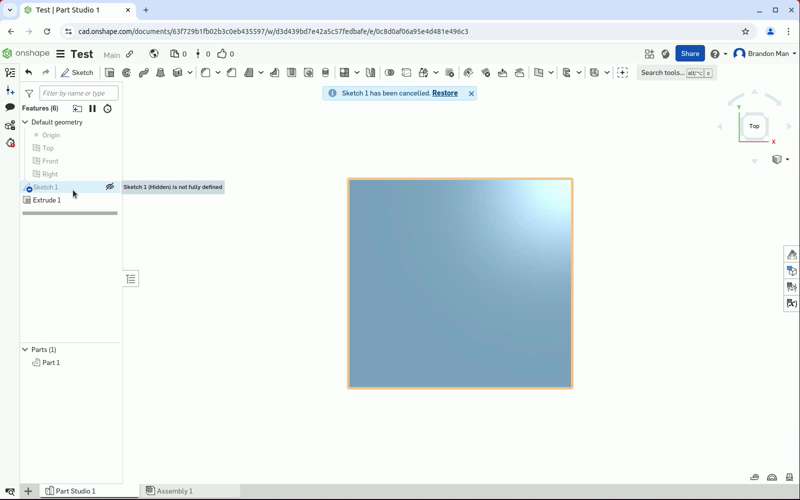
click(73, 189)
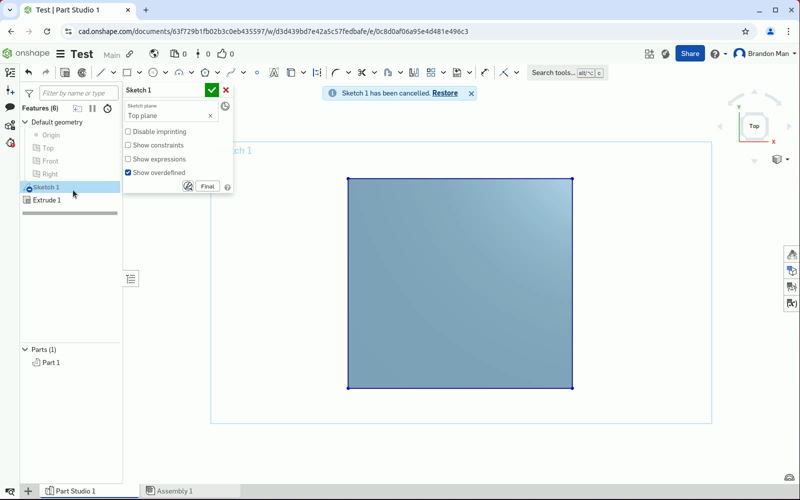
mouse_move(229, 92)
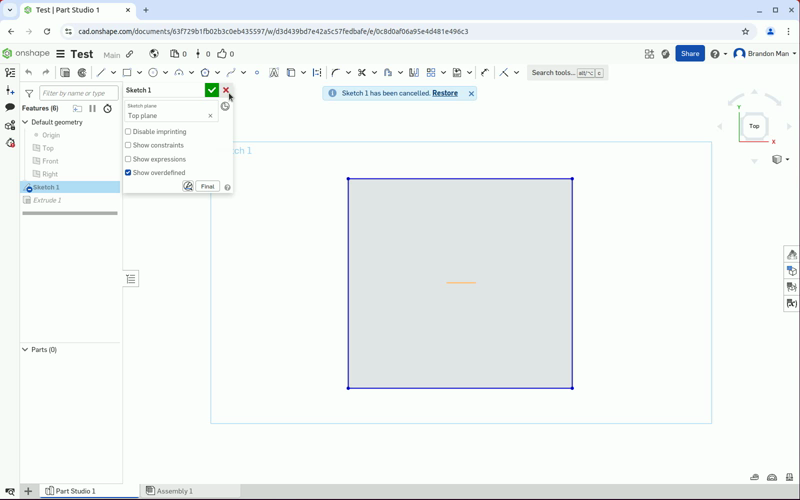
click(229, 92)
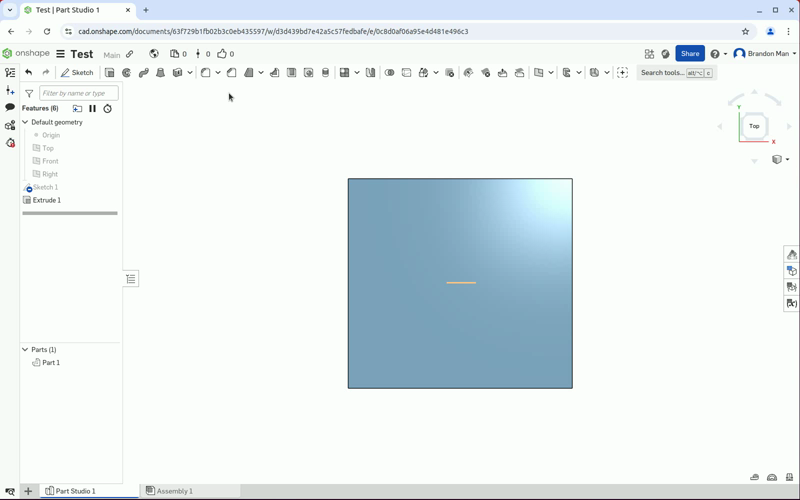
mouse_move(541, 75)
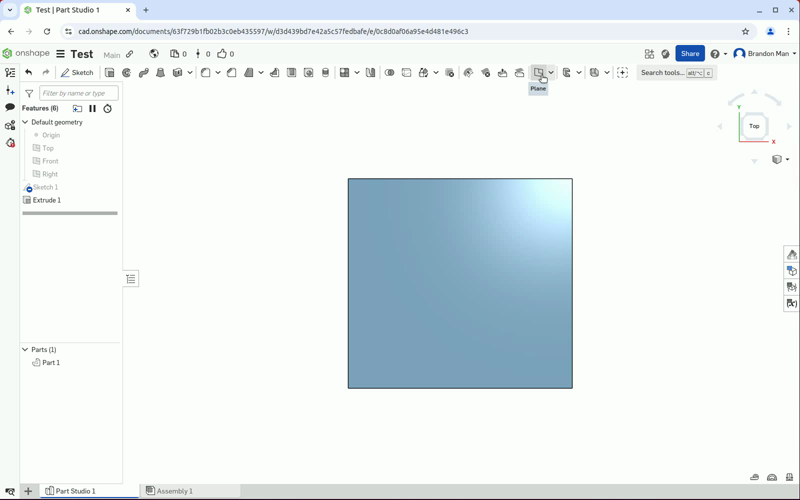
click(541, 75)
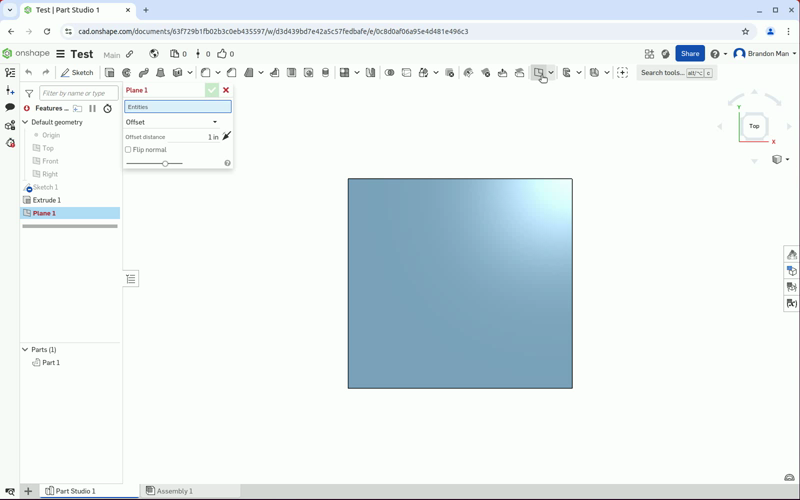
mouse_move(73, 150)
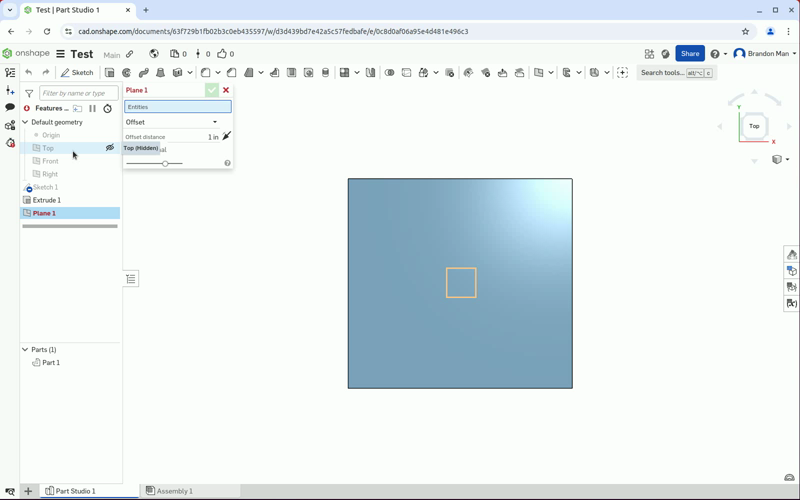
click(73, 150)
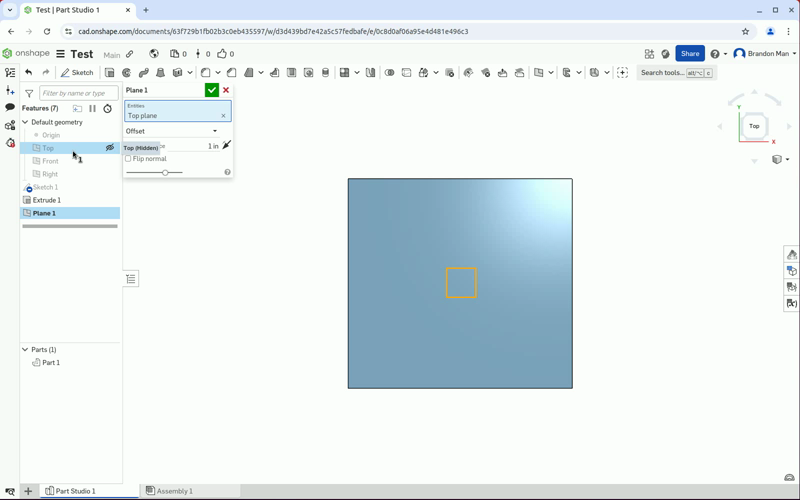
key(tab, 2)
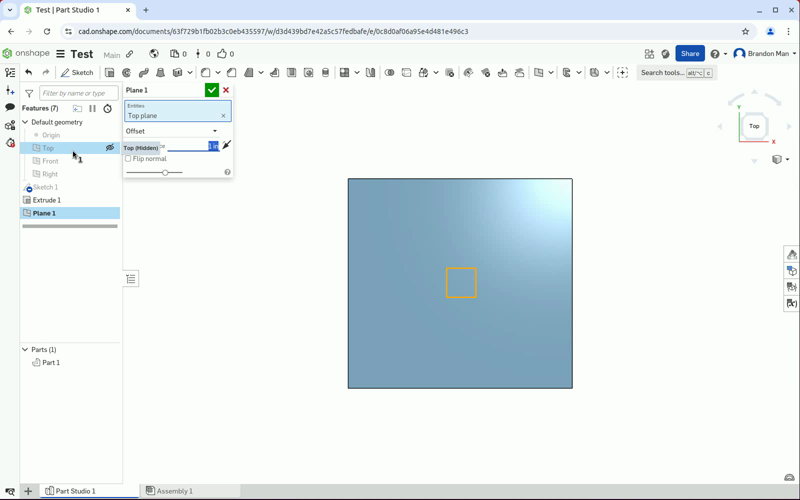
text(1.448)
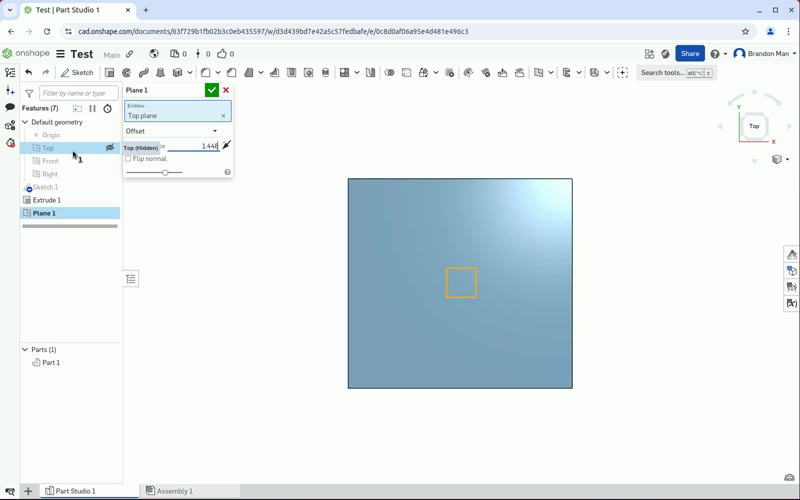
key(enter, 2)
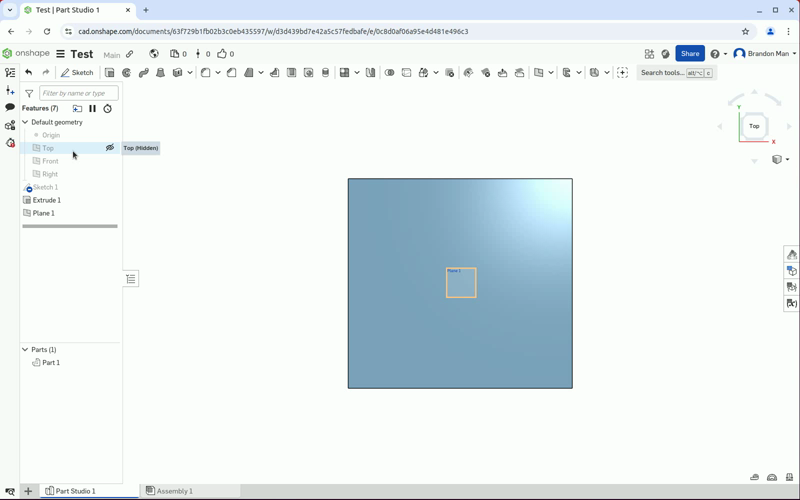
key(shift+s)
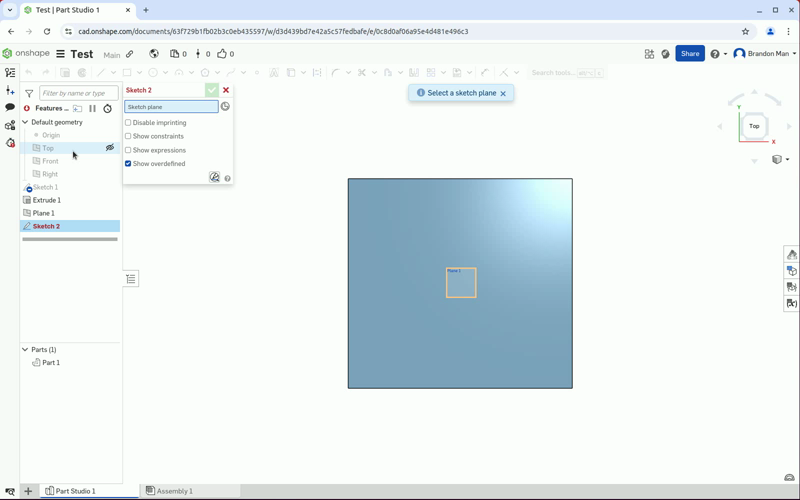
mouse_move(73, 215)
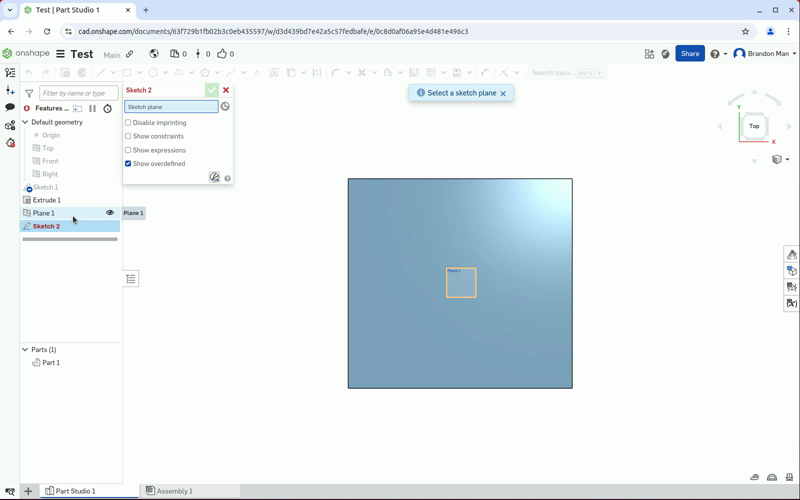
click(73, 215)
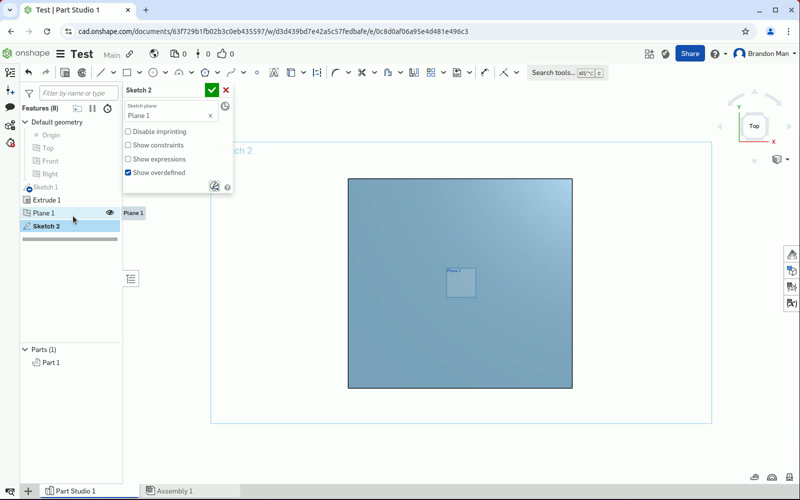
mouse_move(73, 352)
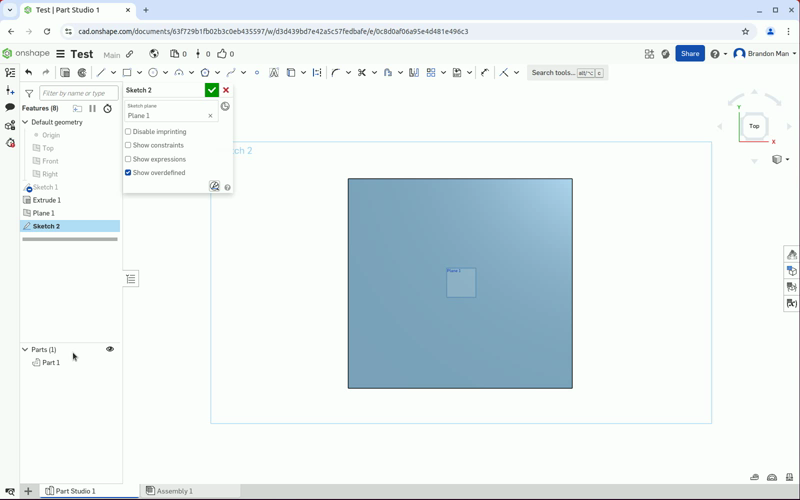
key(y)
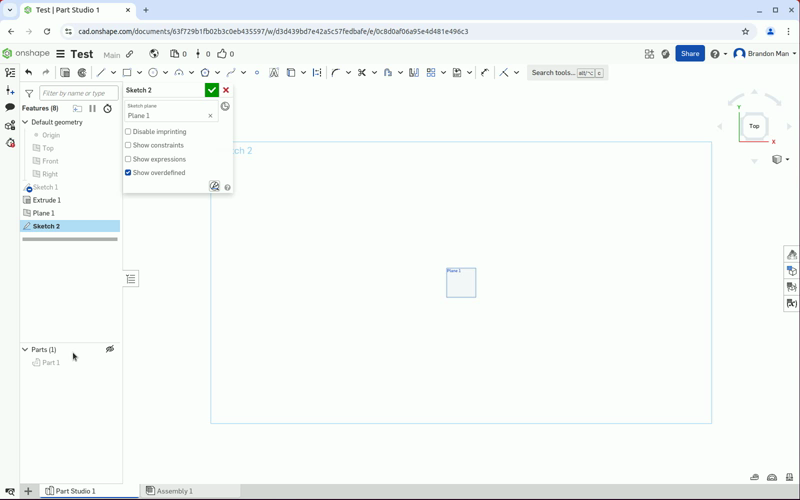
key(l)
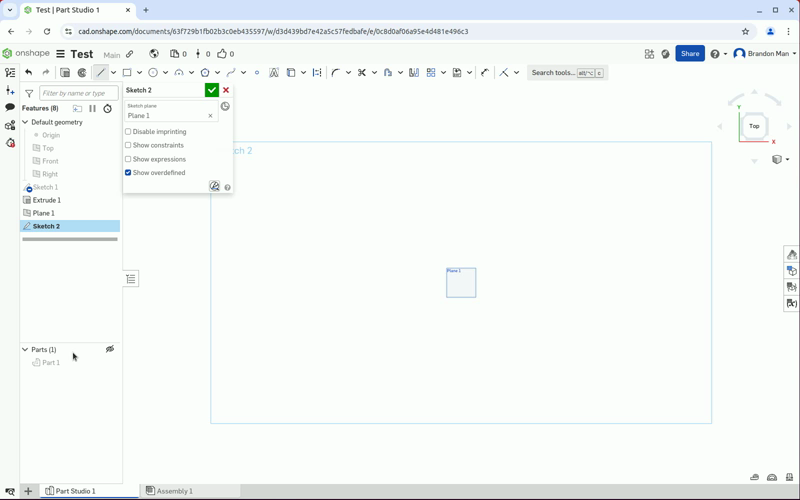
key_down(shift)
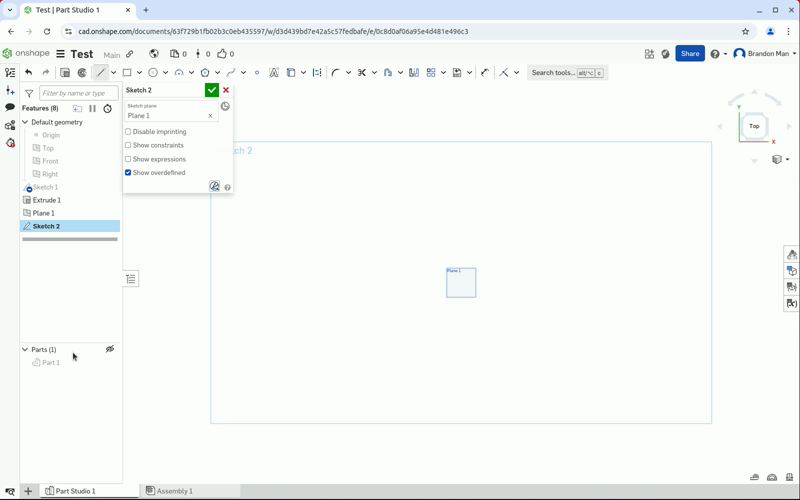
mouse_move(418, 414)
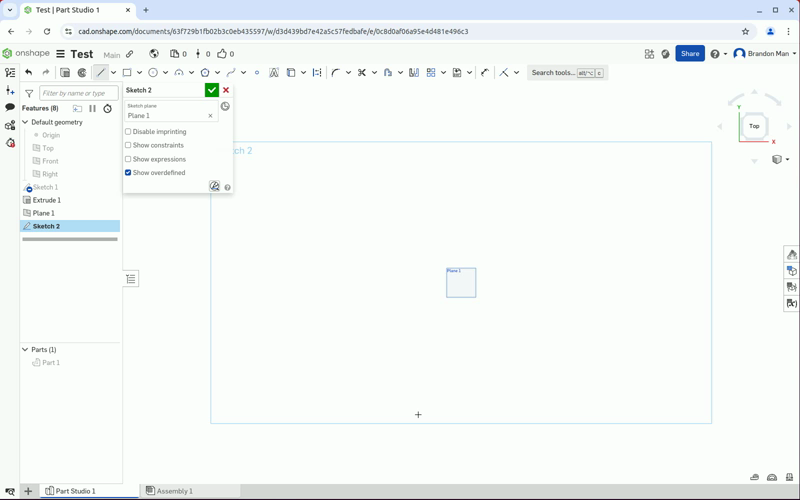
click(418, 414)
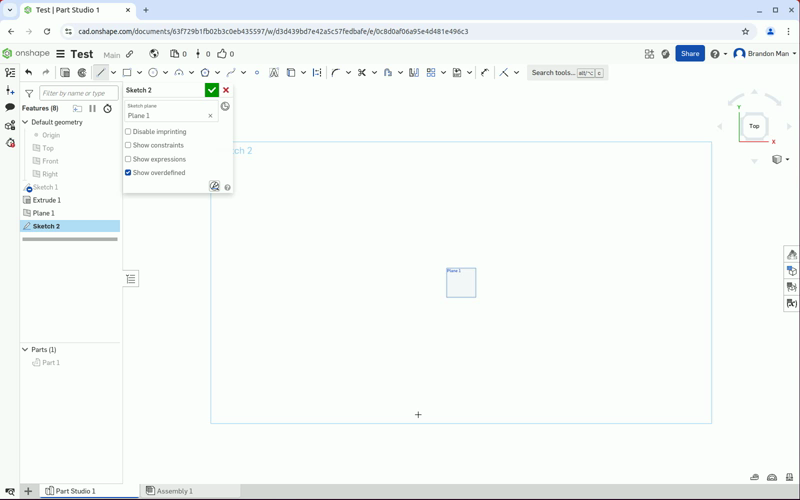
key_up(shift)
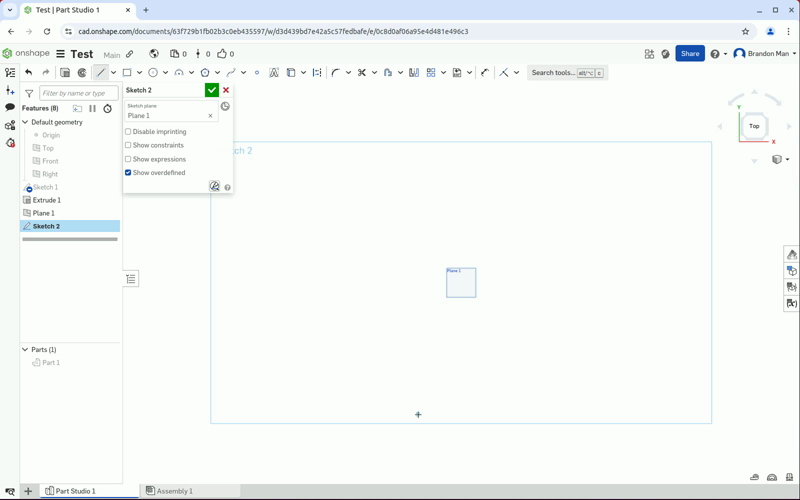
key_down(shift)
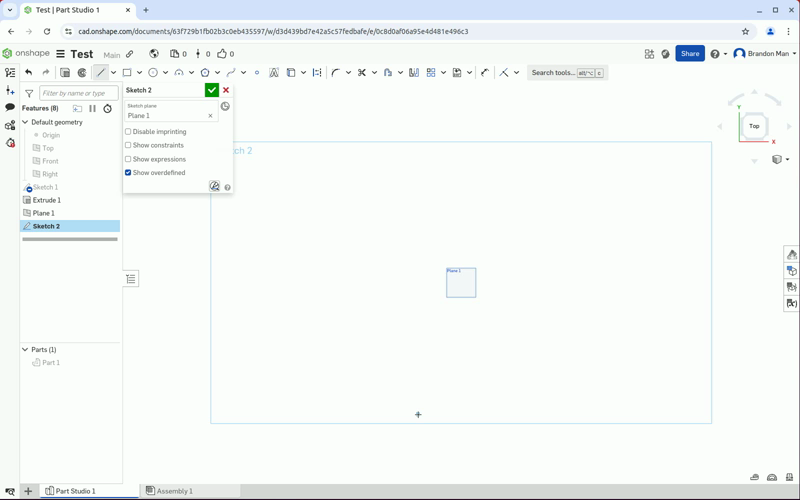
mouse_move(503, 414)
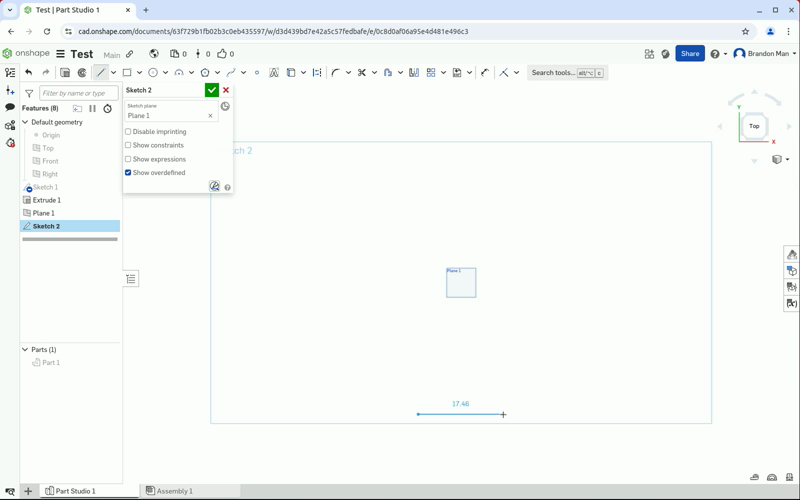
click(503, 414)
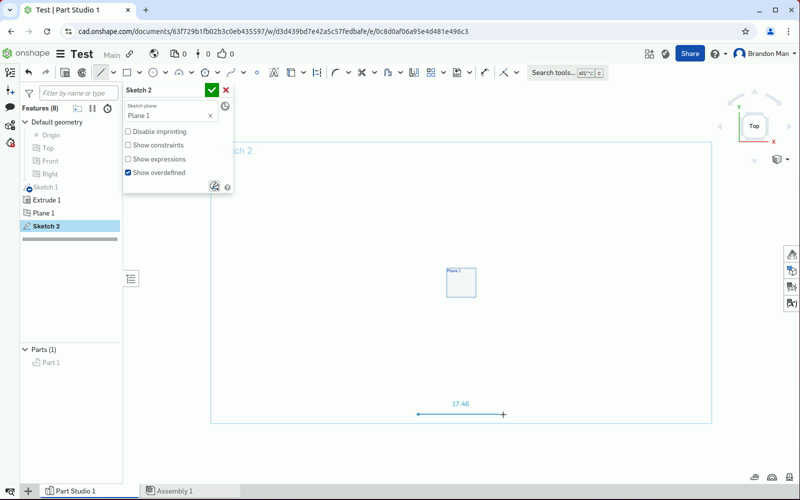
key_up(shift)
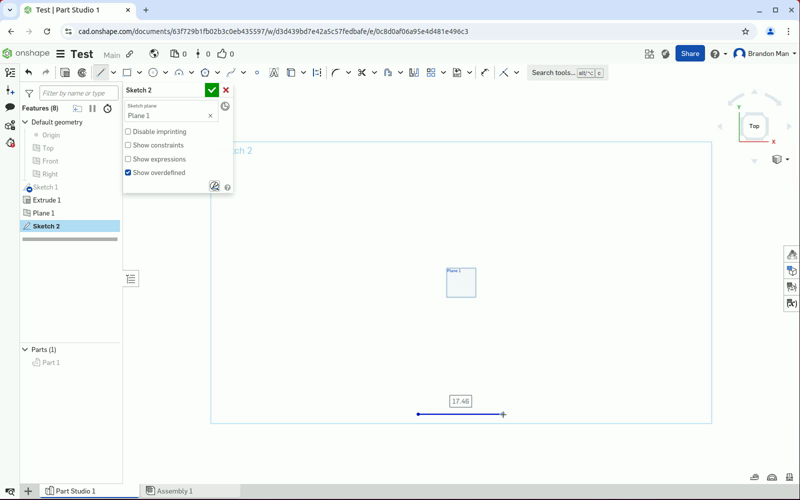
key_down(shift)
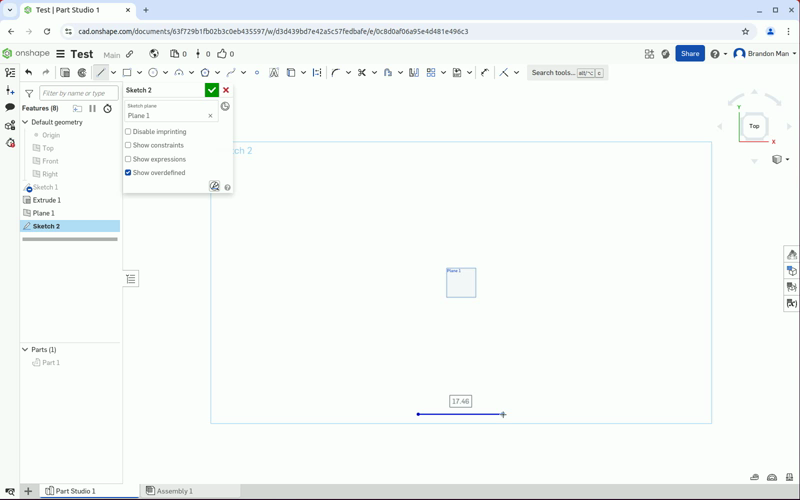
mouse_move(503, 327)
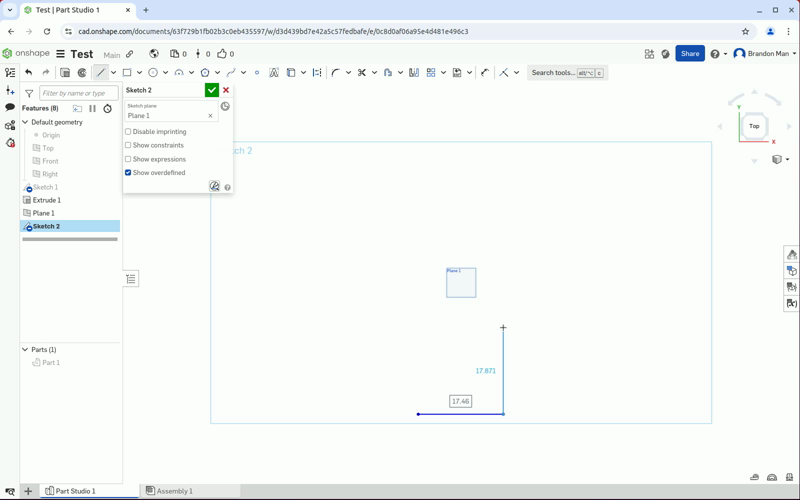
click(503, 327)
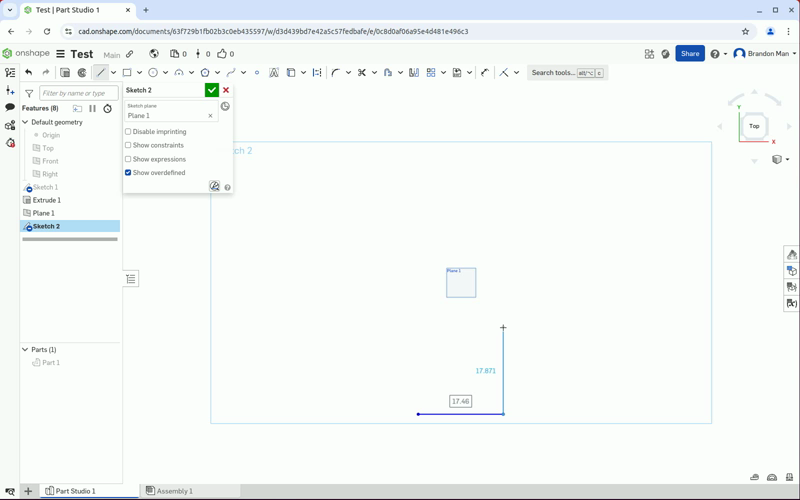
key_up(shift)
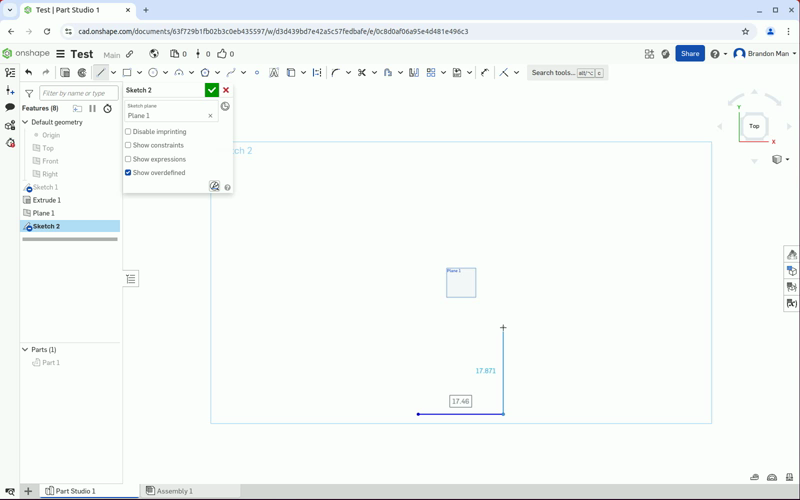
key_down(shift)
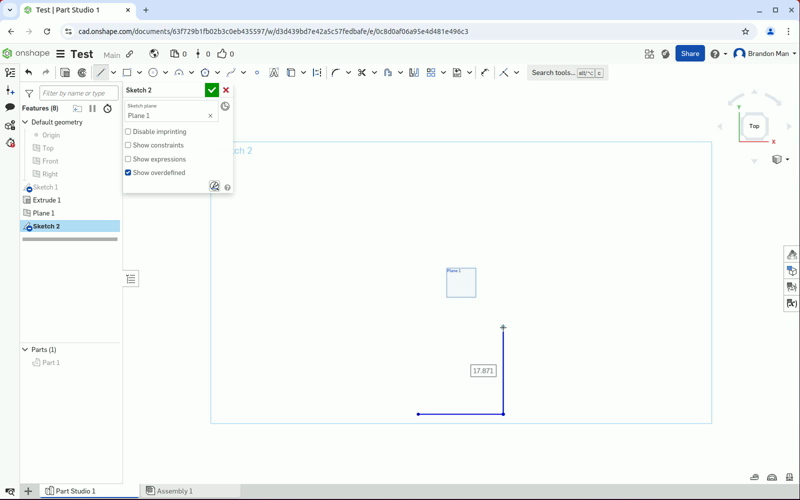
mouse_move(418, 327)
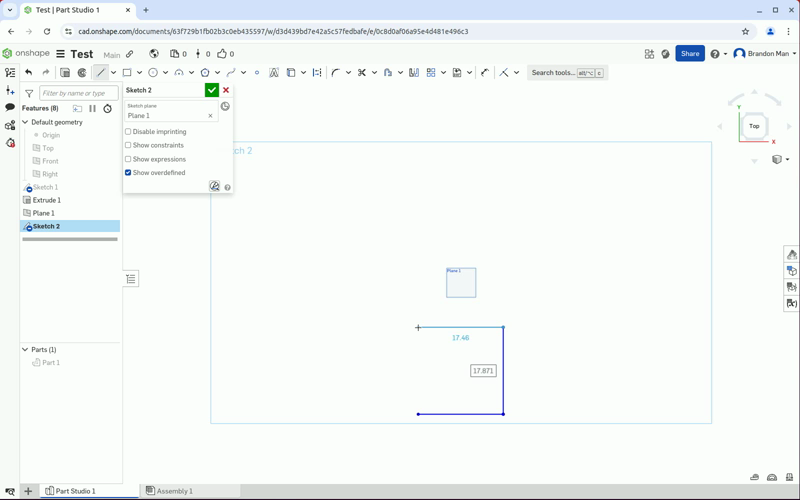
click(418, 327)
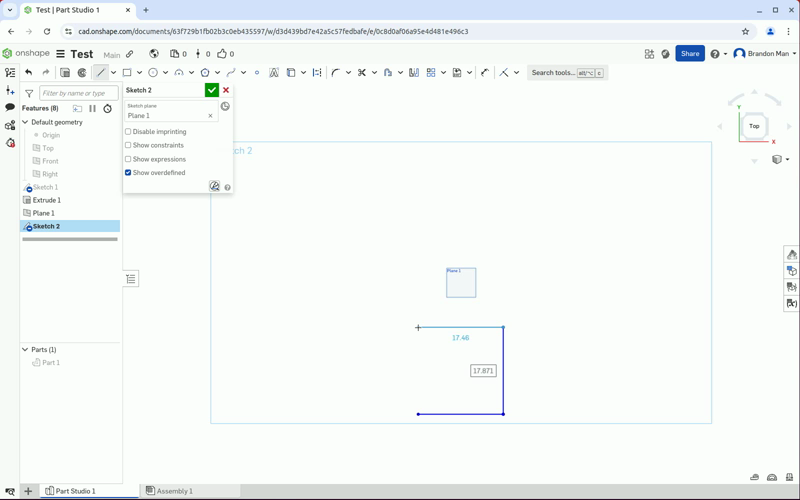
key_up(shift)
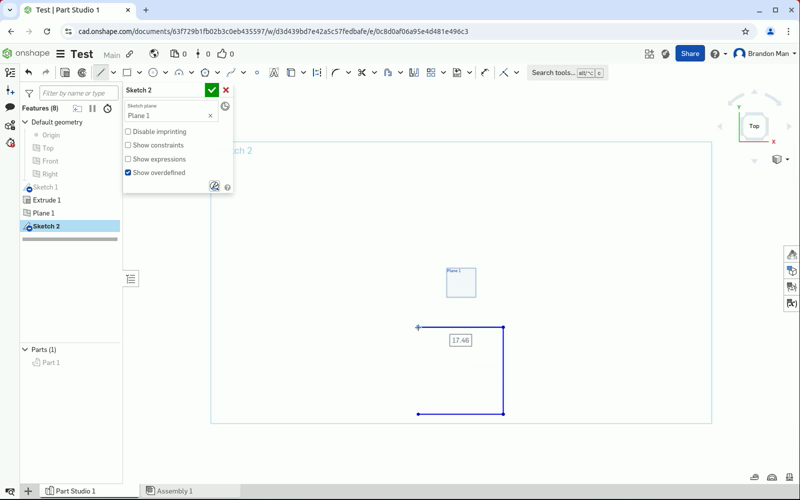
key_down(shift)
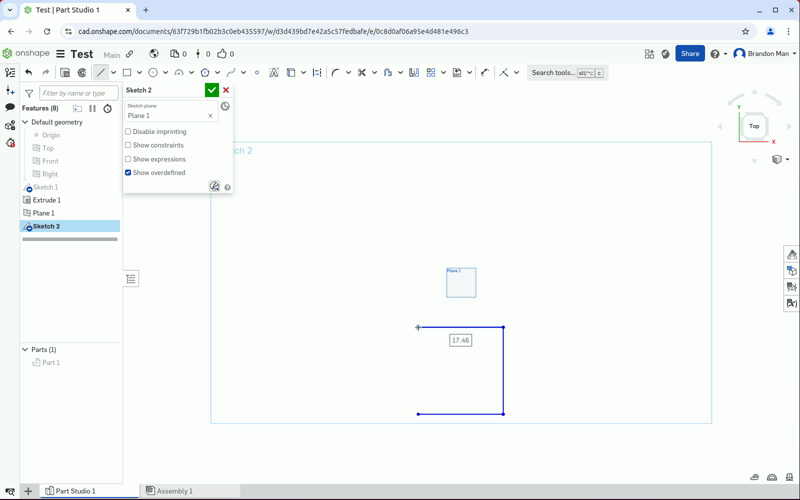
mouse_move(418, 414)
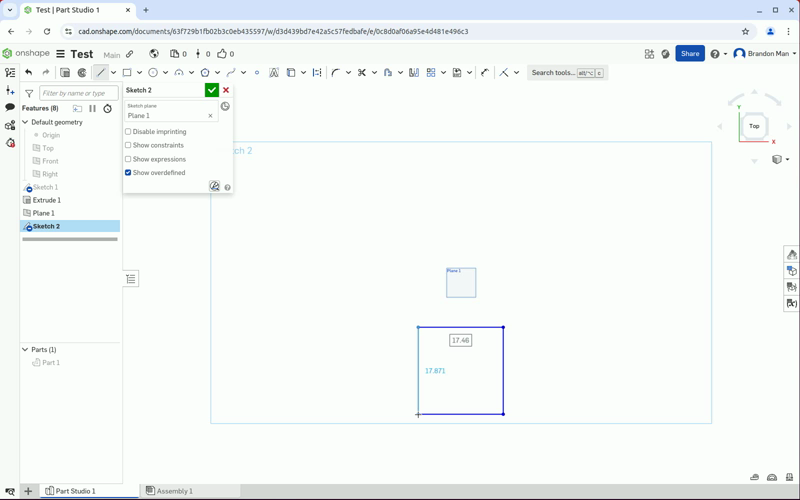
key_up(shift)
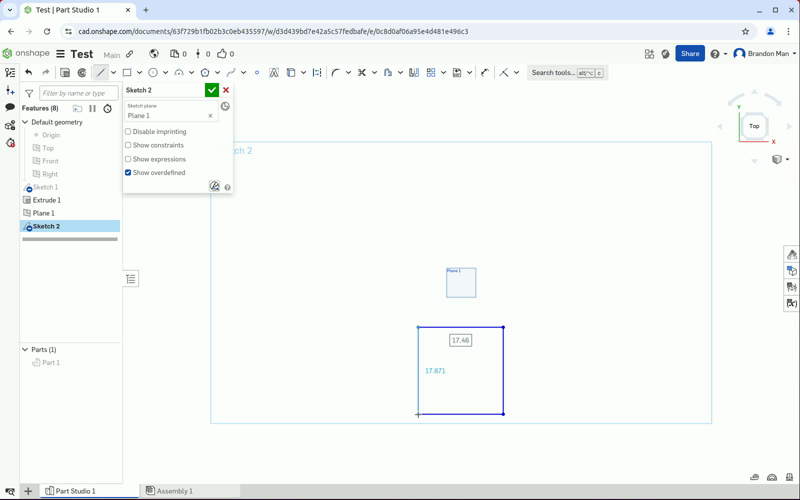
click(418, 414)
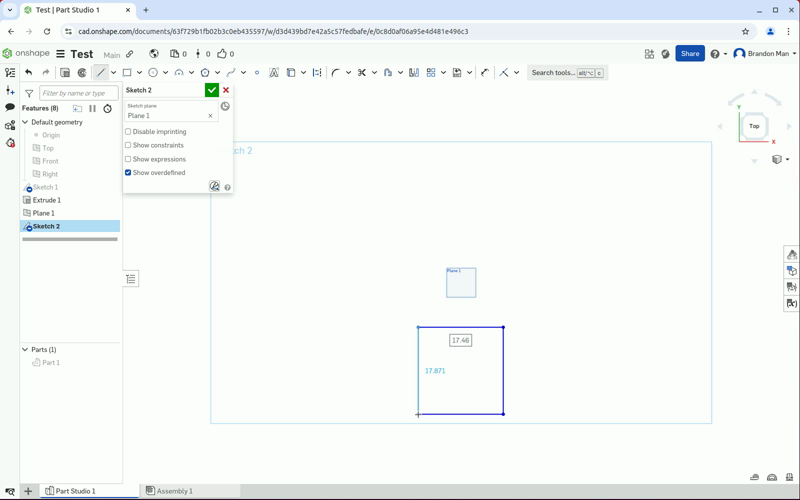
key(esc)
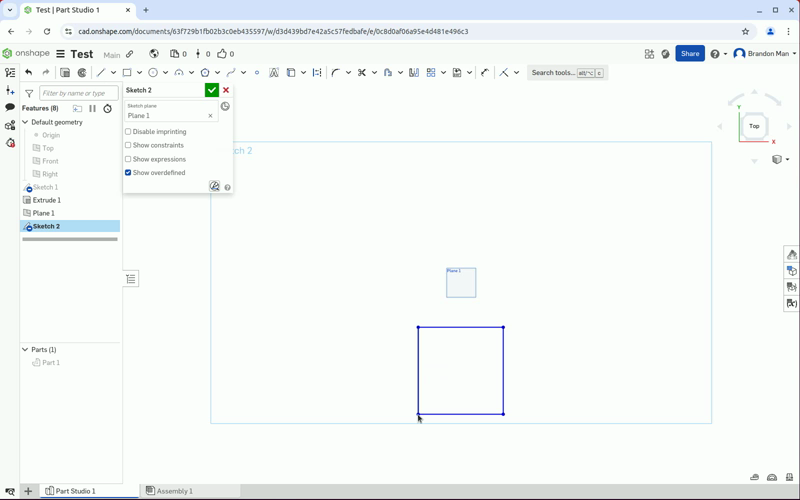
mouse_move(487, 395)
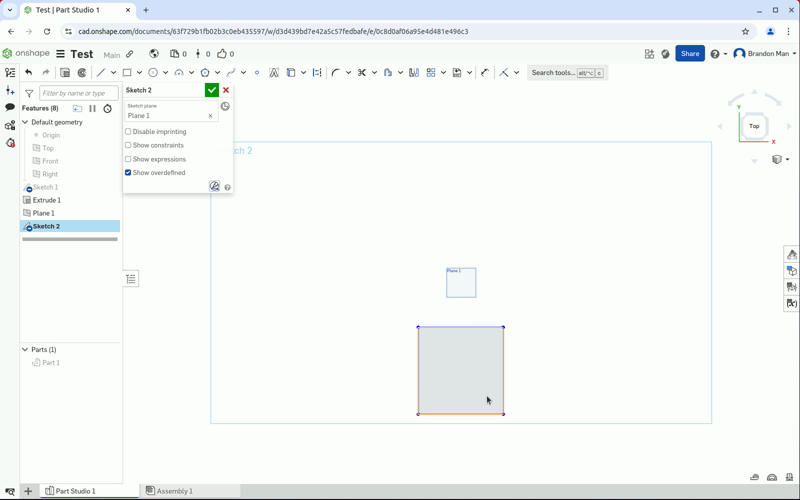
click(487, 395)
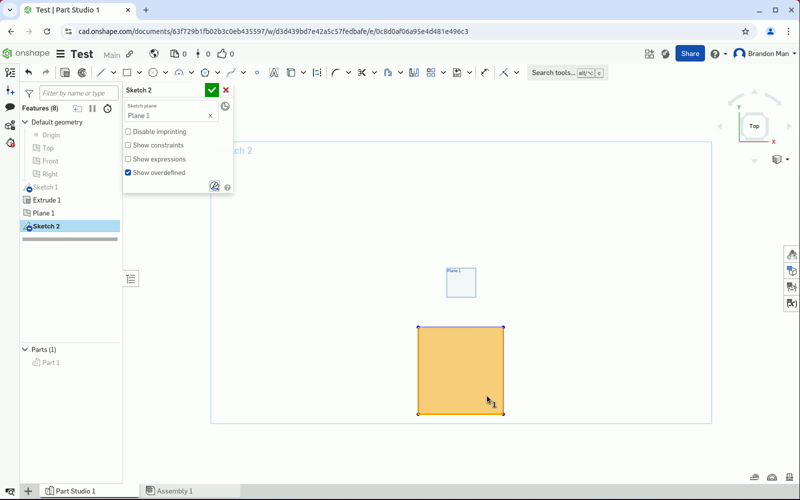
mouse_move(73, 352)
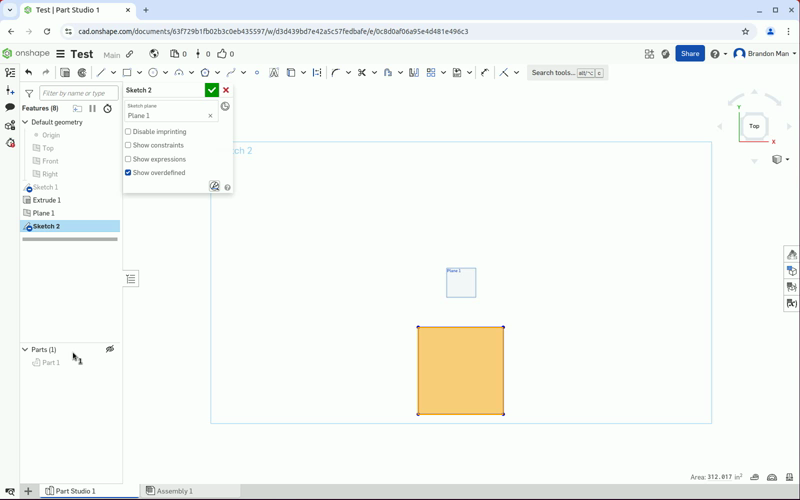
key(shift+y)
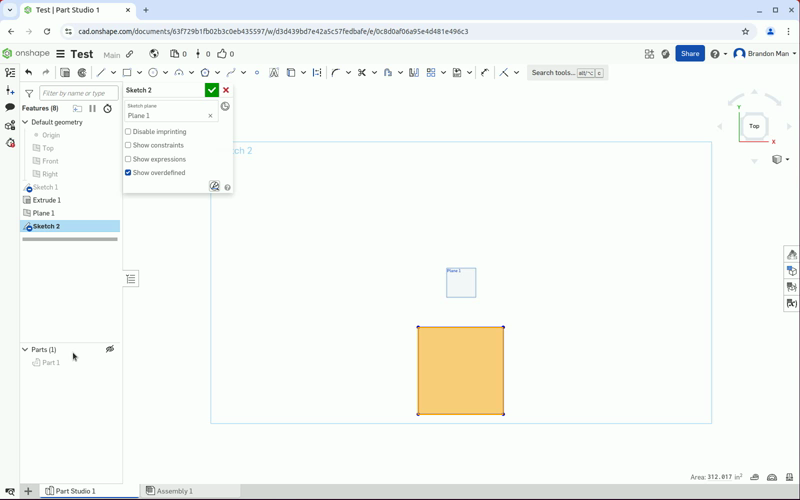
key(shift+e)
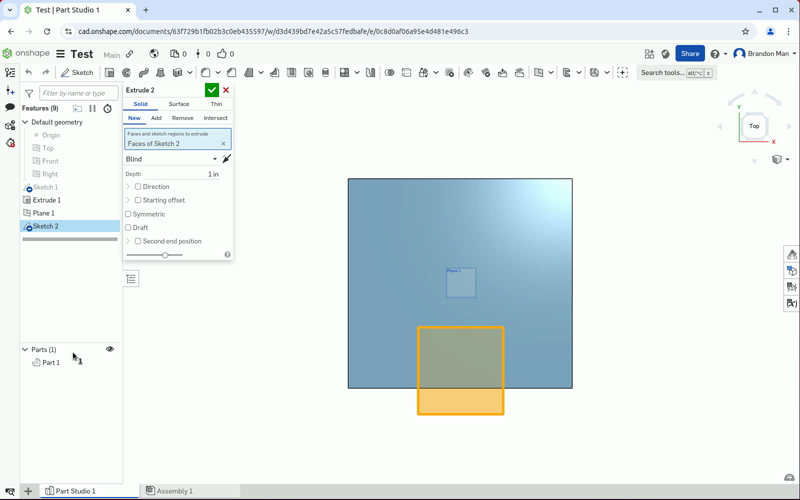
mouse_move(143, 106)
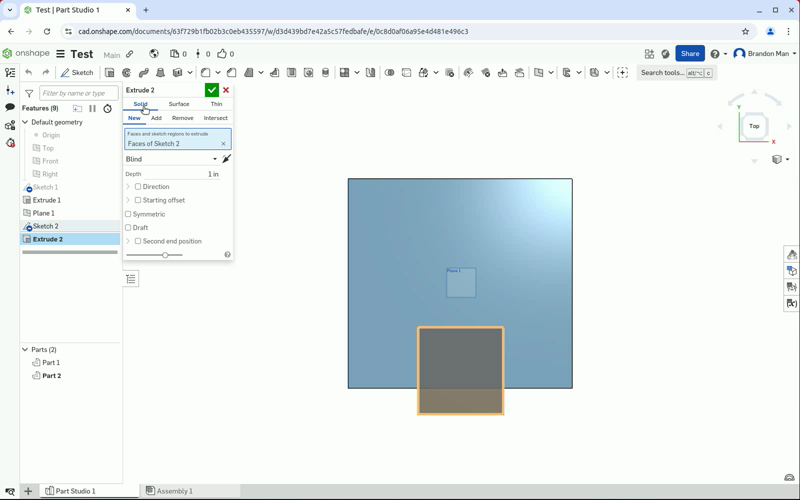
click(143, 106)
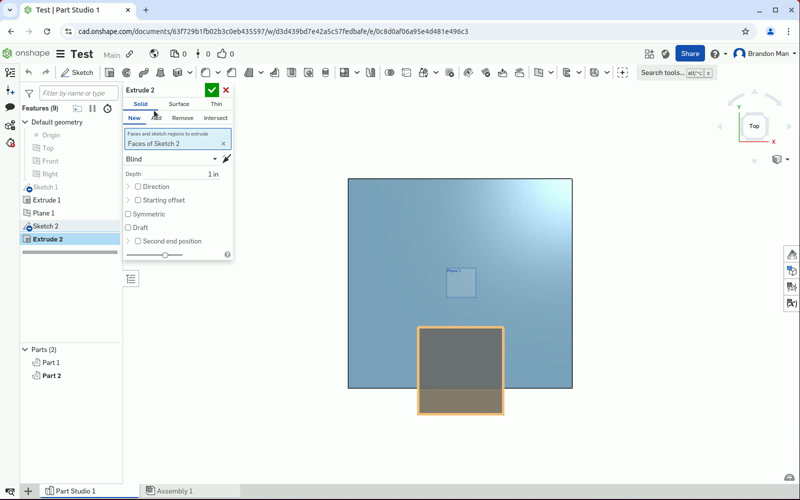
mouse_move(186, 120)
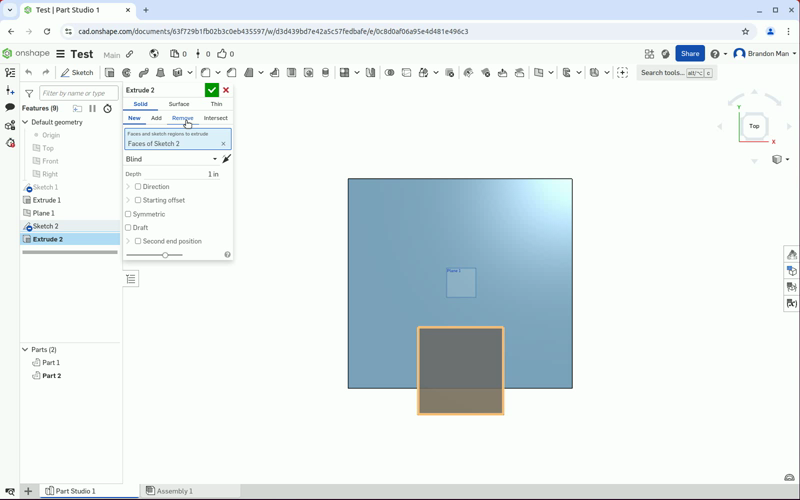
click(186, 120)
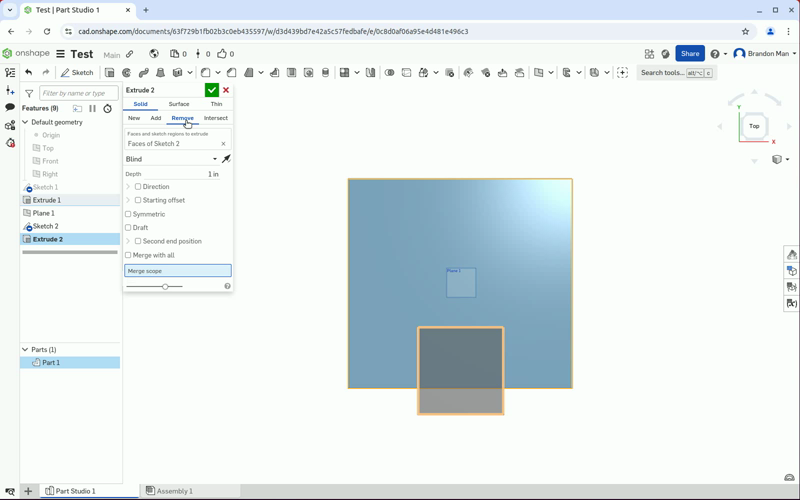
key(tab, 4)
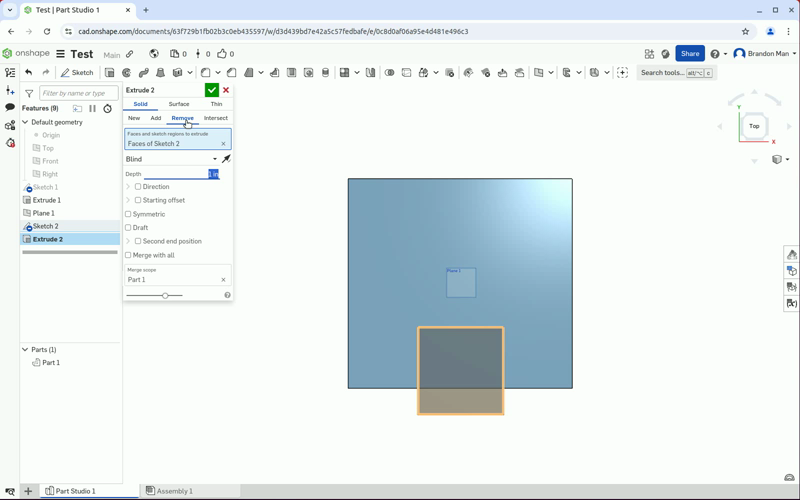
text(0.241)
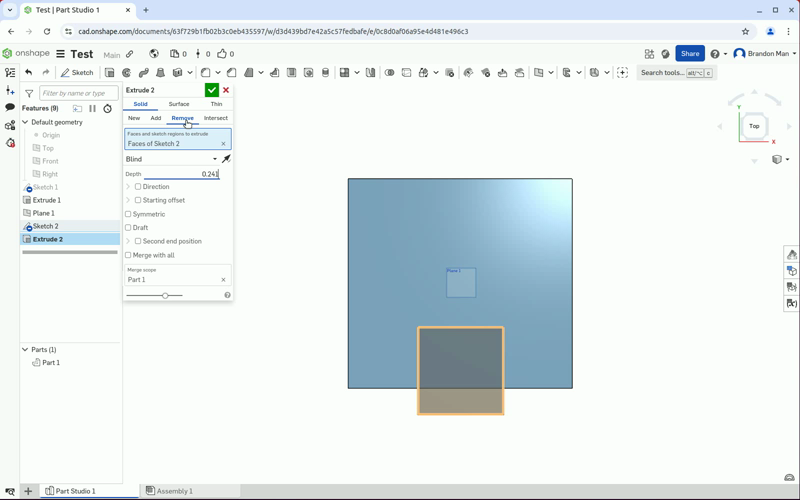
key(tab, 6)
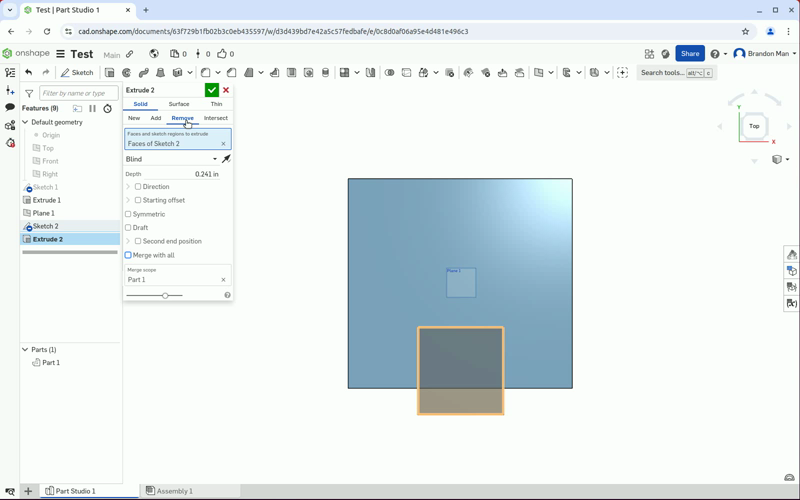
key(space)
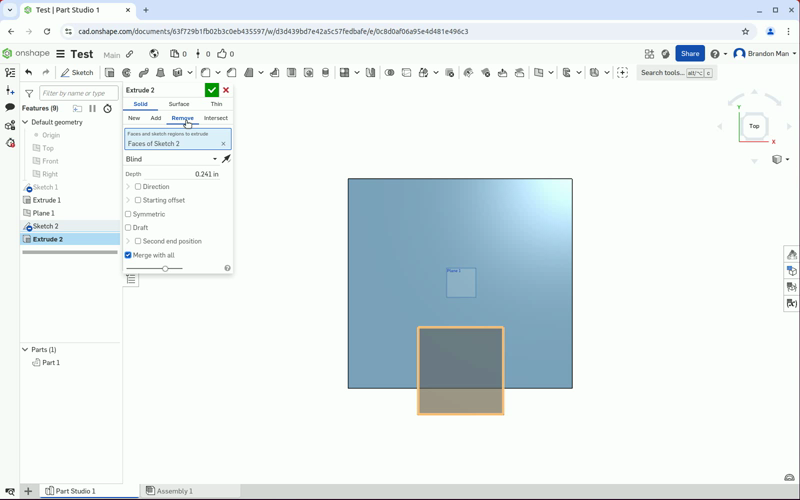
key(enter)
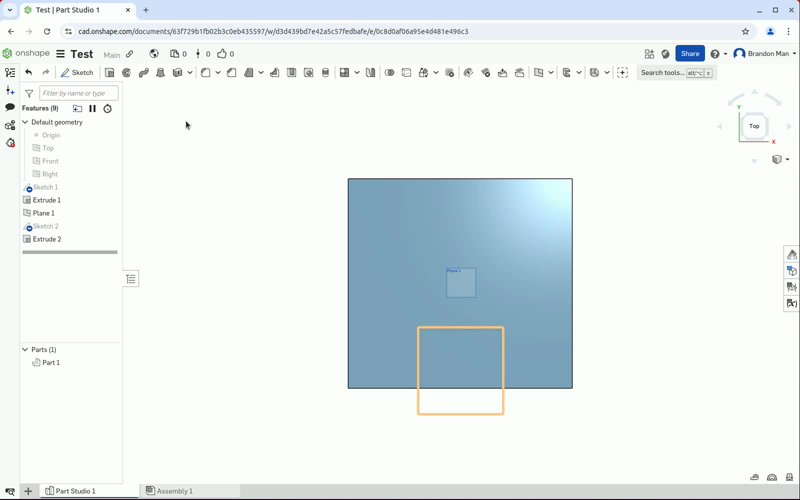
key(shift+h)
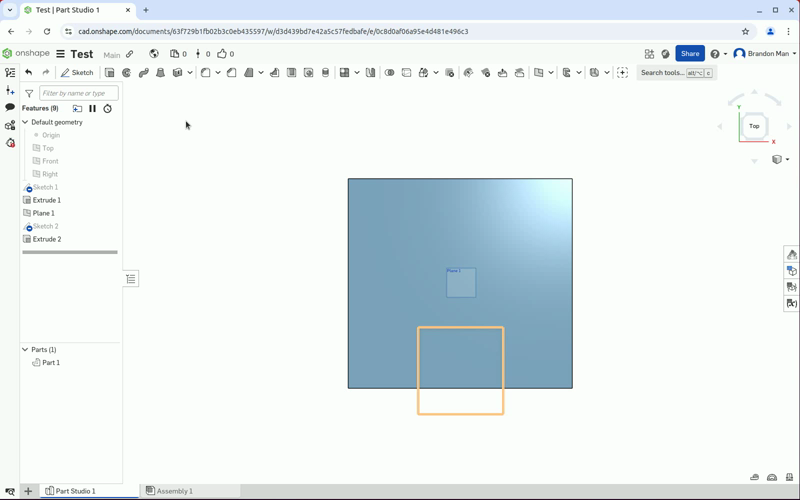
key(shift+h)
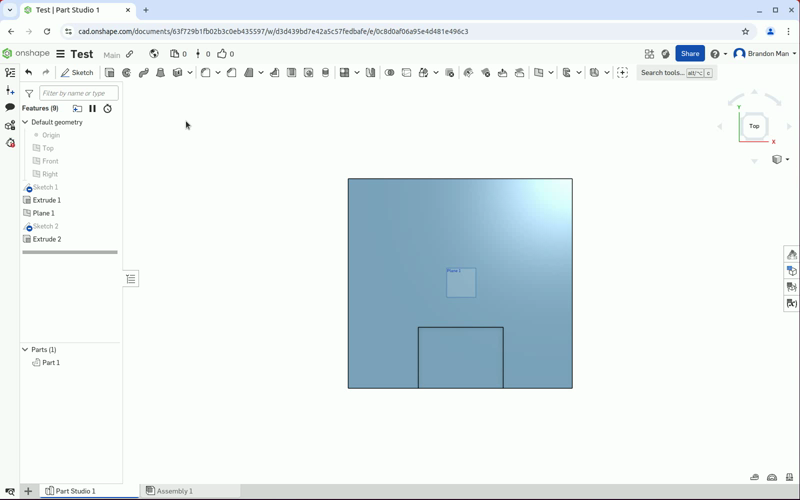
mouse_move(73, 189)
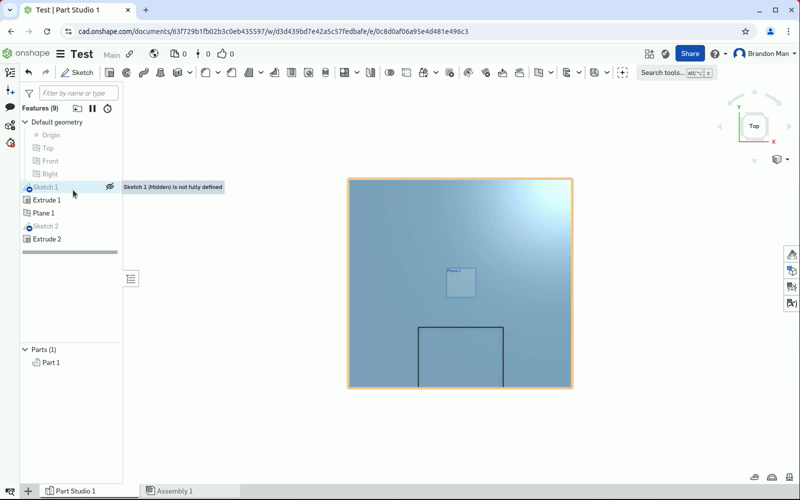
click(73, 189)
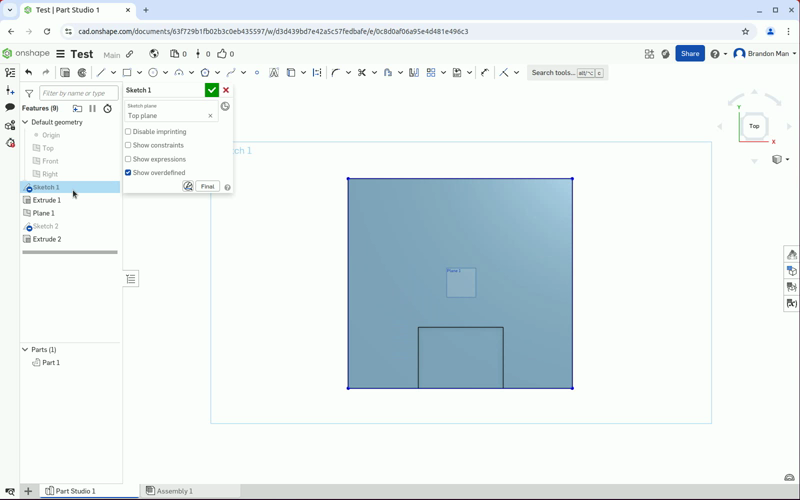
mouse_move(229, 92)
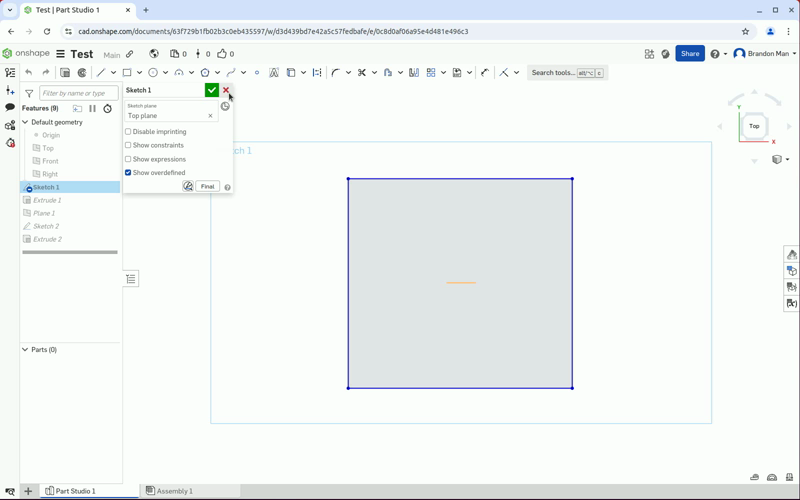
click(229, 92)
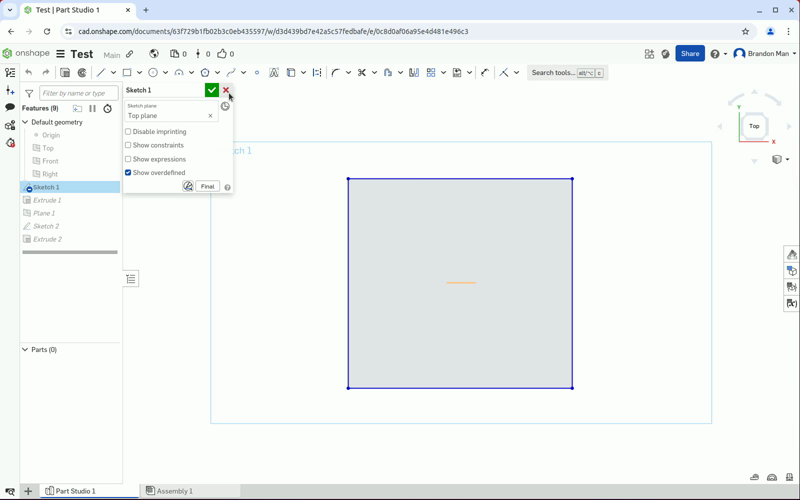
key(shift+s)
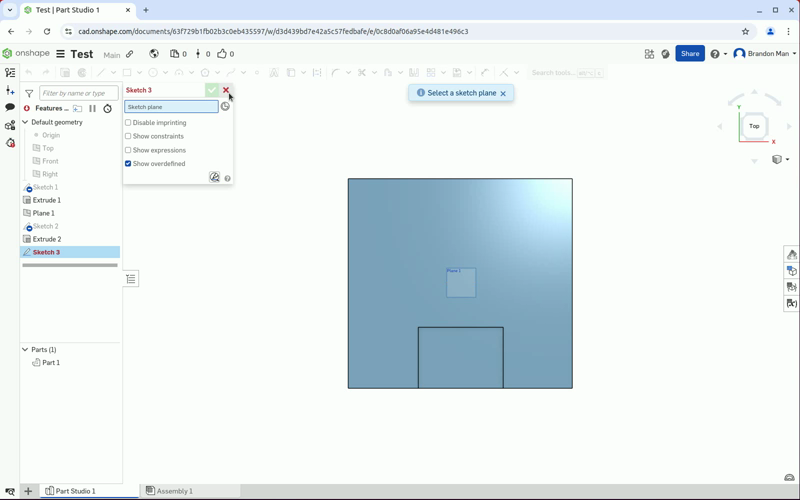
mouse_move(73, 215)
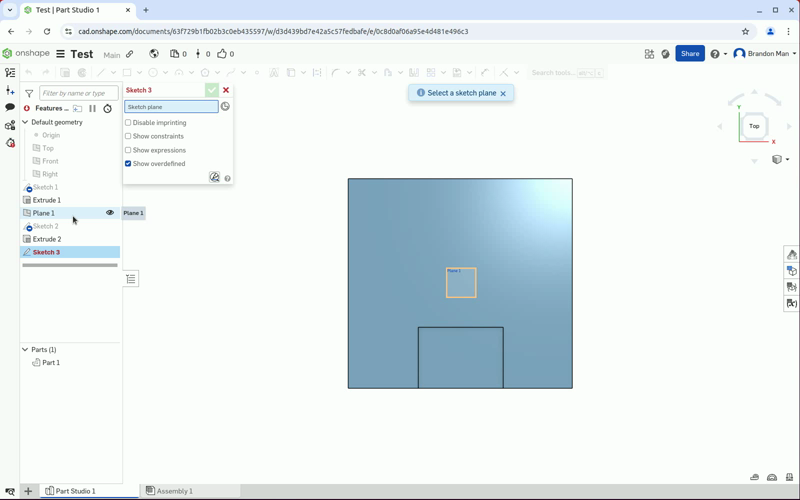
click(73, 215)
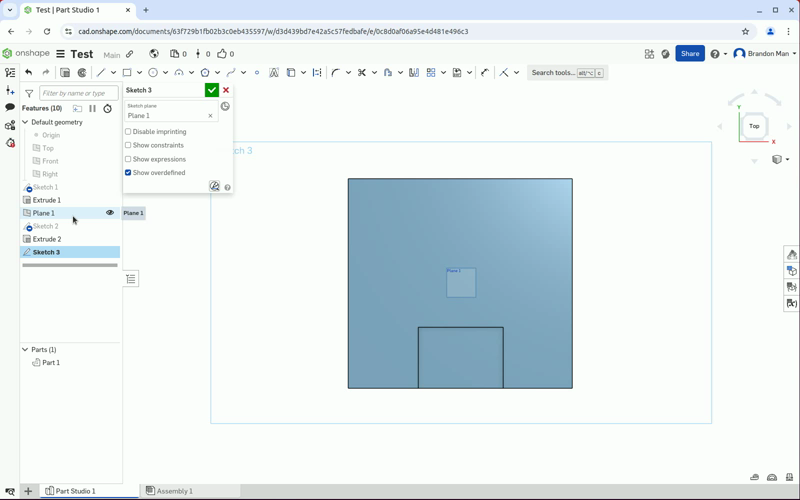
mouse_move(73, 352)
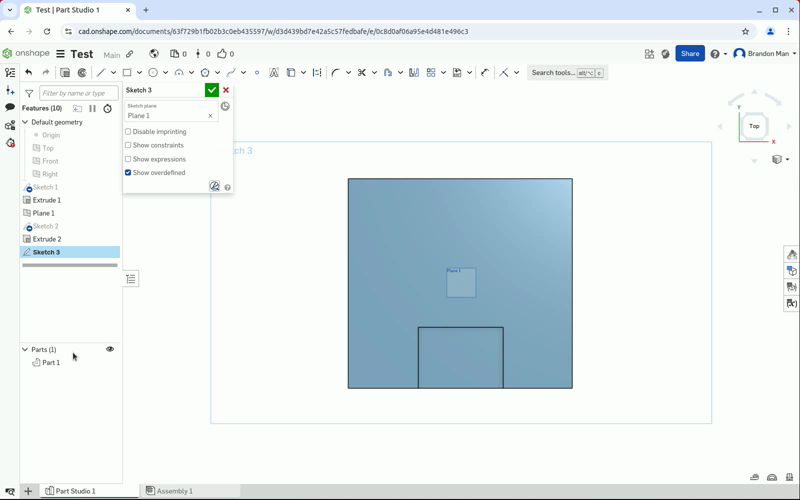
key(y)
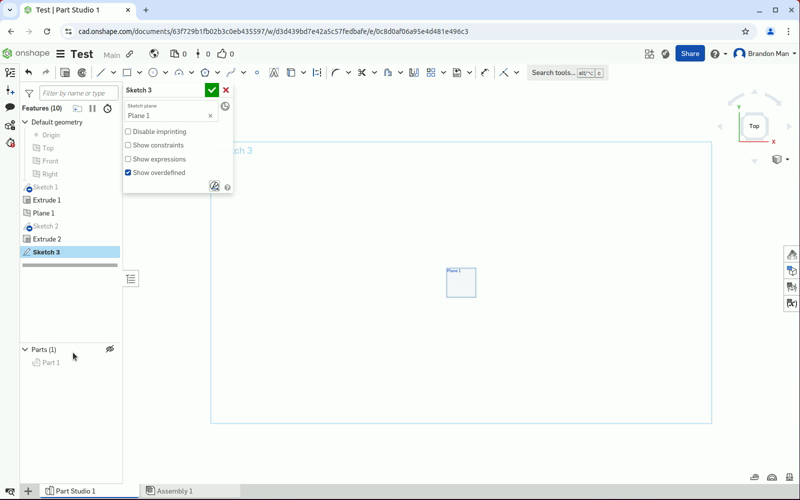
key(l)
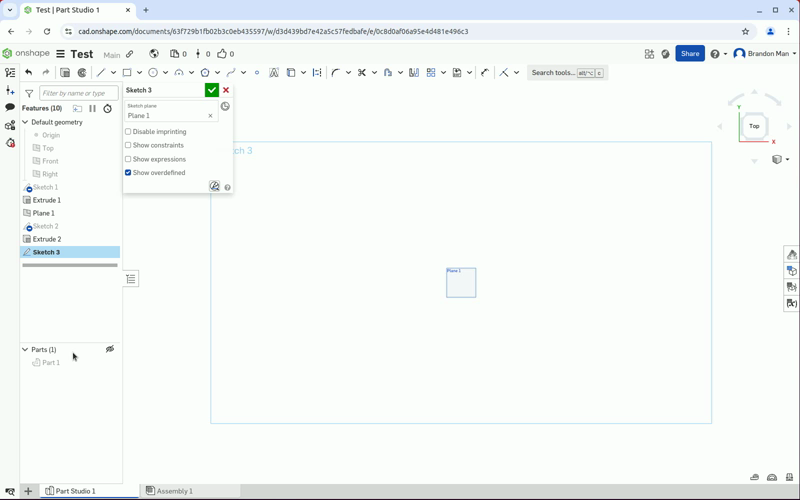
key_down(shift)
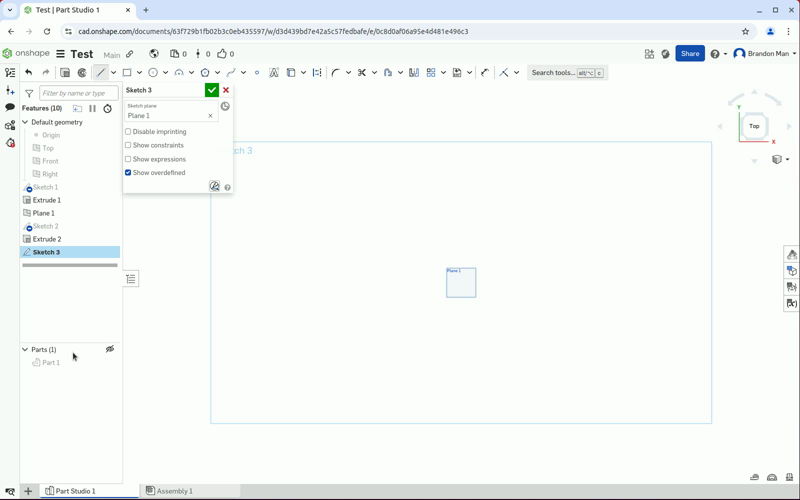
mouse_move(418, 177)
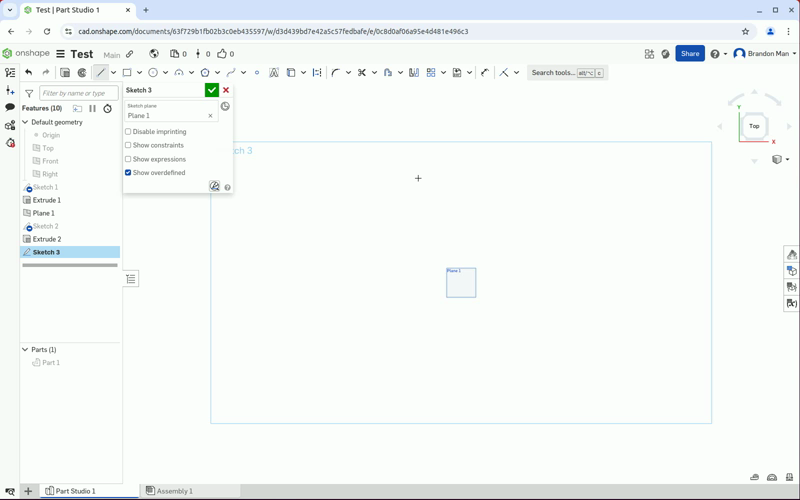
click(418, 177)
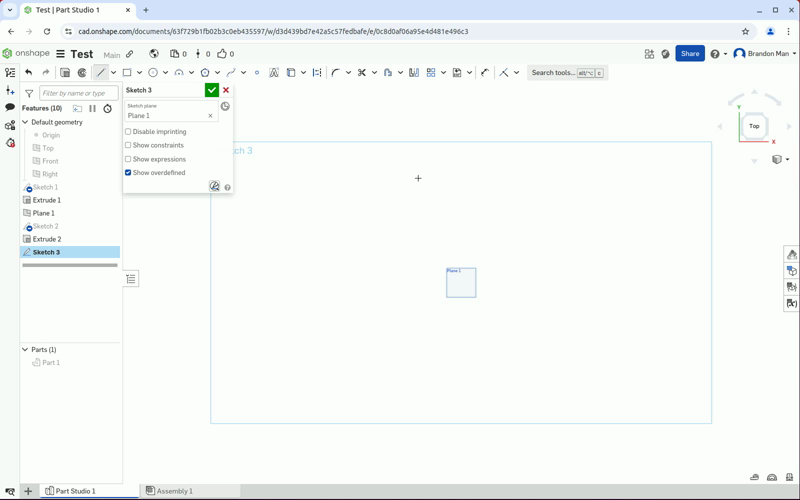
key_up(shift)
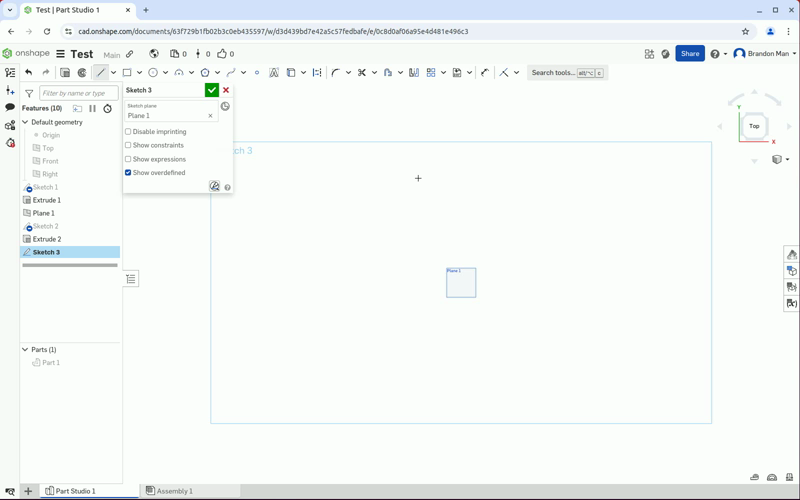
key_down(shift)
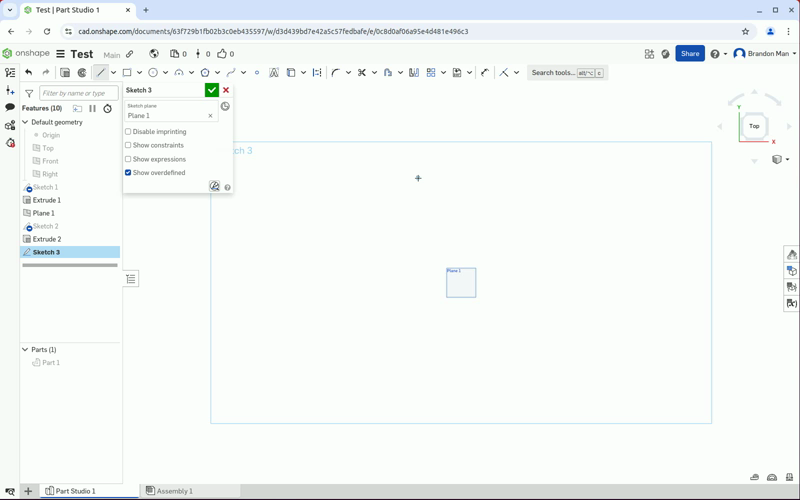
mouse_move(503, 177)
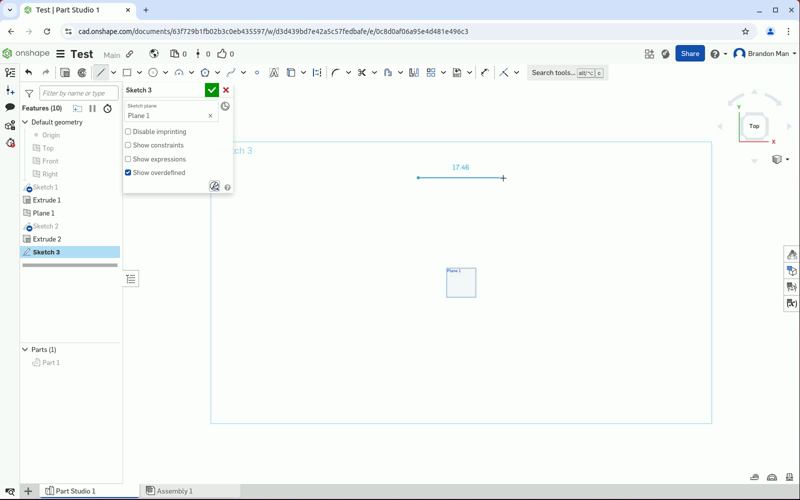
click(503, 177)
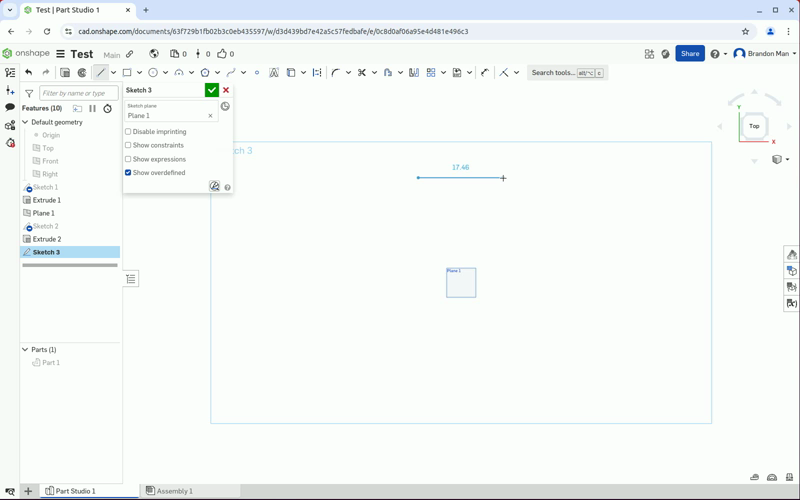
key_up(shift)
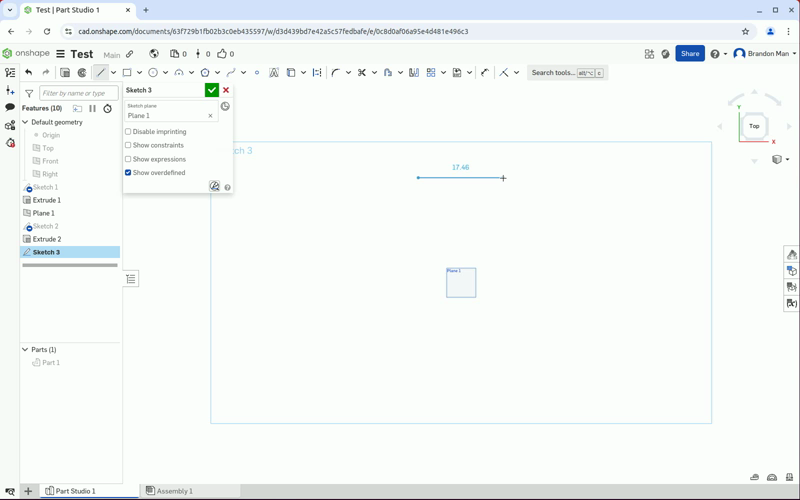
key_down(shift)
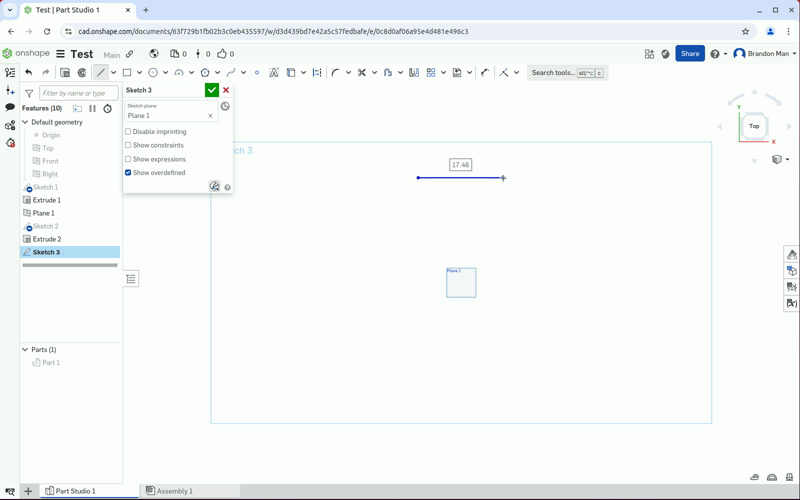
mouse_move(503, 114)
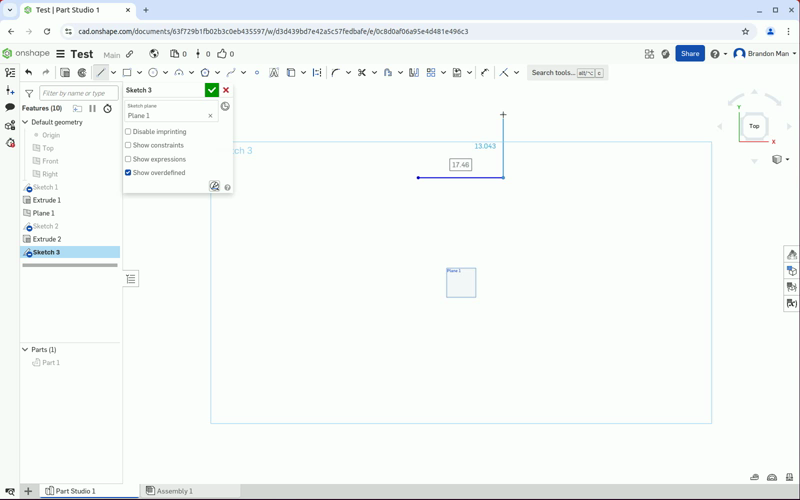
click(503, 114)
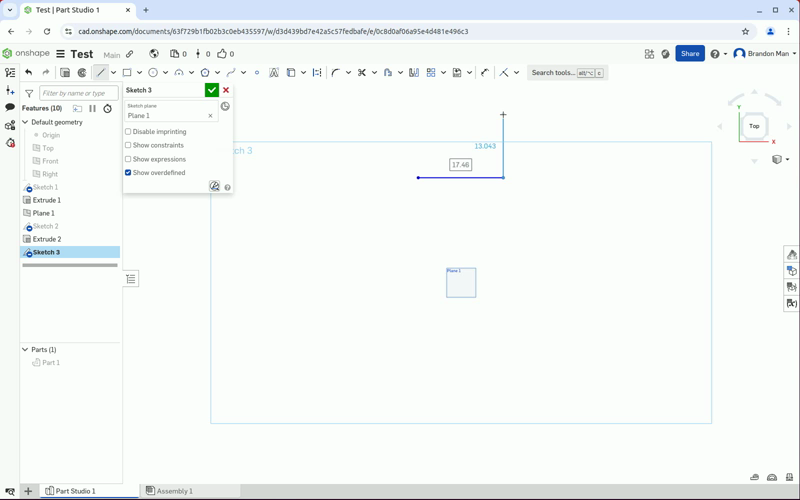
key_up(shift)
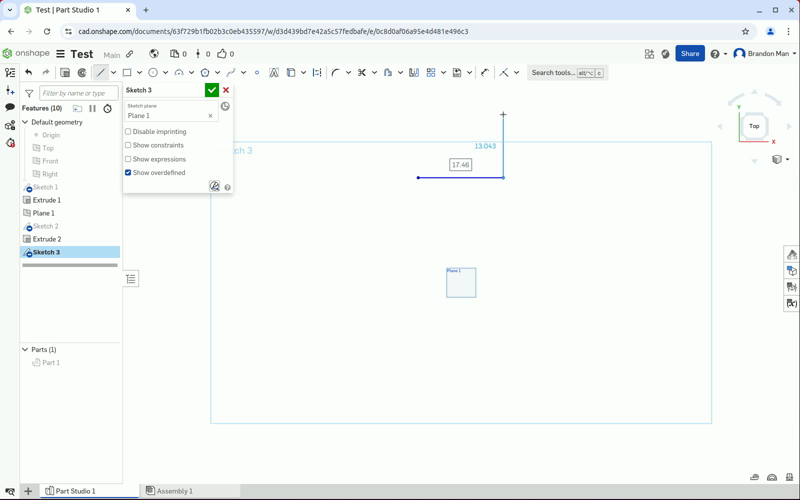
key_down(shift)
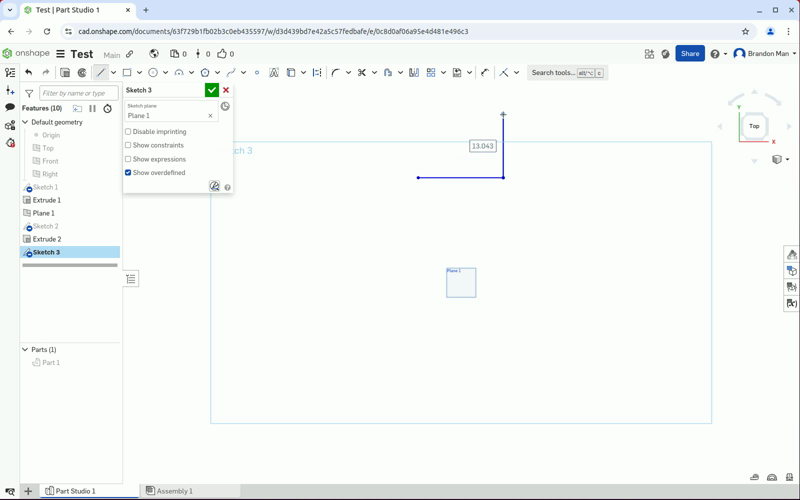
mouse_move(418, 114)
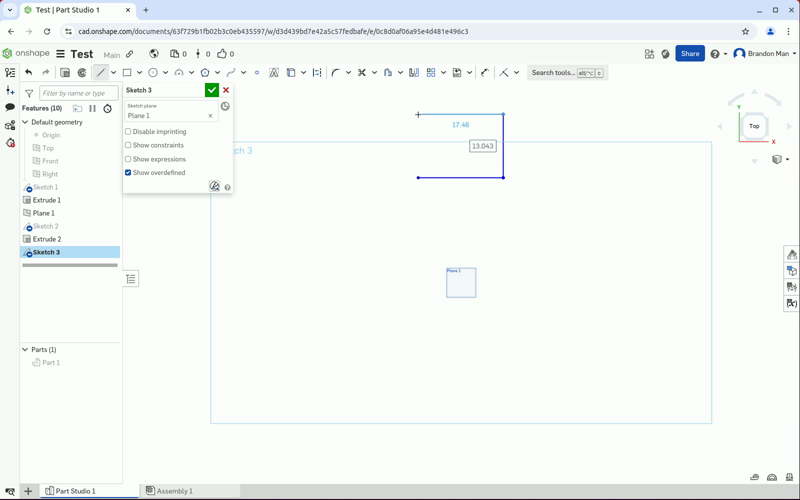
click(418, 114)
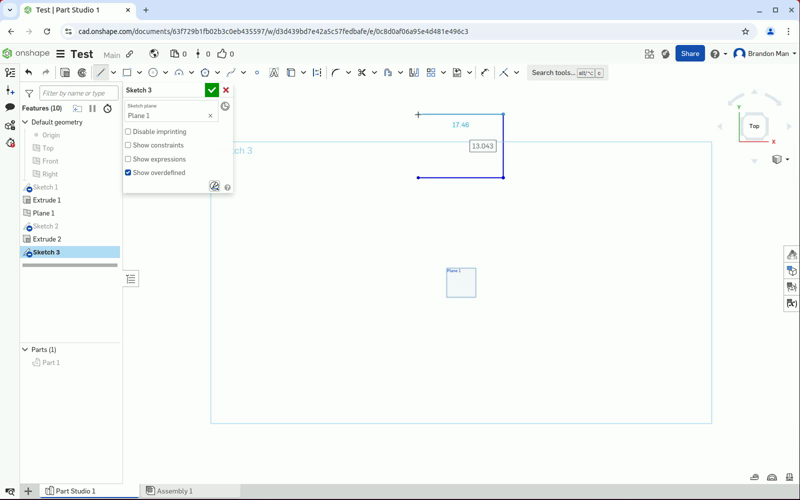
key_up(shift)
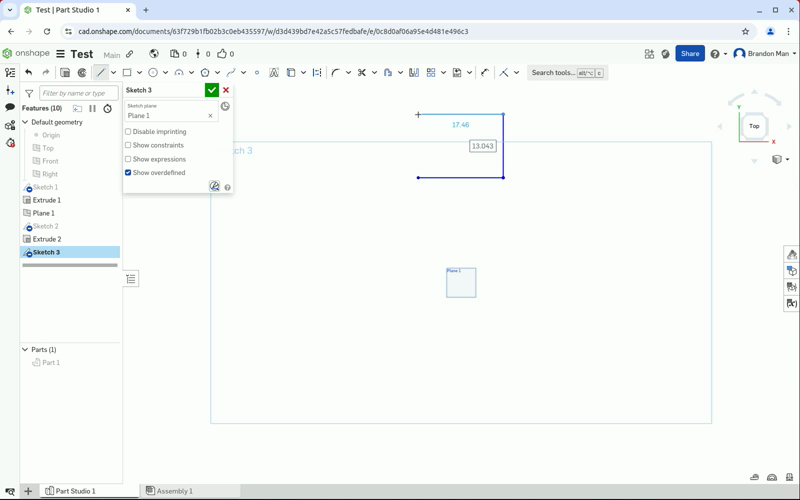
key_down(shift)
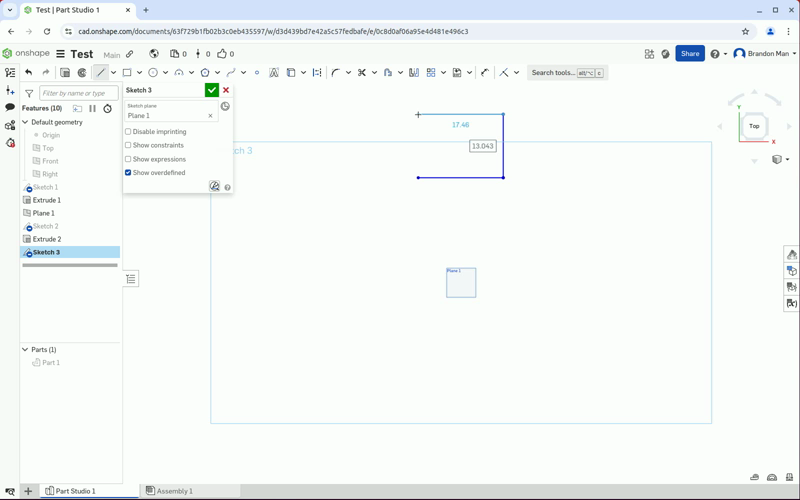
mouse_move(418, 177)
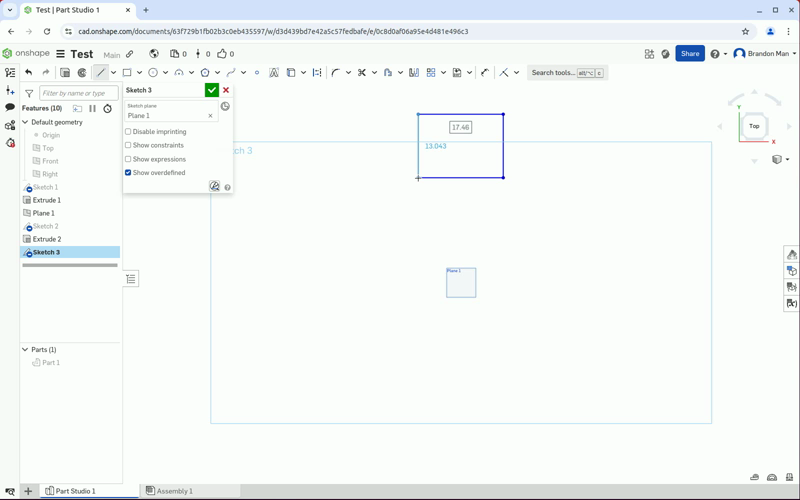
key_up(shift)
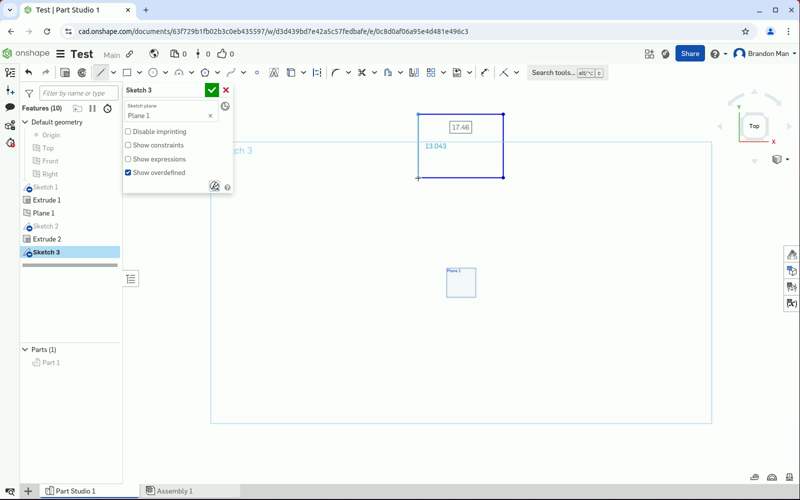
click(418, 177)
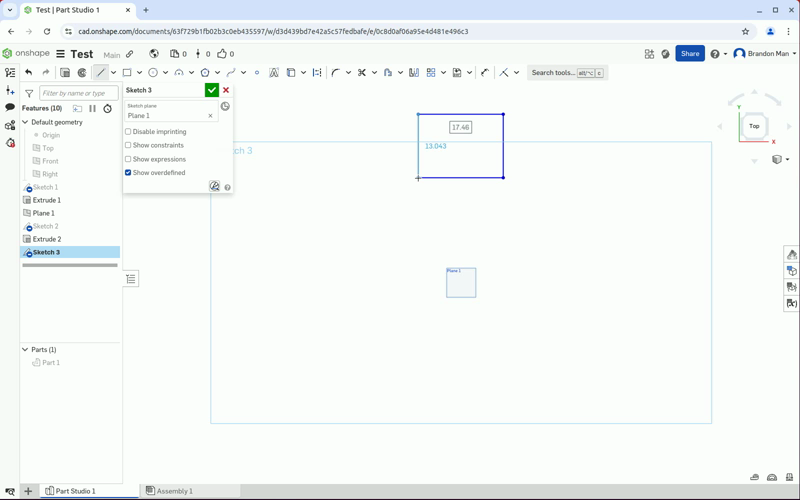
key(esc)
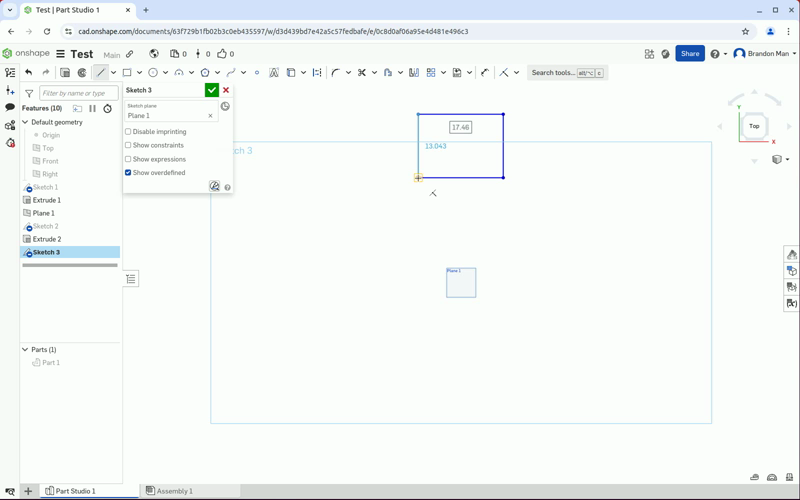
mouse_move(457, 114)
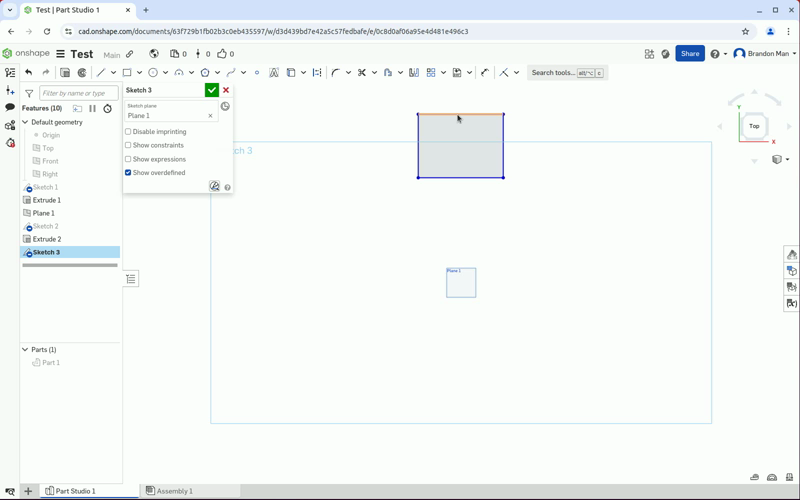
click(457, 114)
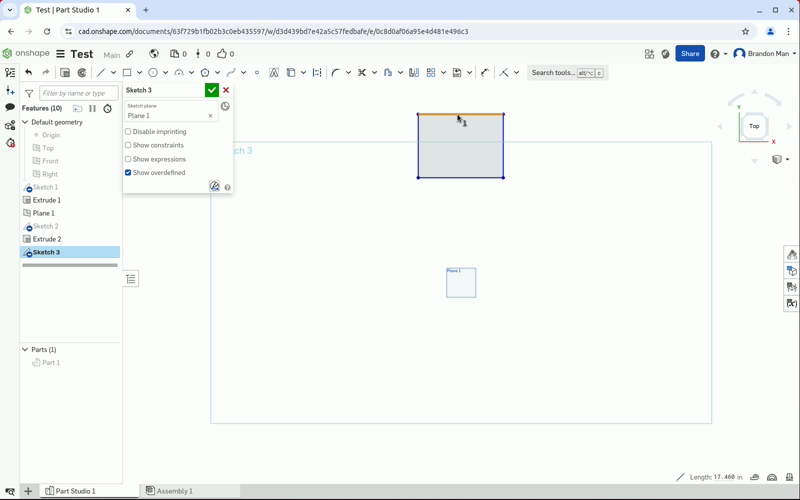
mouse_move(73, 352)
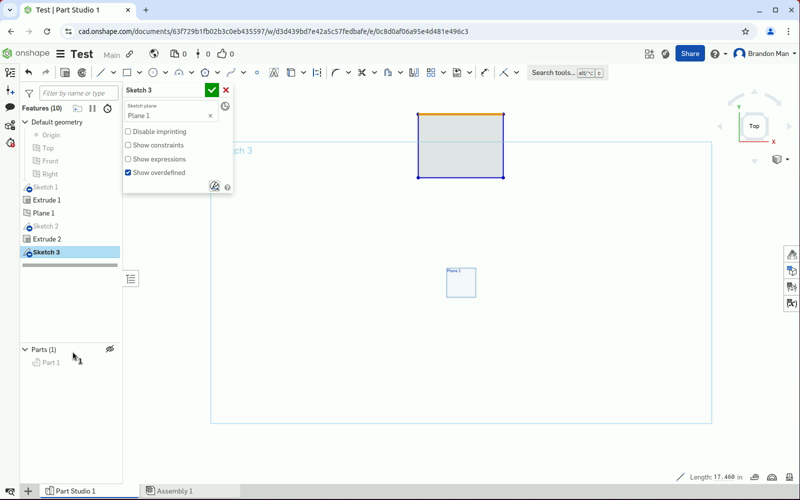
key(shift+y)
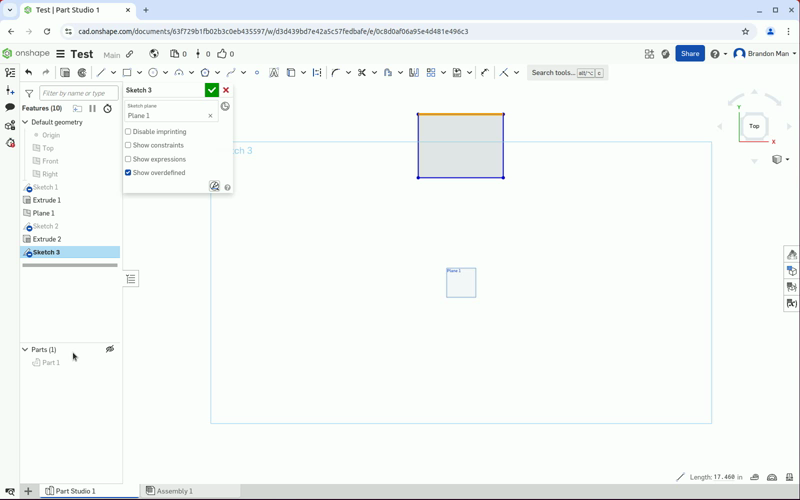
key(shift+e)
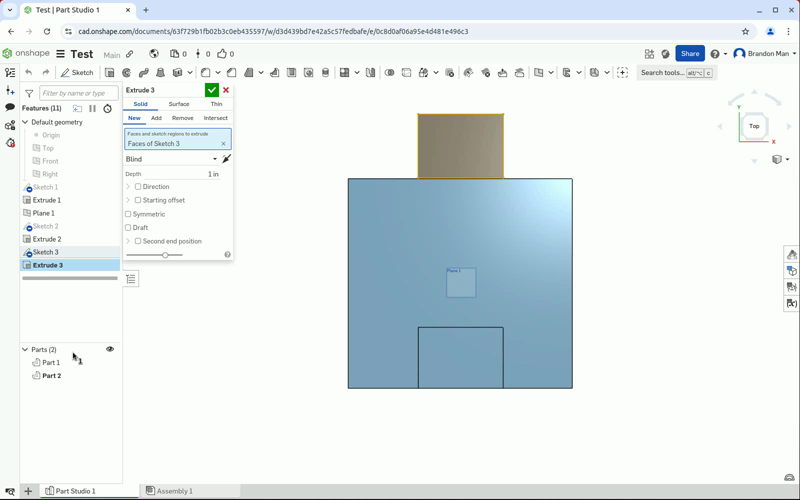
mouse_move(143, 106)
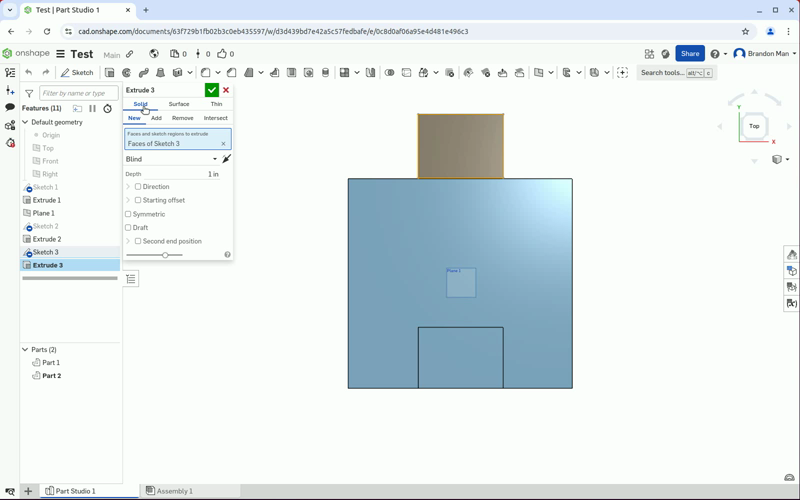
click(143, 106)
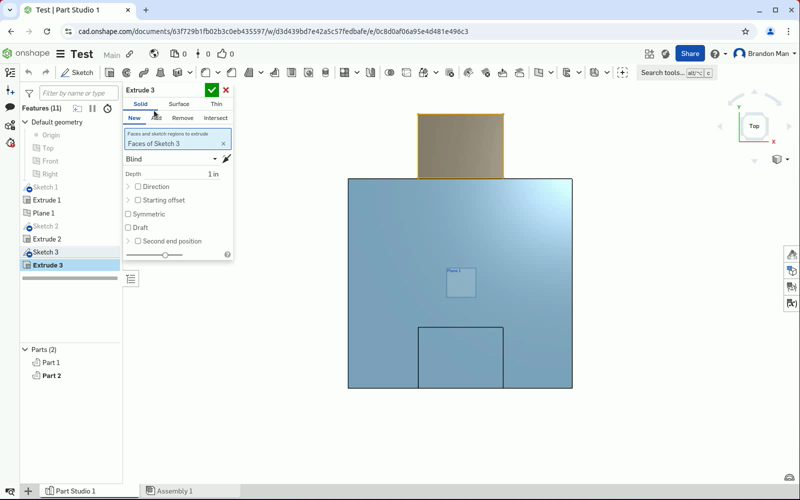
mouse_move(186, 120)
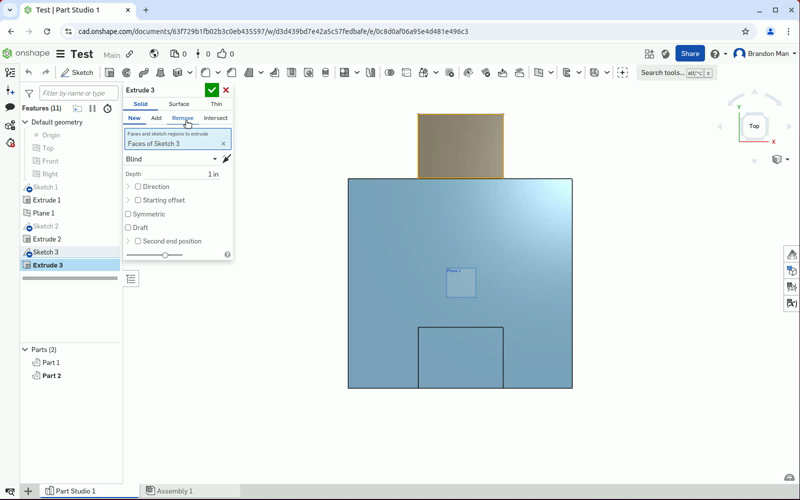
click(186, 120)
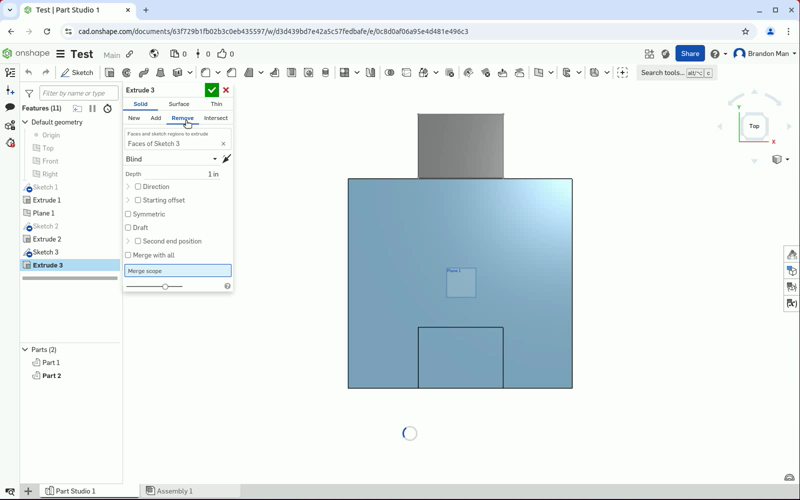
key(tab, 4)
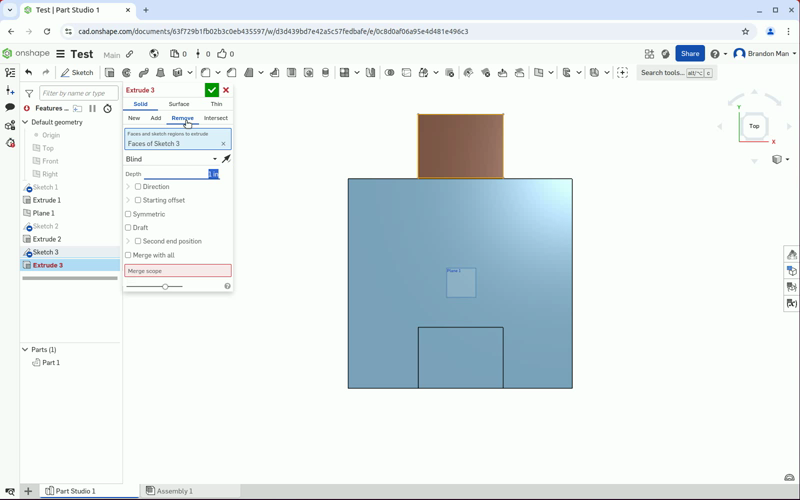
text(0.241)
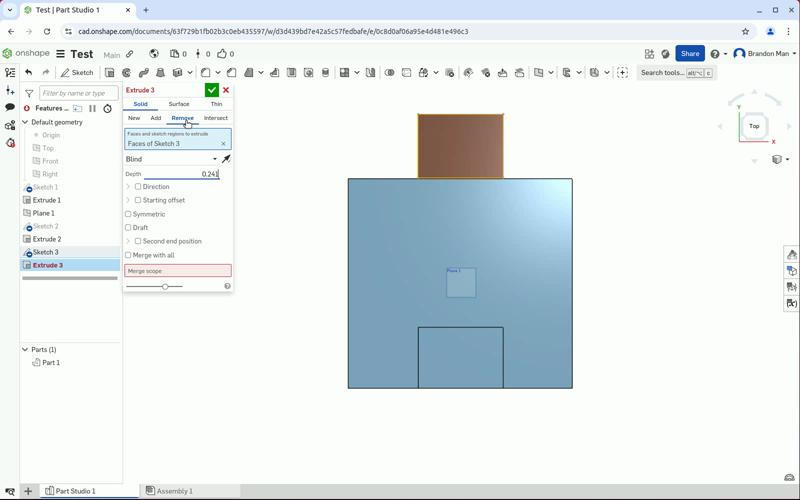
key(tab, 6)
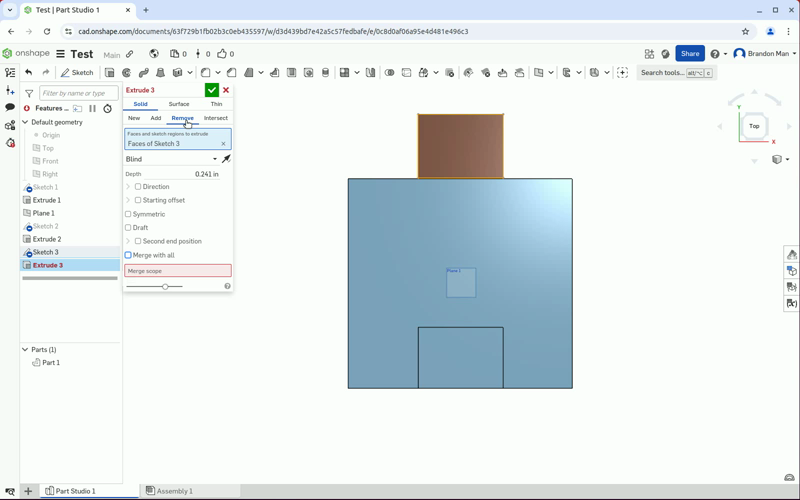
key(space)
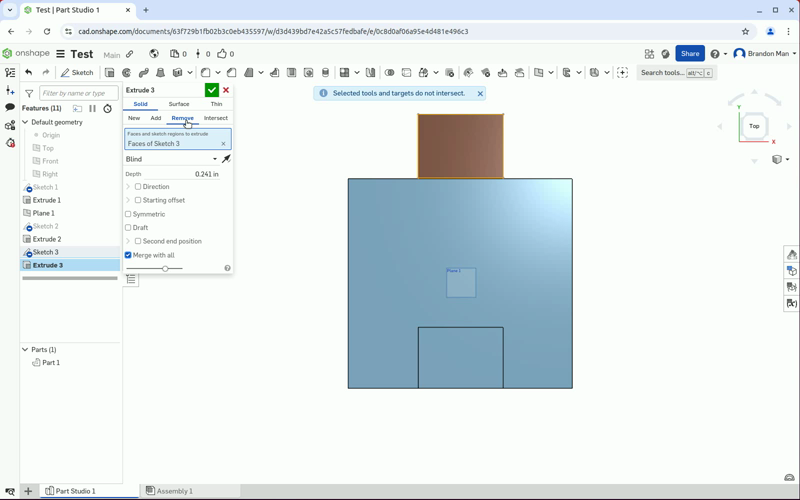
key(enter)
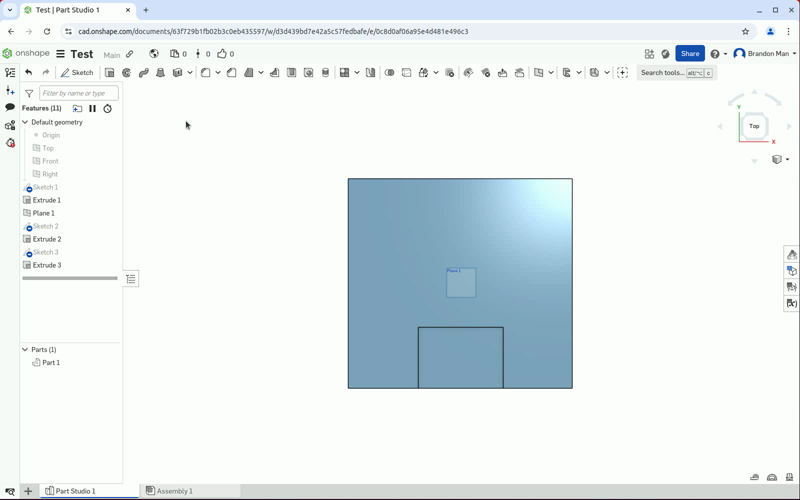
key(shift+h)
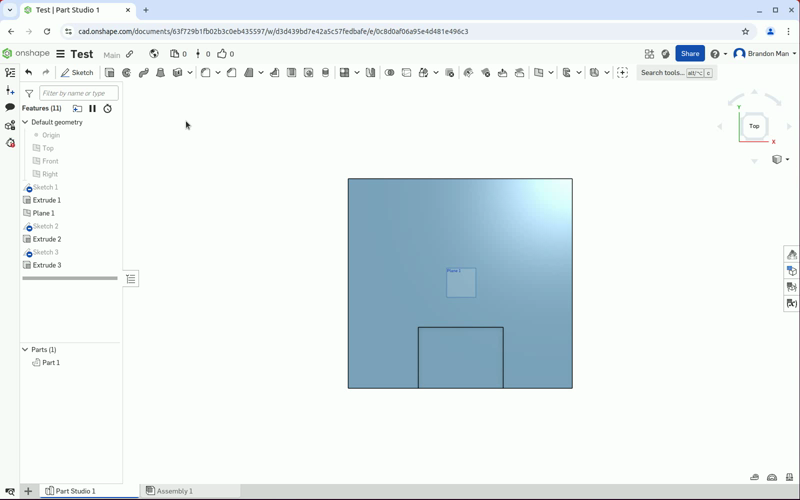
key(shift+h)
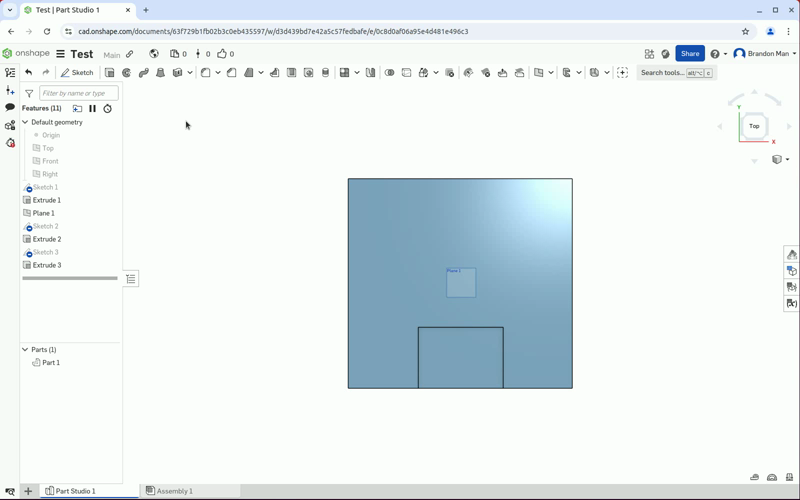
mouse_move(73, 189)
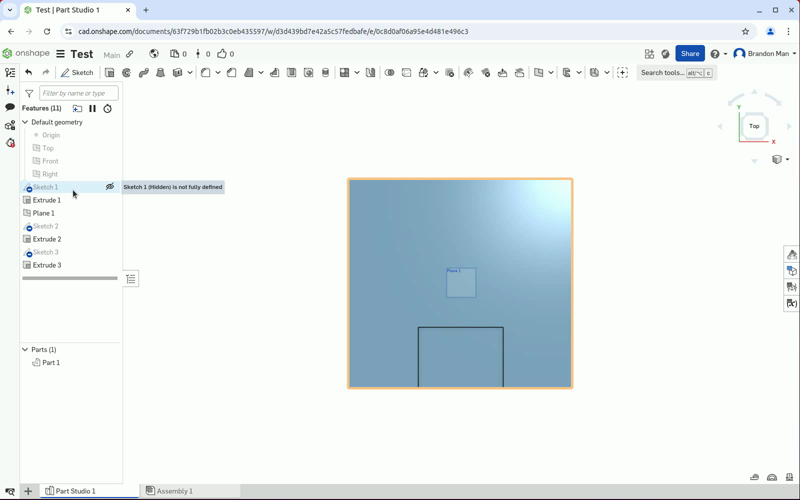
click(73, 189)
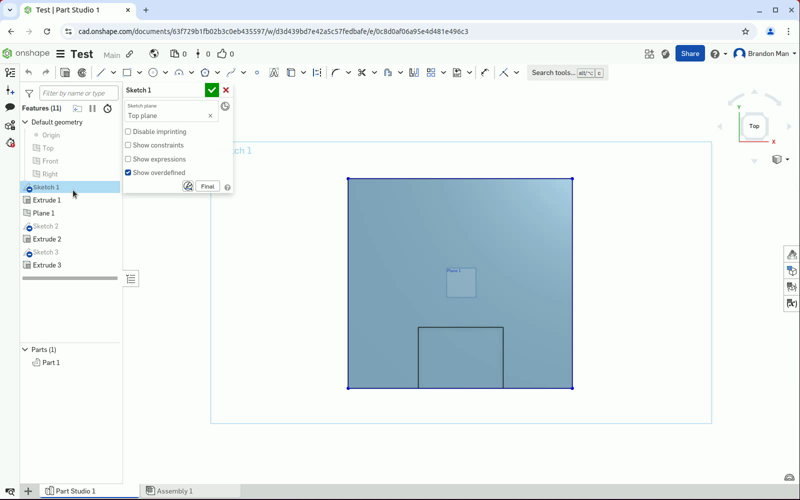
mouse_move(229, 92)
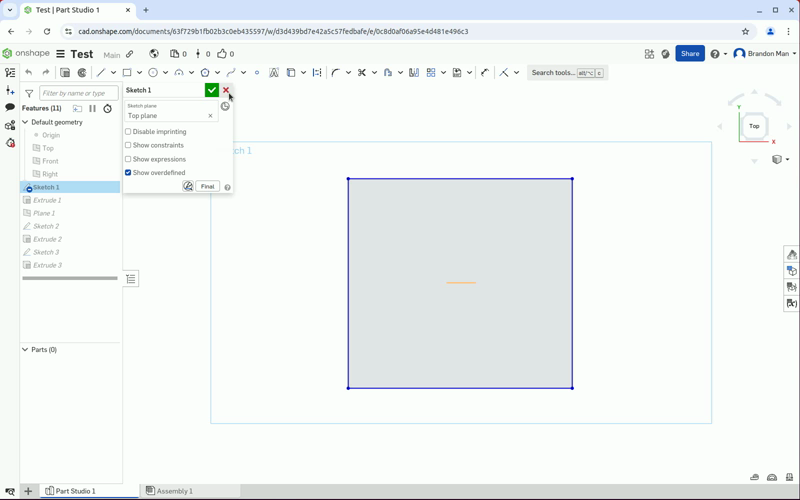
click(229, 92)
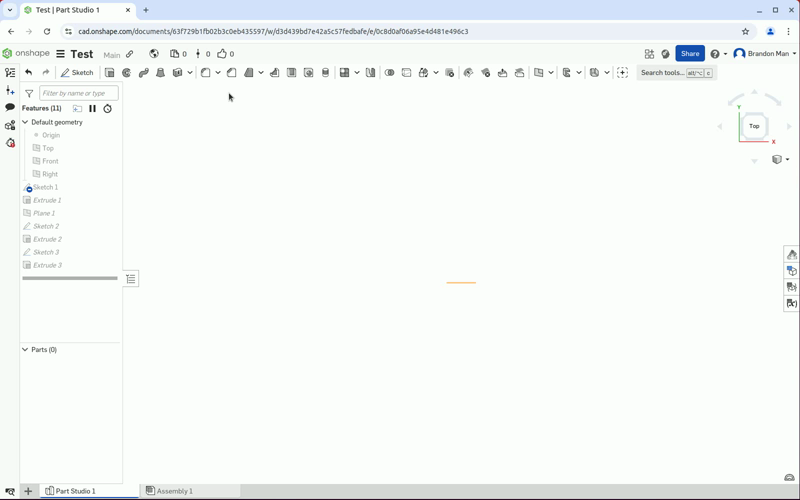
key(shift+s)
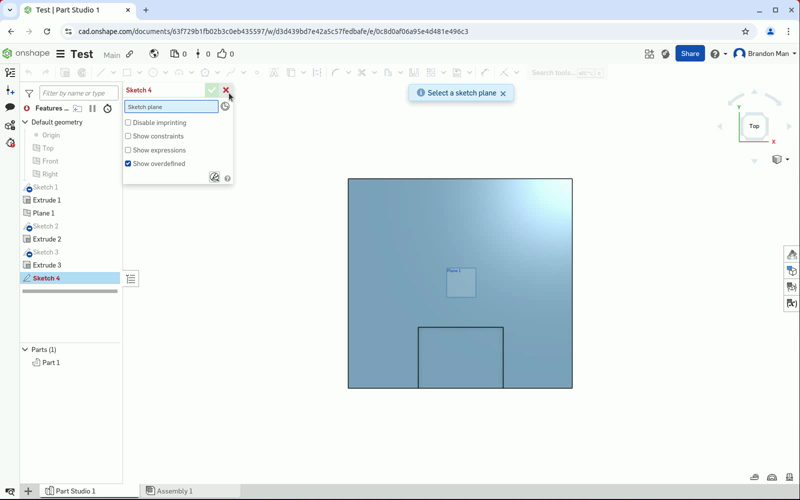
mouse_move(73, 215)
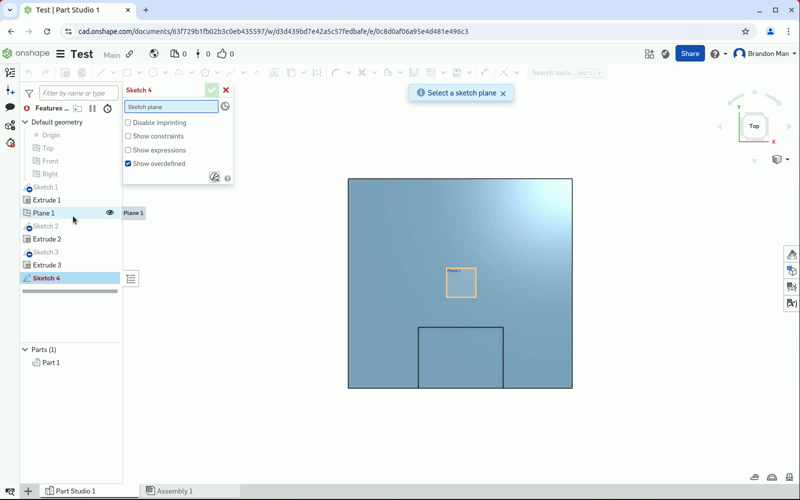
click(73, 215)
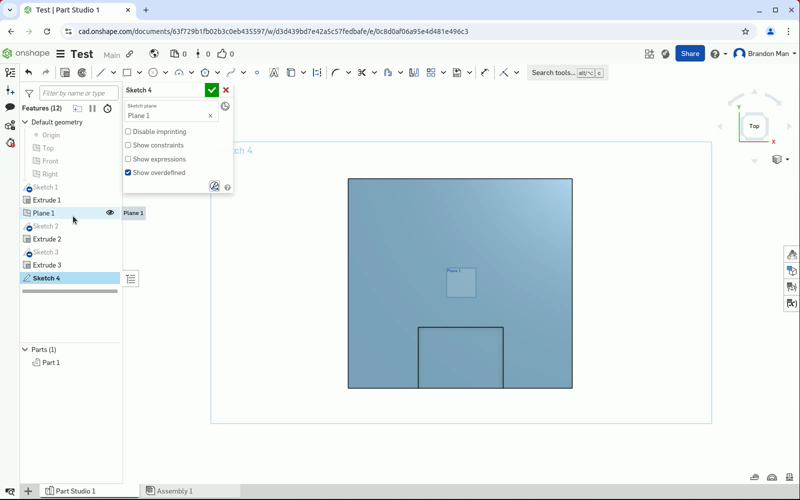
mouse_move(73, 352)
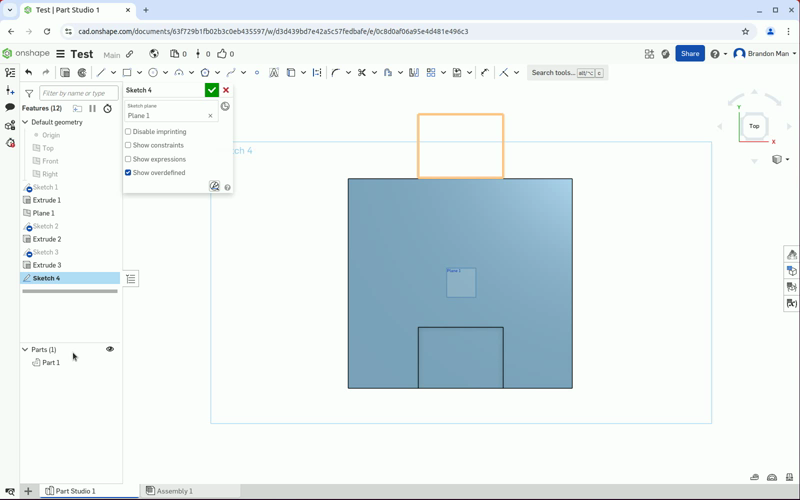
key(y)
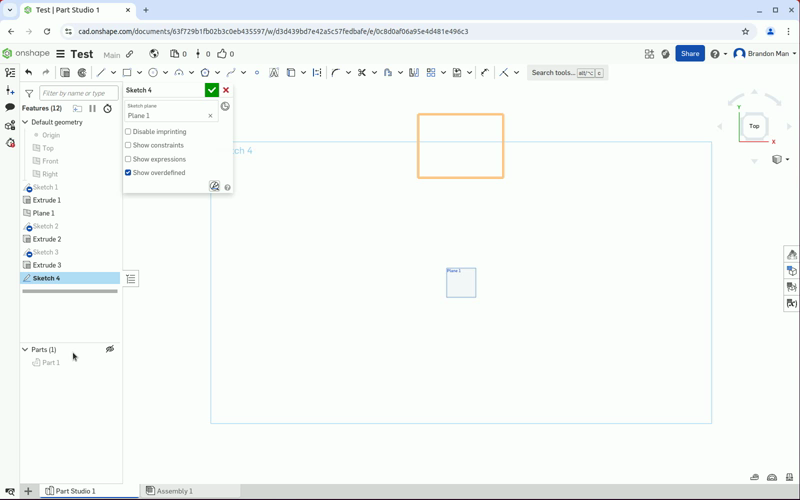
key(l)
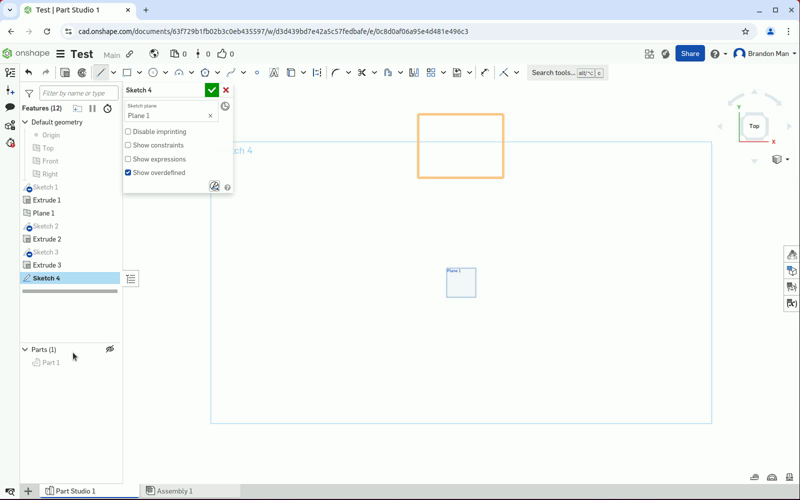
key_down(shift)
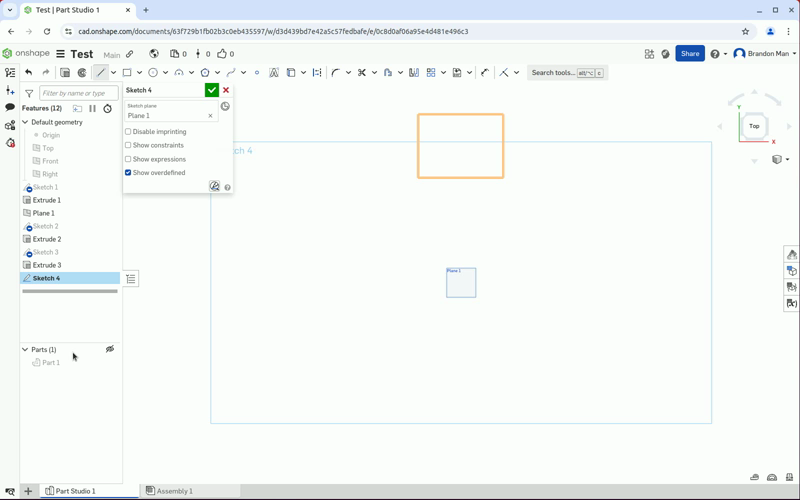
mouse_move(418, 388)
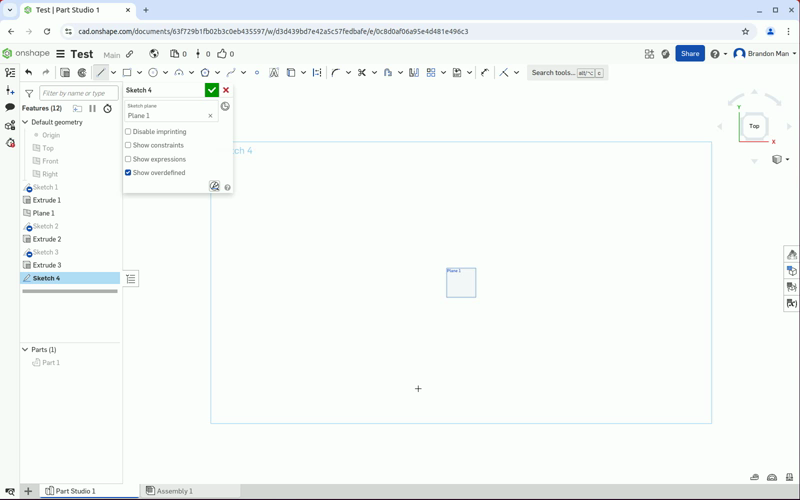
click(418, 388)
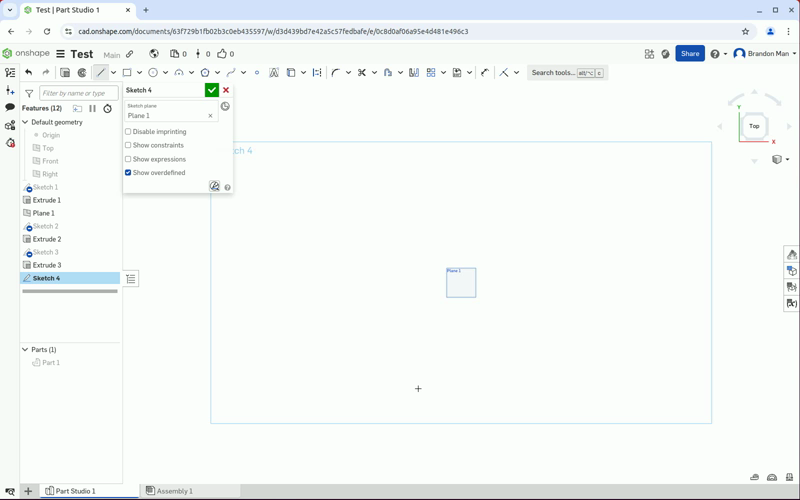
key_up(shift)
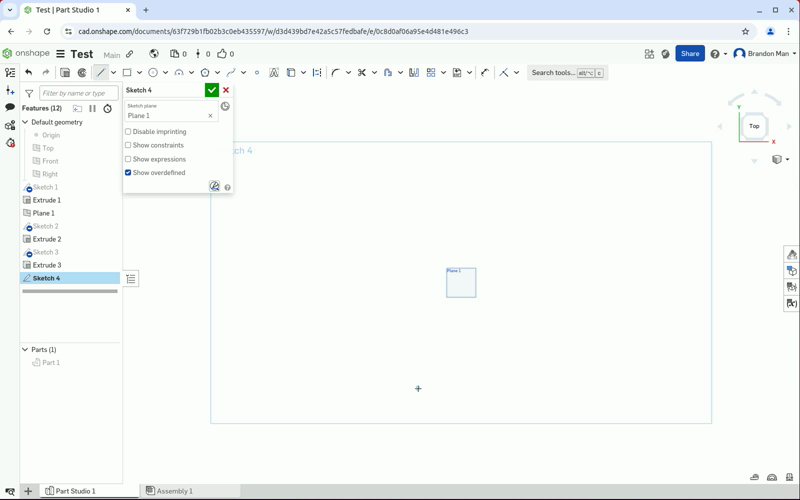
key_down(shift)
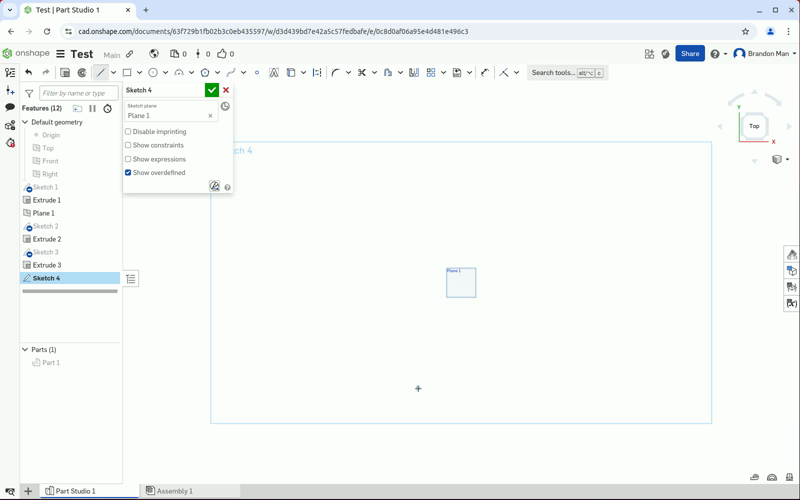
mouse_move(502, 388)
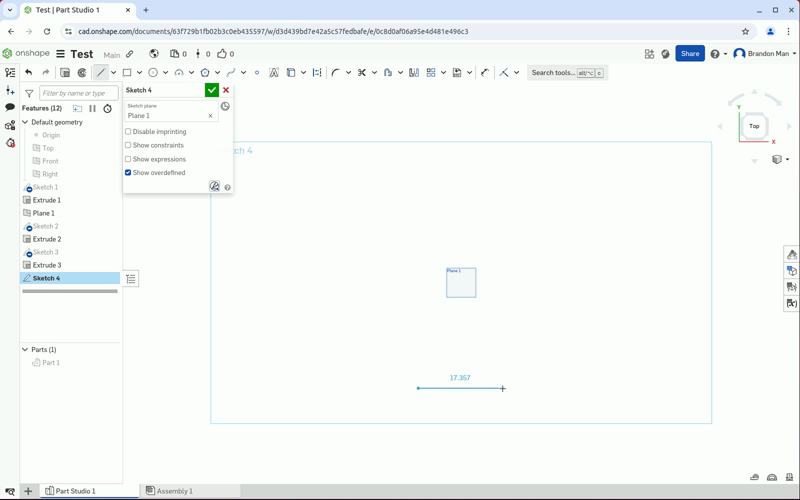
click(502, 388)
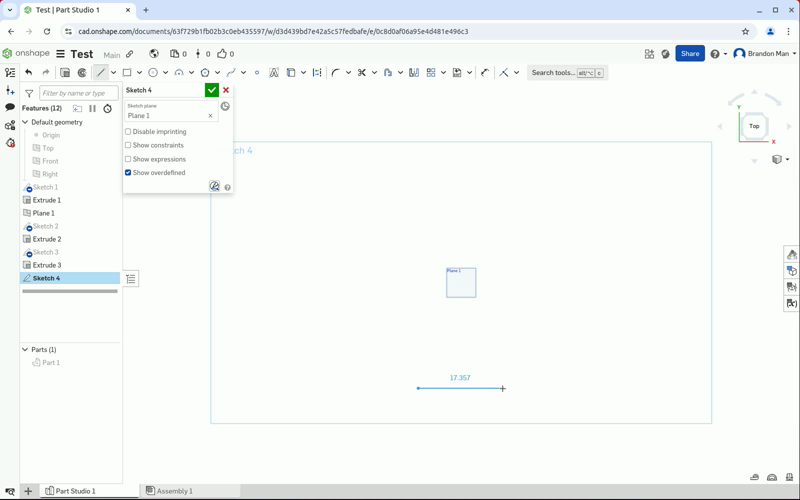
key_up(shift)
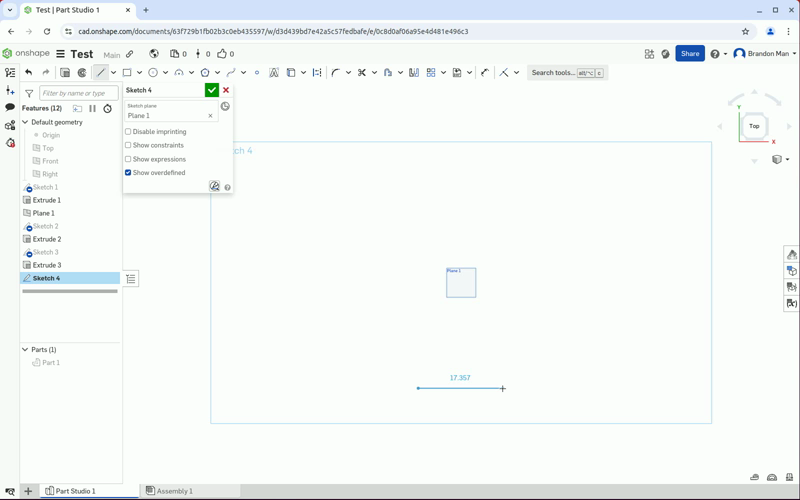
key_down(shift)
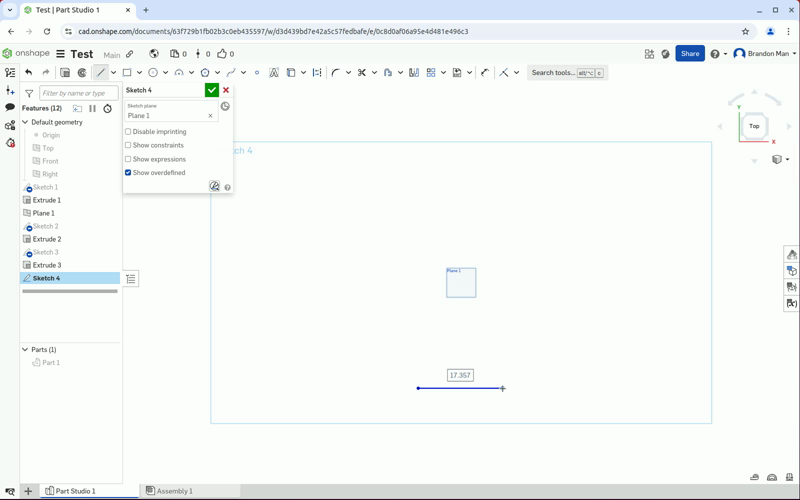
mouse_move(502, 178)
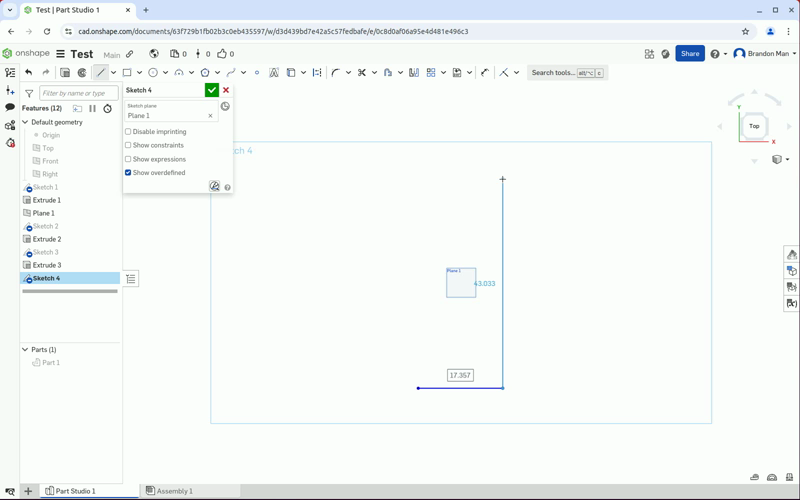
click(502, 178)
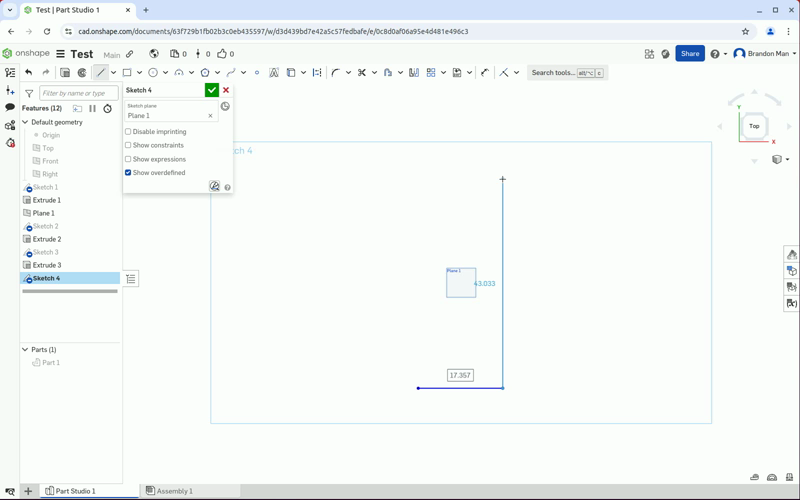
key_up(shift)
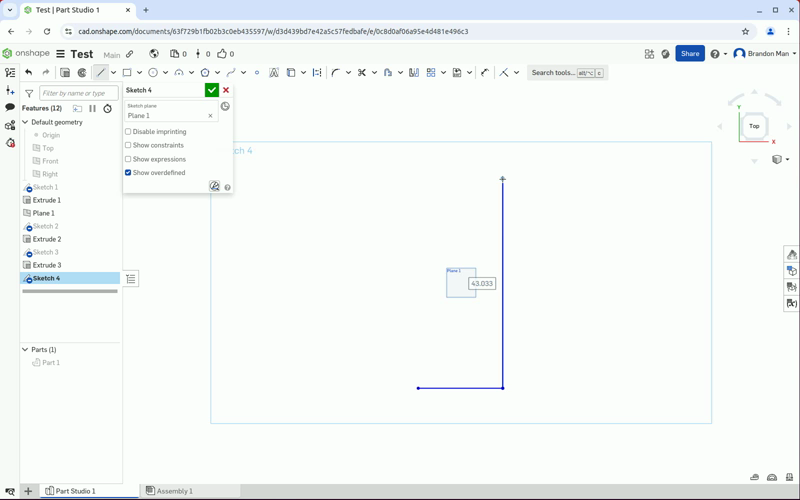
key_down(shift)
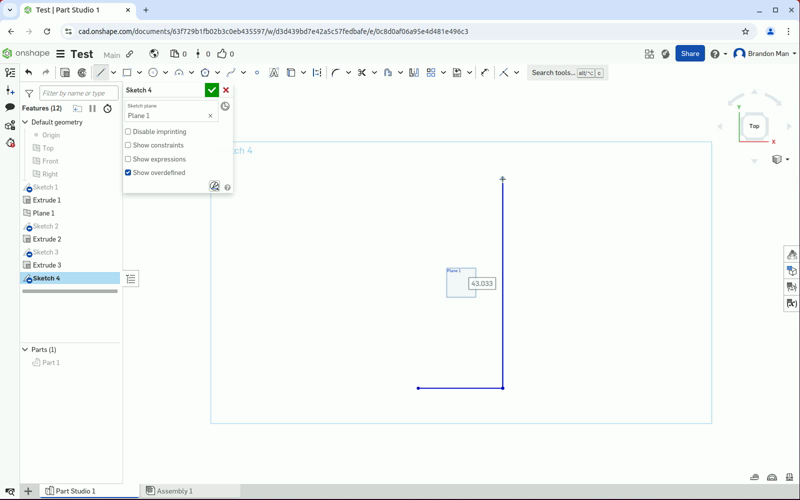
mouse_move(418, 178)
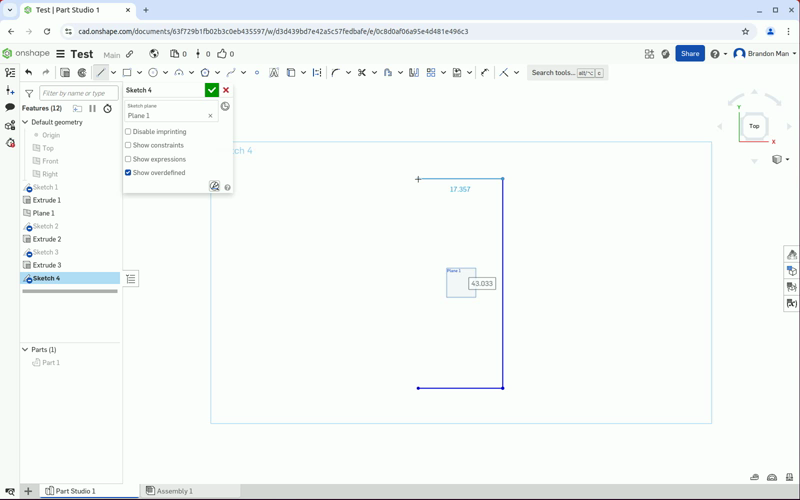
click(418, 178)
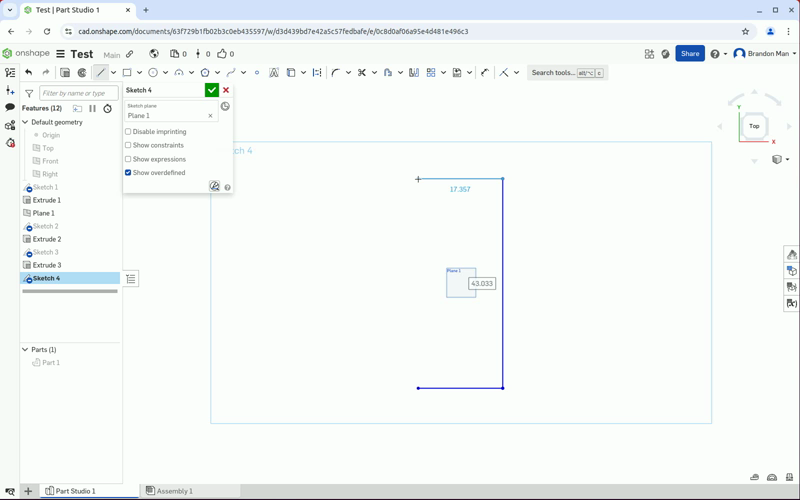
key_up(shift)
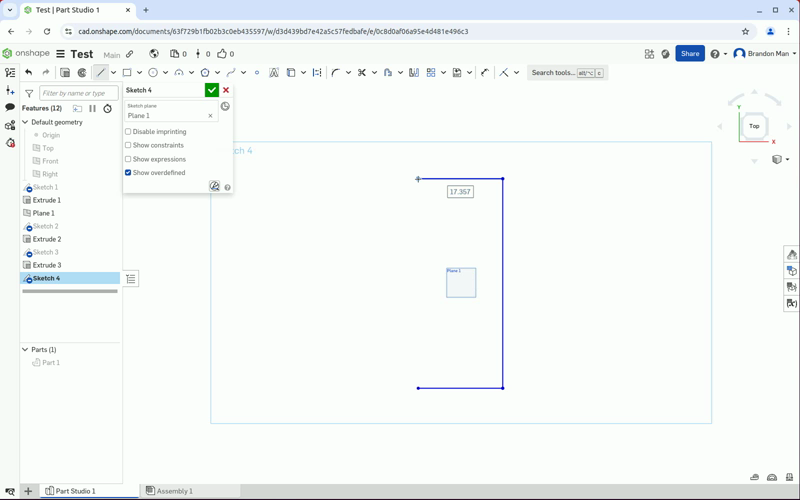
key_down(shift)
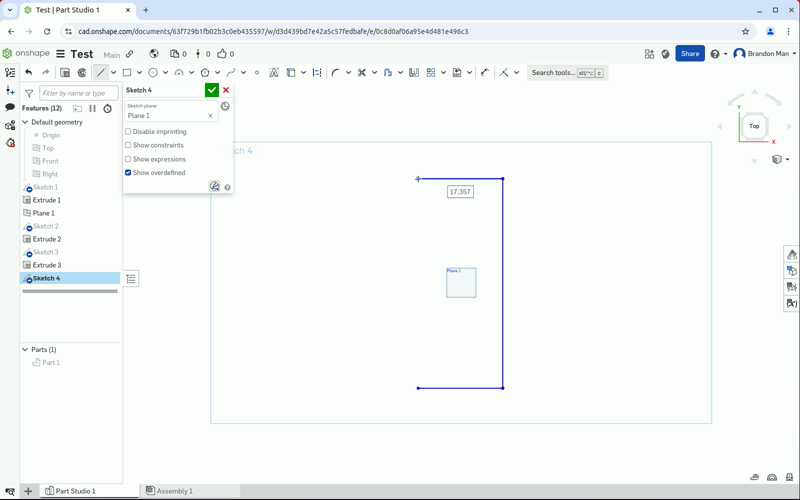
mouse_move(418, 388)
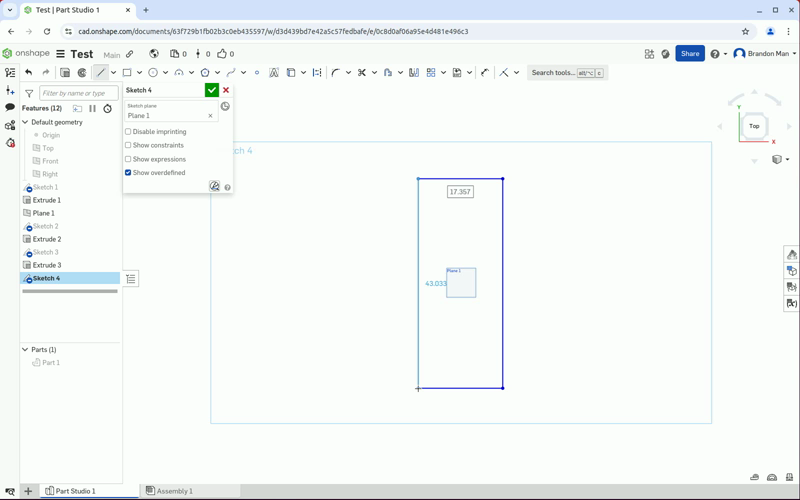
key_up(shift)
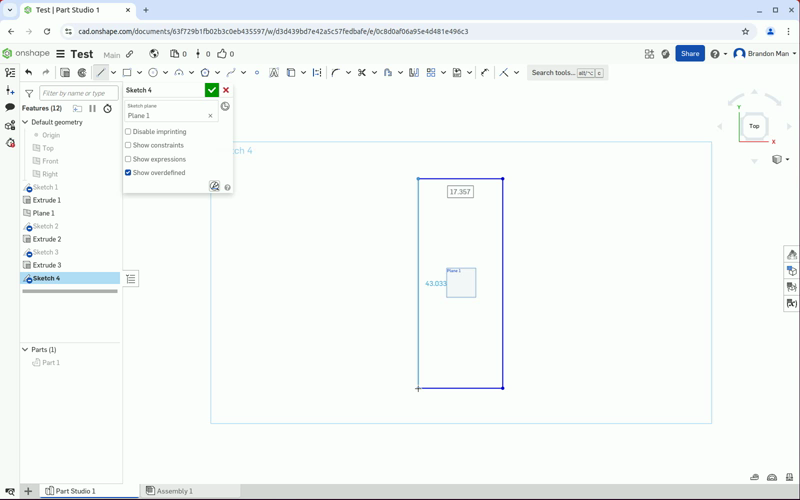
click(418, 388)
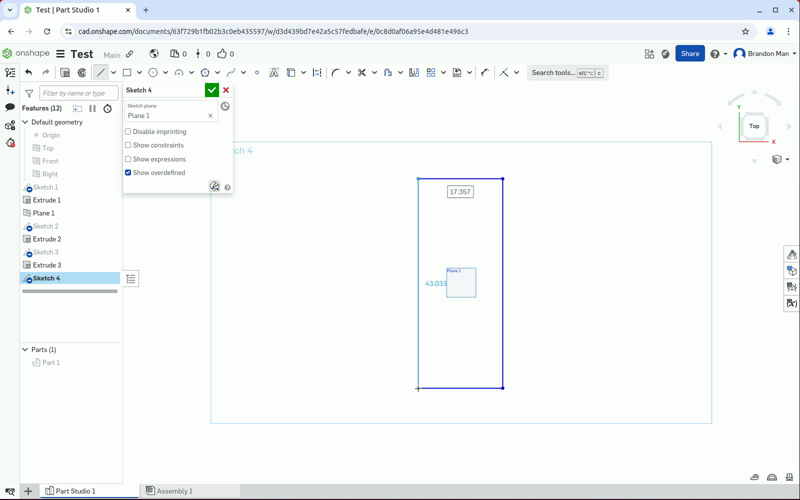
key(esc)
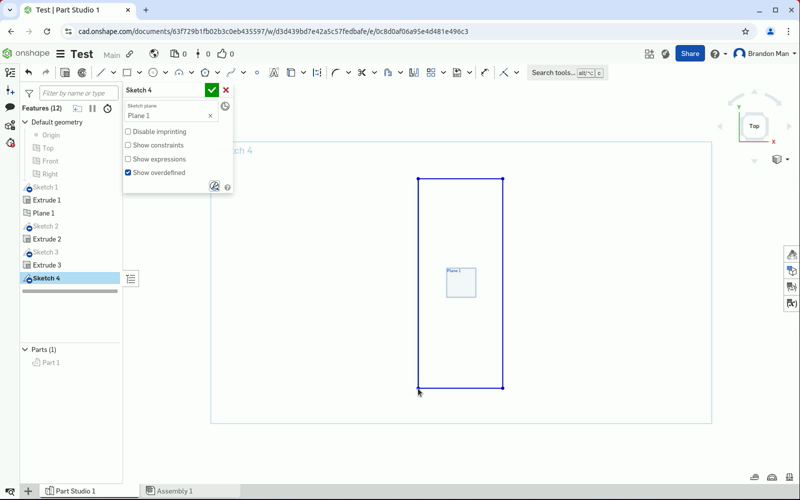
mouse_move(453, 215)
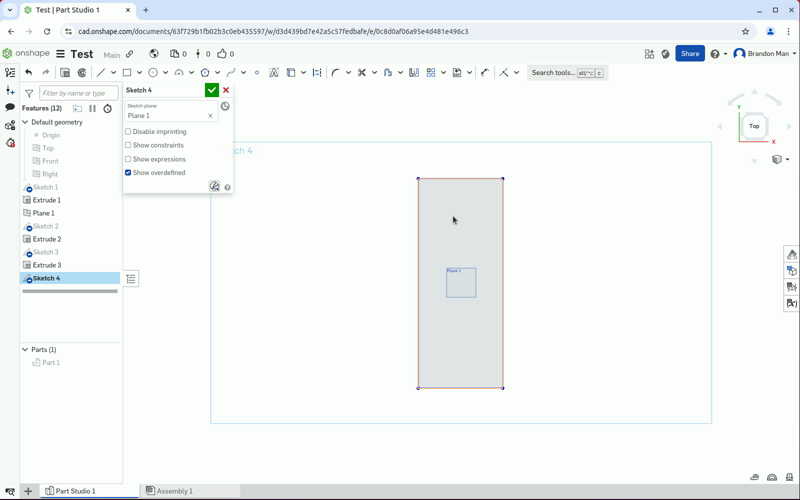
click(453, 215)
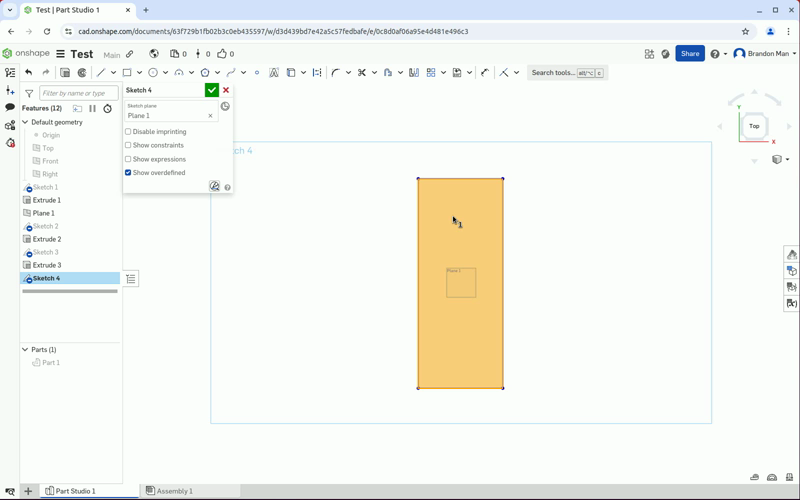
mouse_move(73, 352)
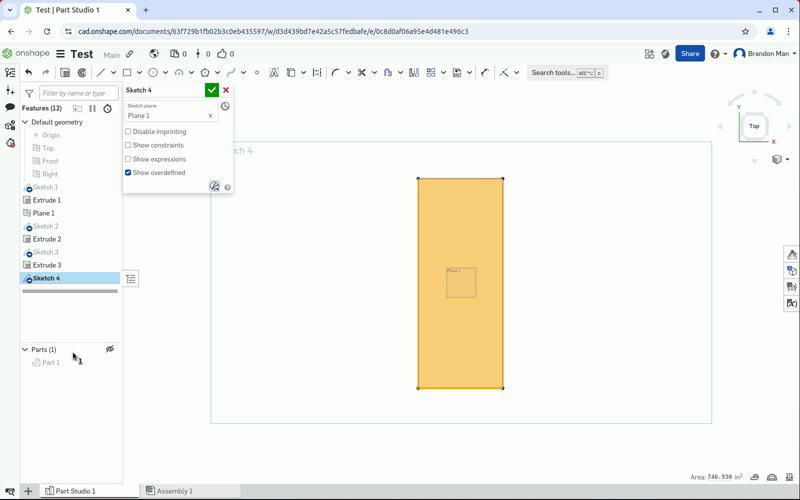
key(shift+y)
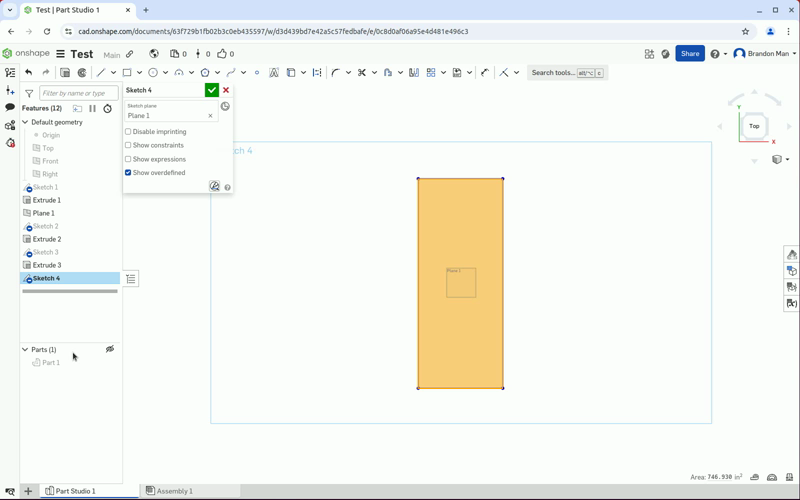
key(shift+e)
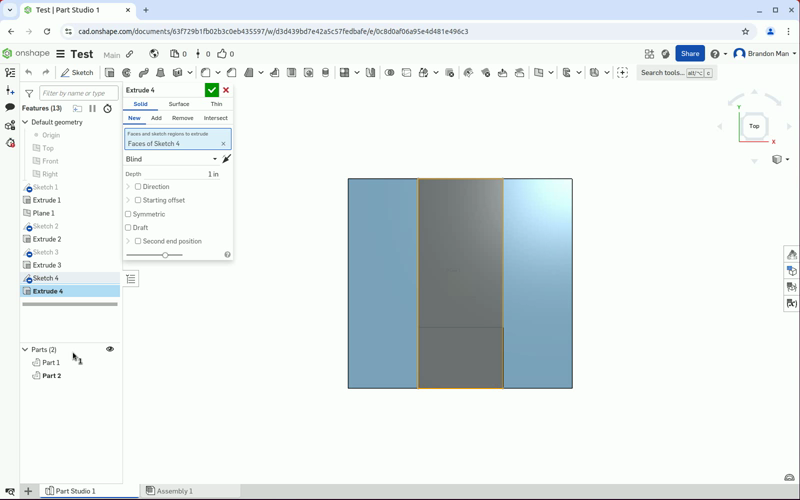
mouse_move(143, 106)
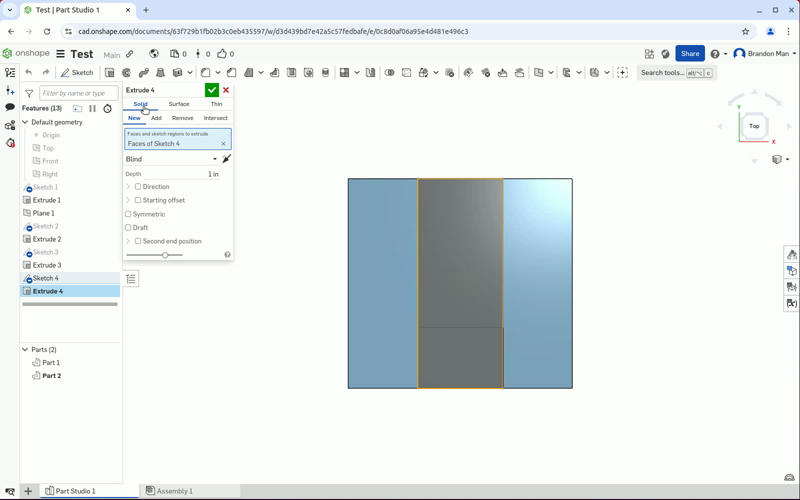
click(143, 106)
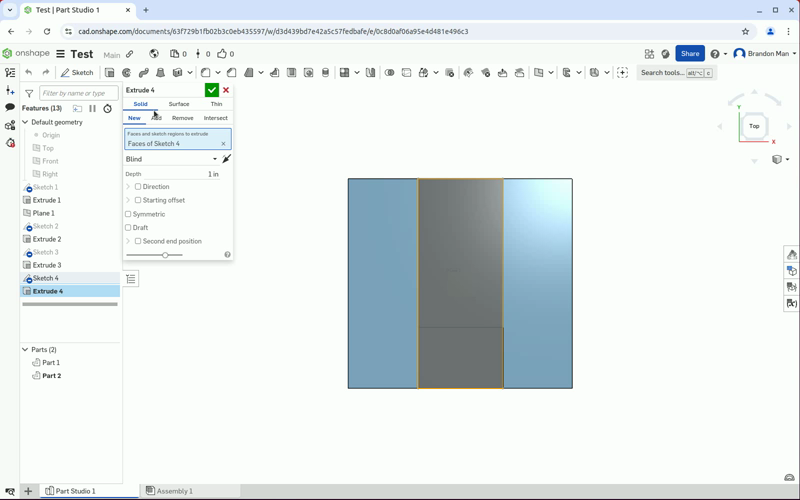
mouse_move(186, 120)
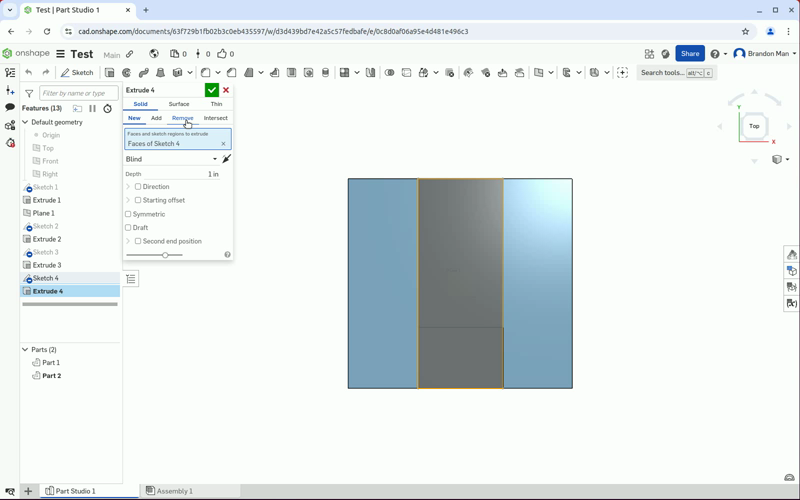
click(186, 120)
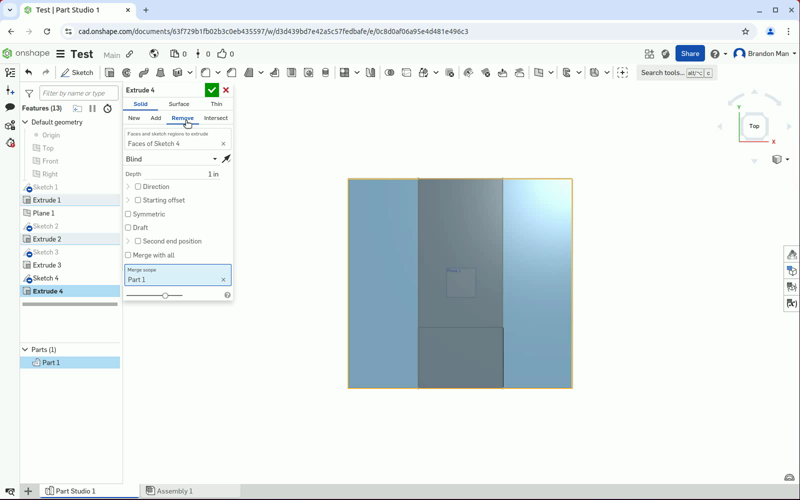
key(tab, 4)
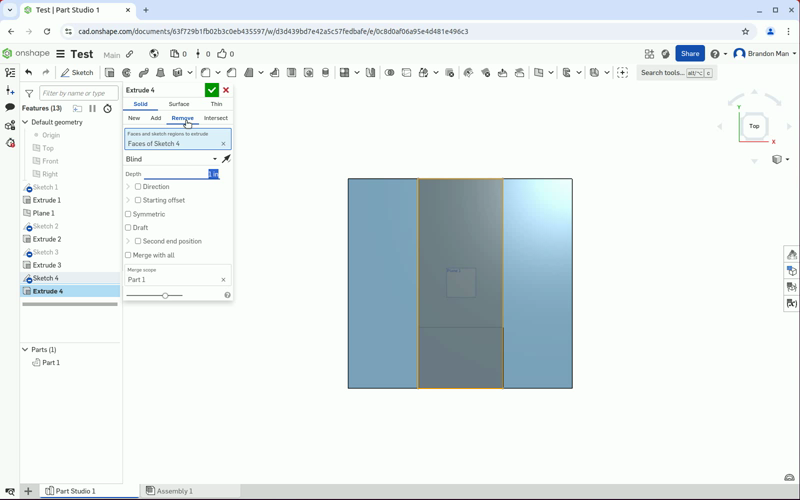
text(0.241)
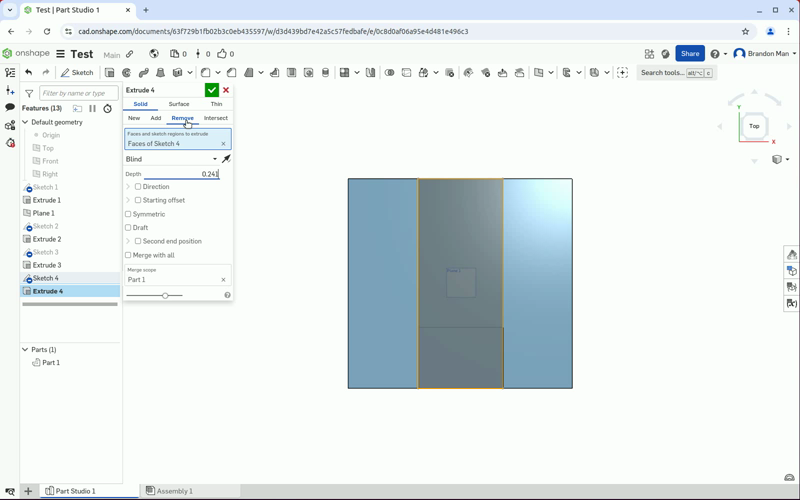
key(tab, 6)
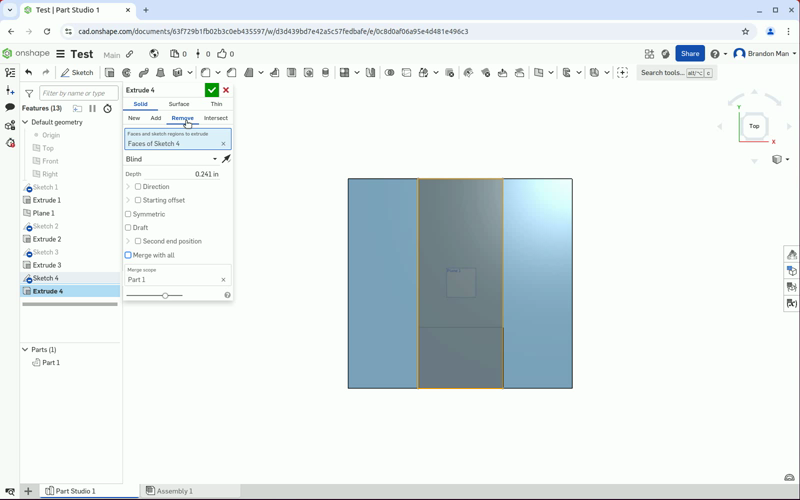
key(space)
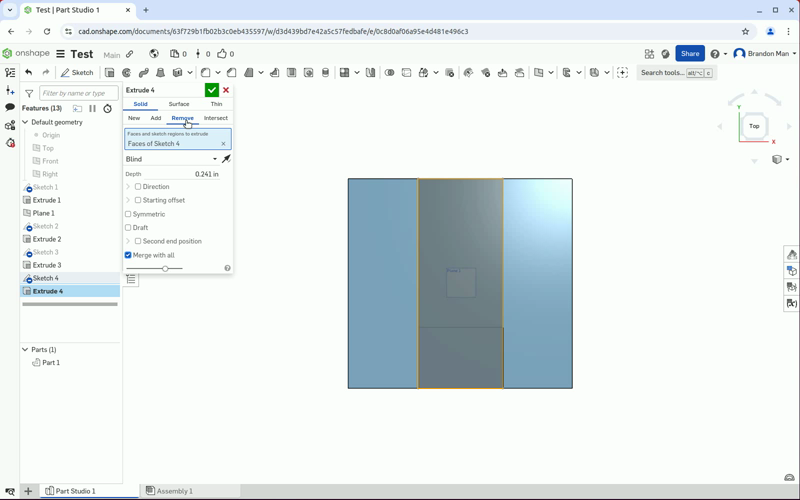
key(enter)
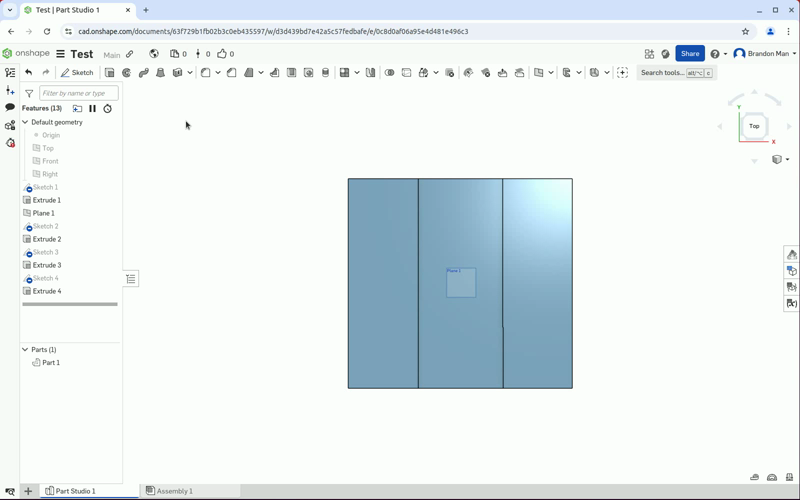
key(shift+h)
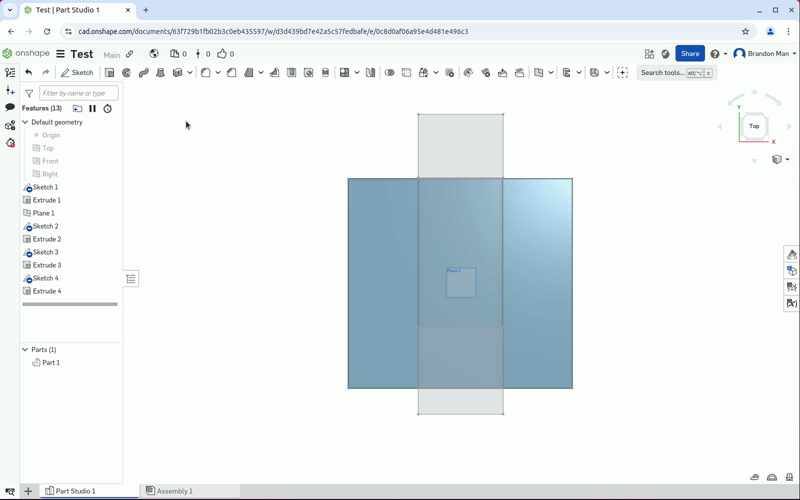
key(shift+h)
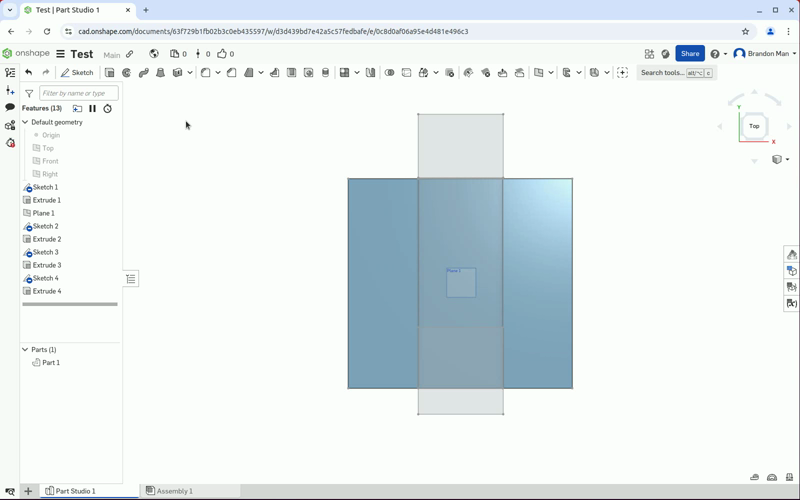
key(shift+7)
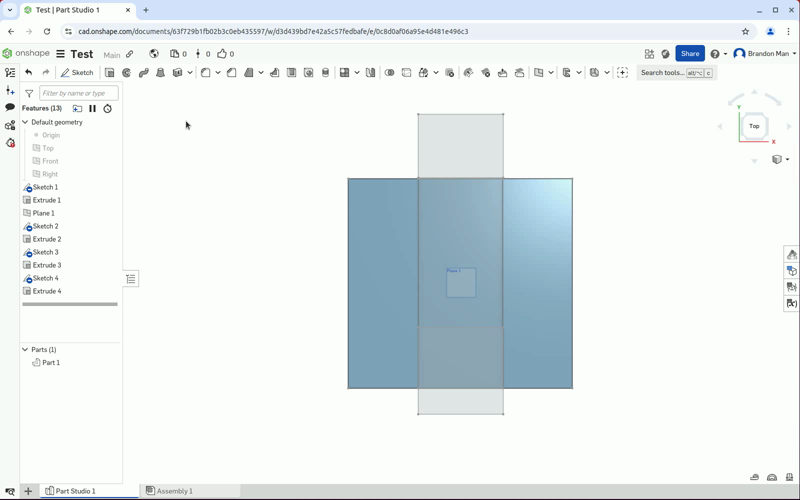
key(up, 3)
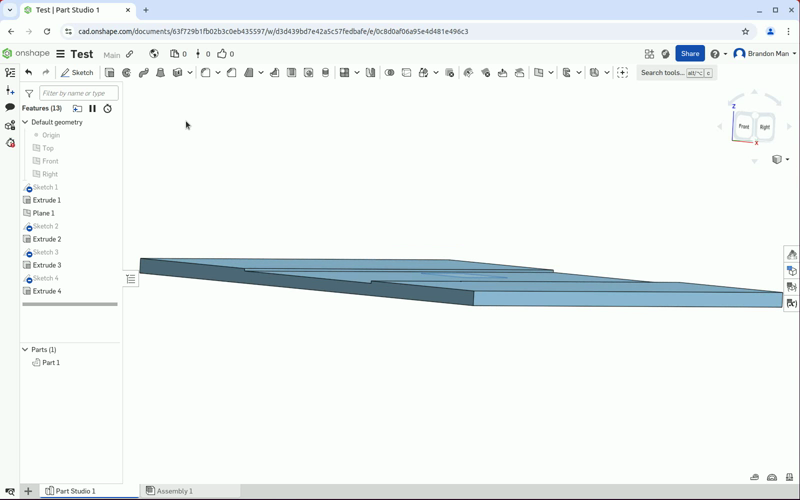
key(left, 3)
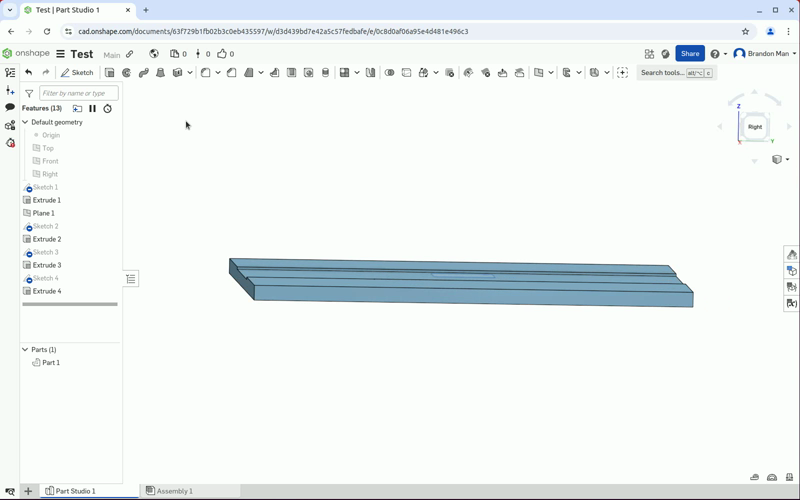
key(right, 3)
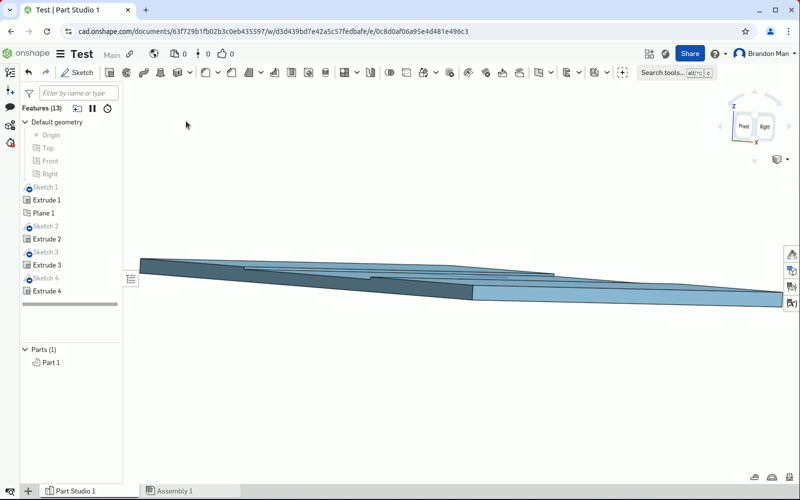
key(down, 3)
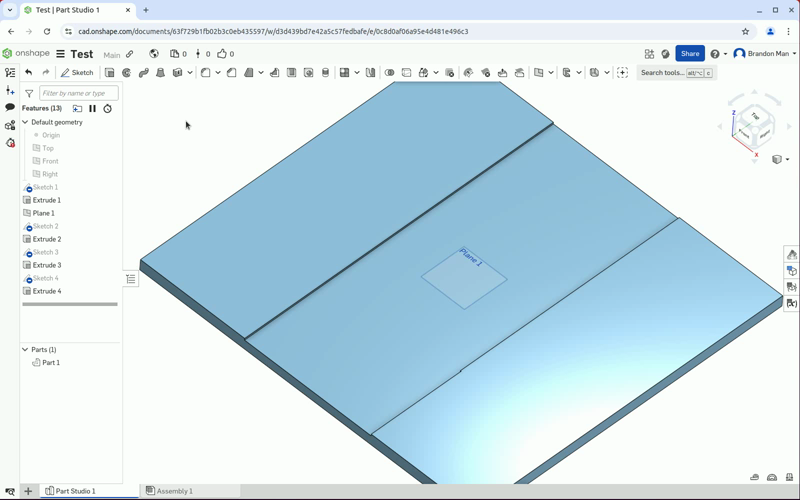
mouse_move(73, 189)
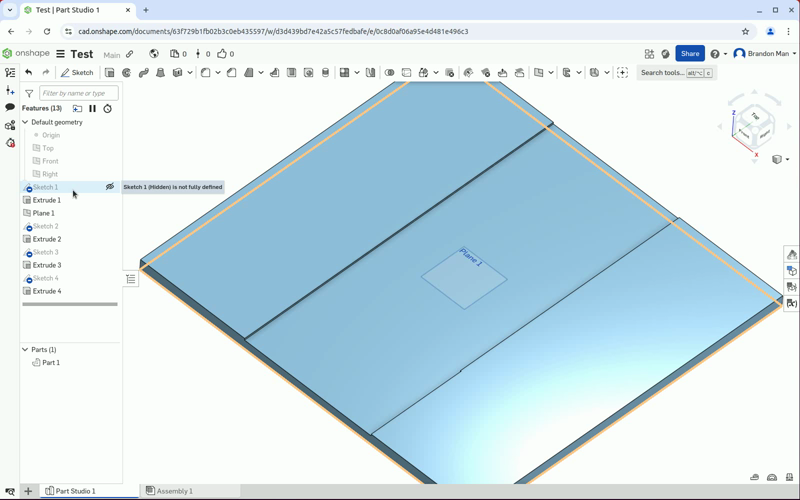
click(73, 189)